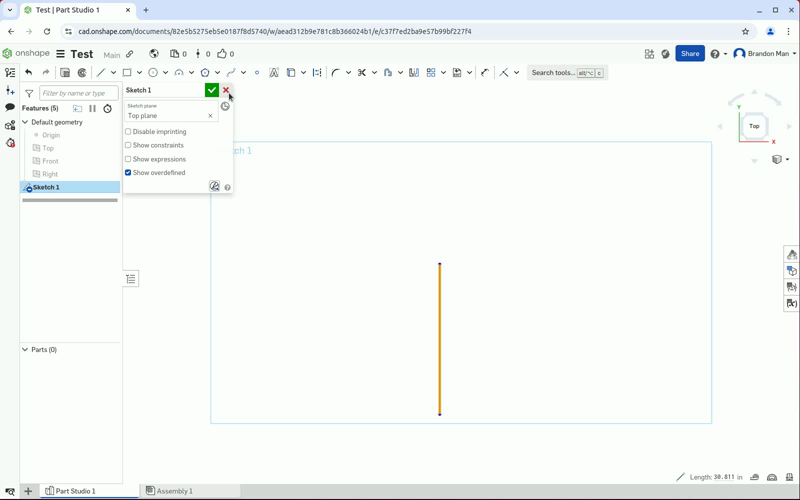
key(shift+h)
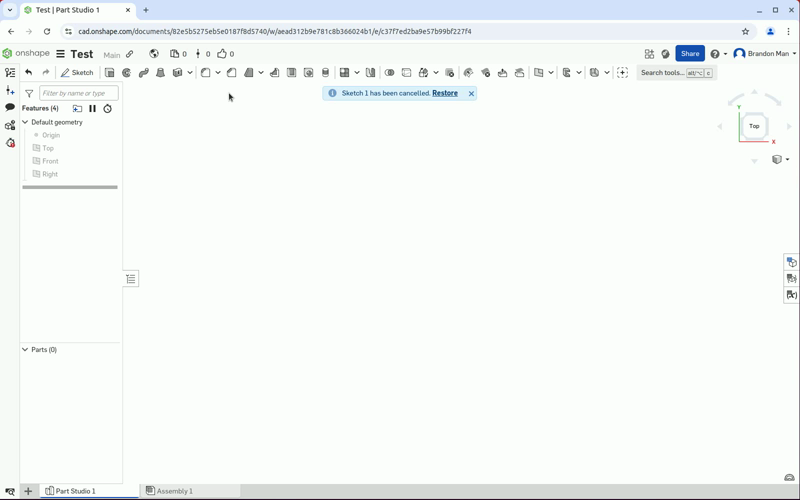
mouse_move(73, 352)
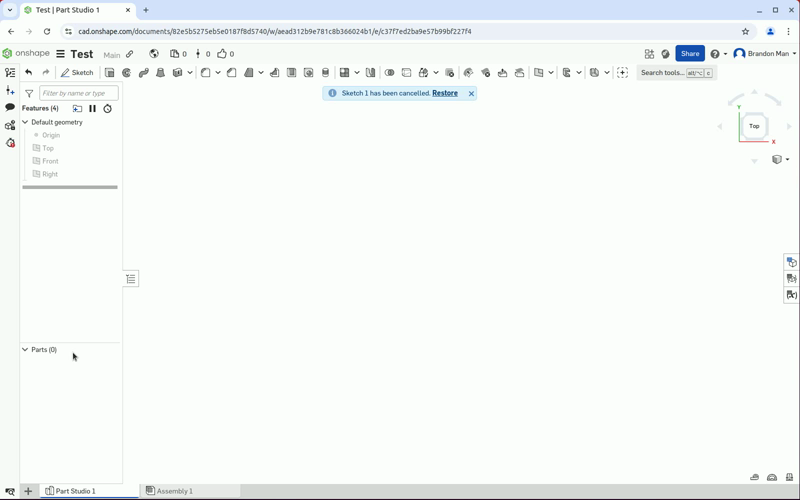
key(y)
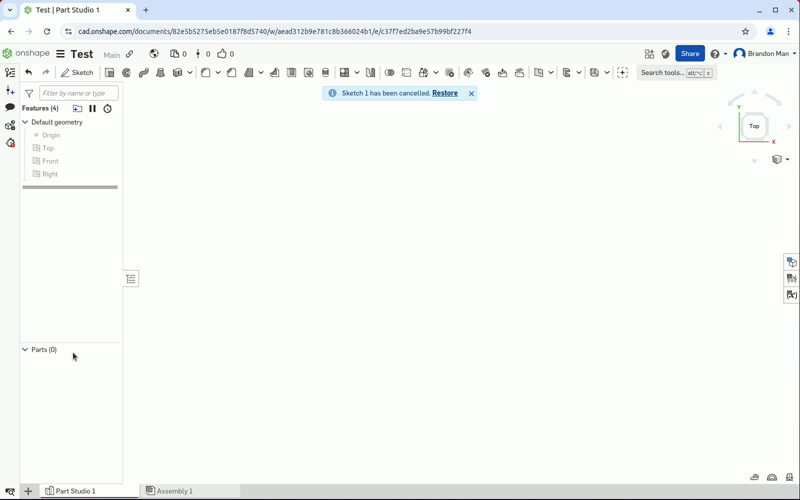
key(shift+p)
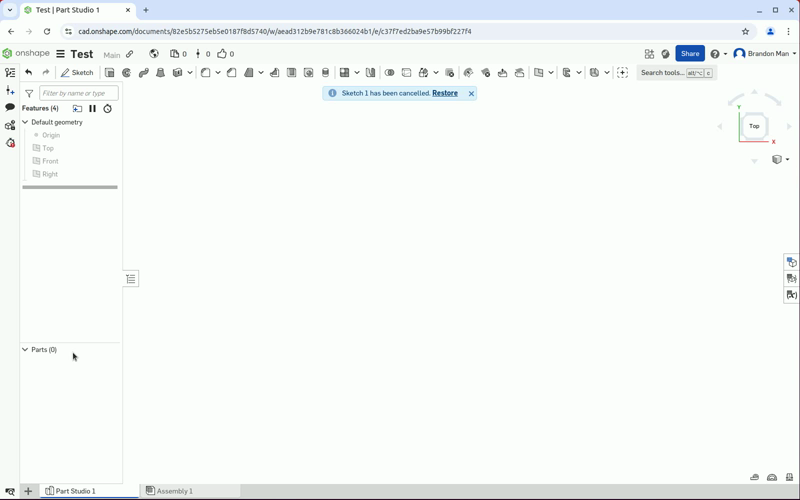
key(space)
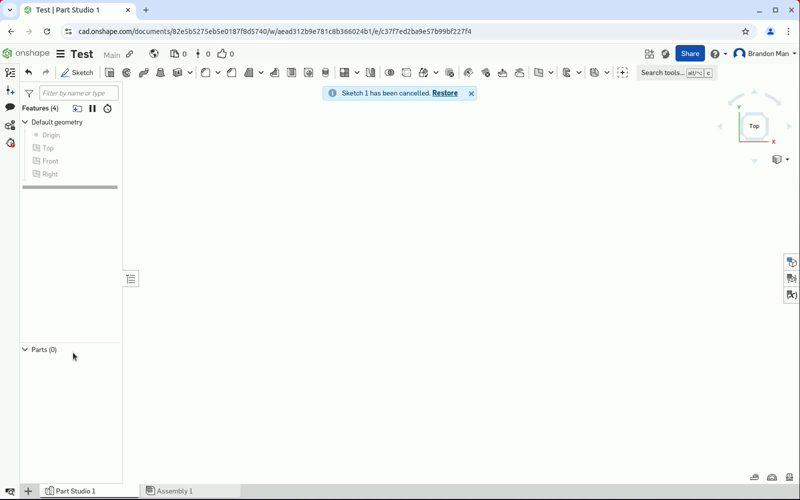
key_down(shift)
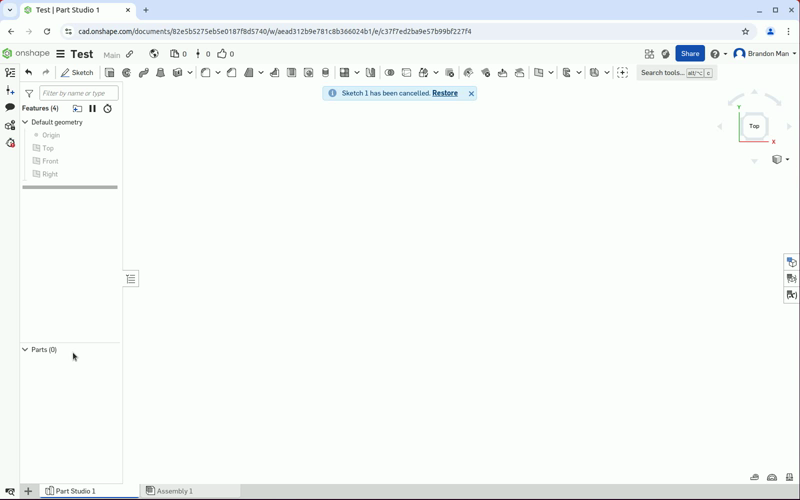
key(up)
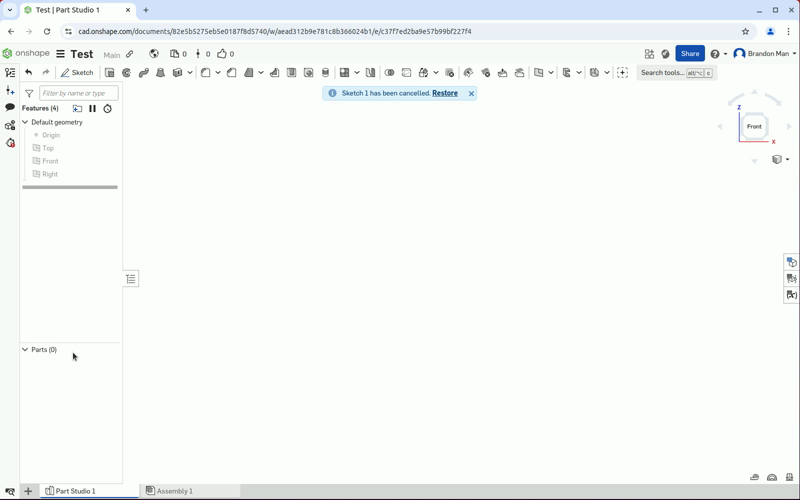
key_up(shift)
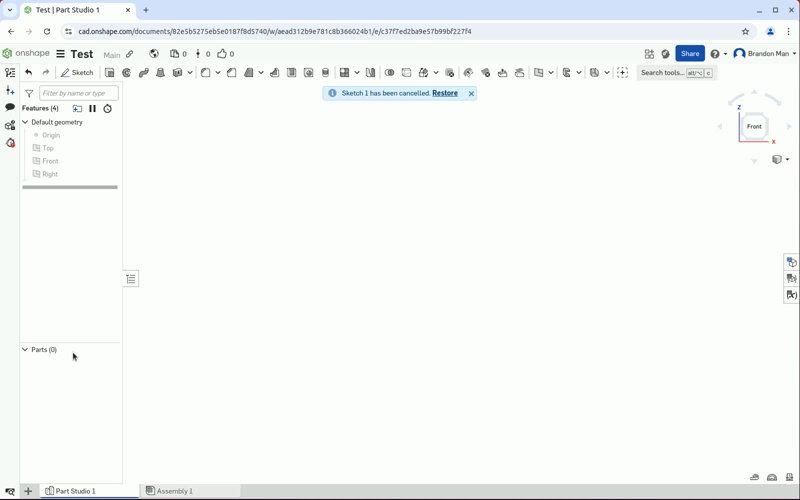
mouse_move(73, 352)
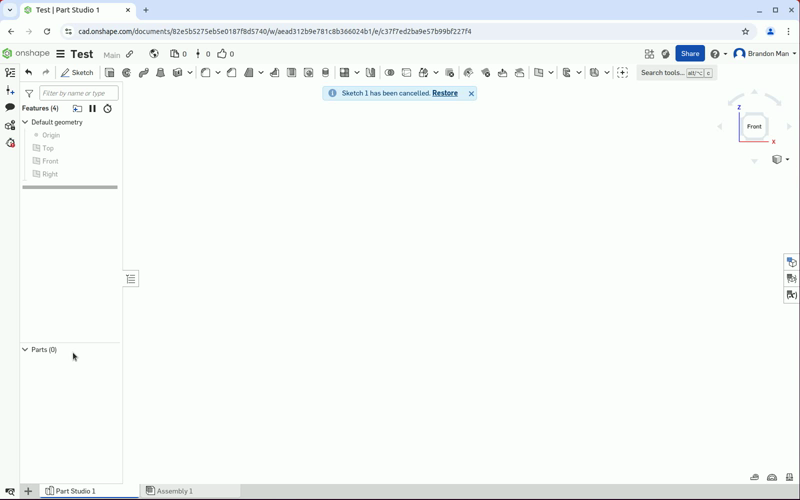
key(shift+y)
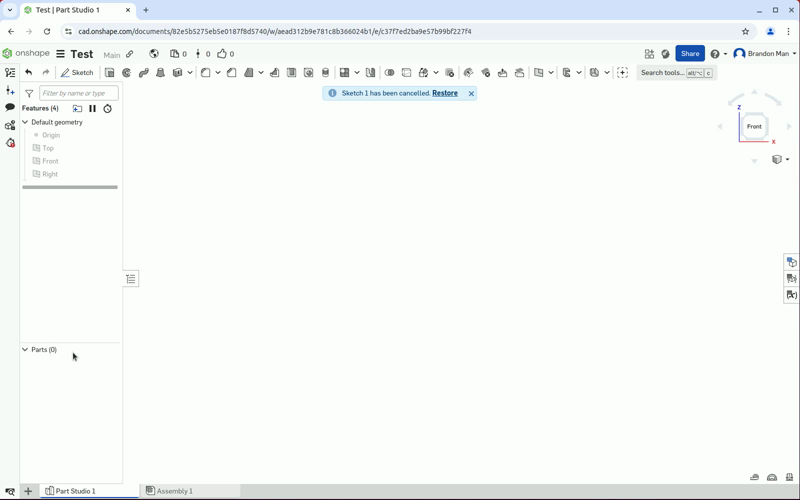
key(shift+s)
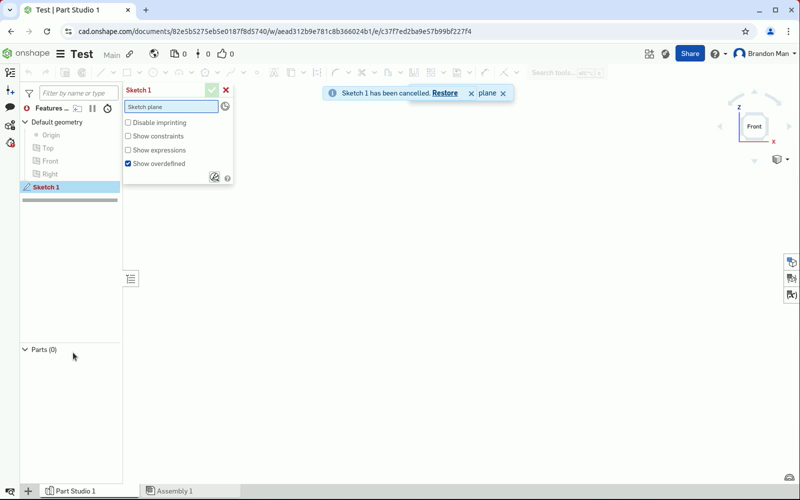
mouse_move(73, 163)
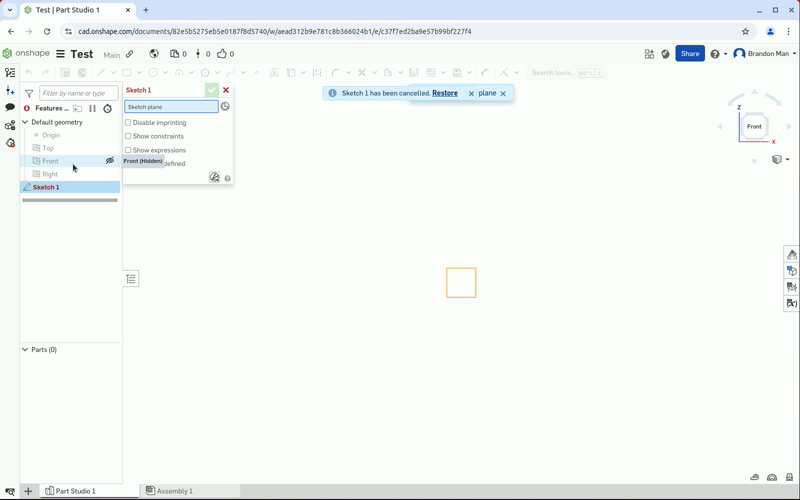
click(73, 163)
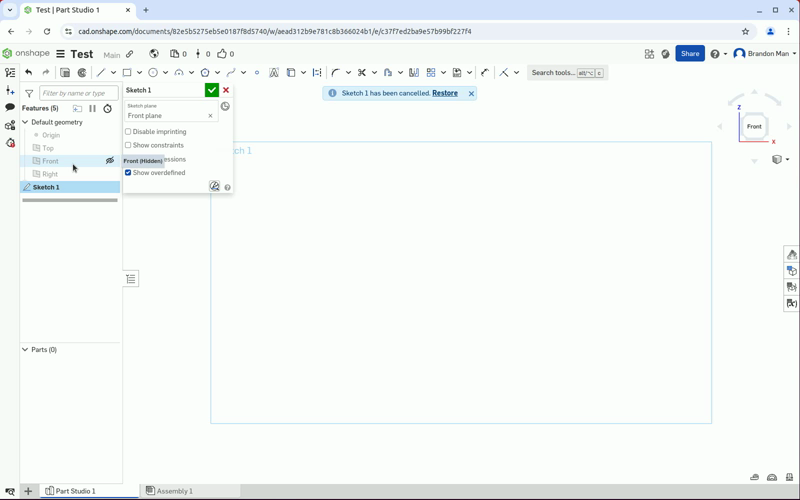
mouse_move(73, 352)
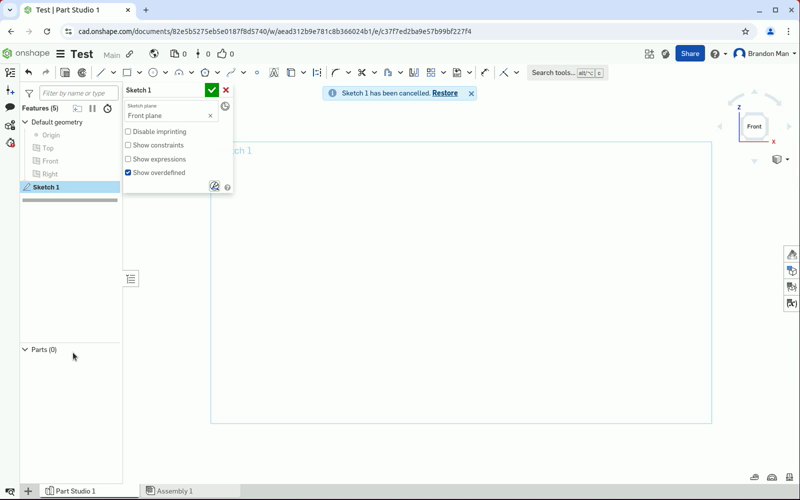
key(y)
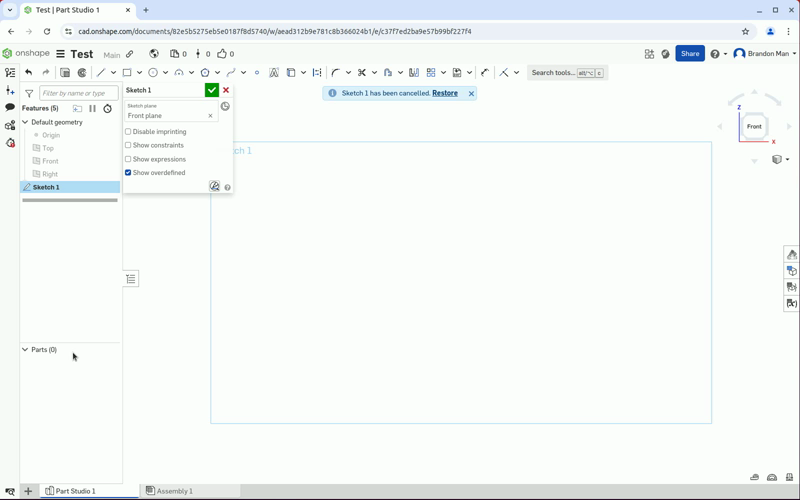
key(a)
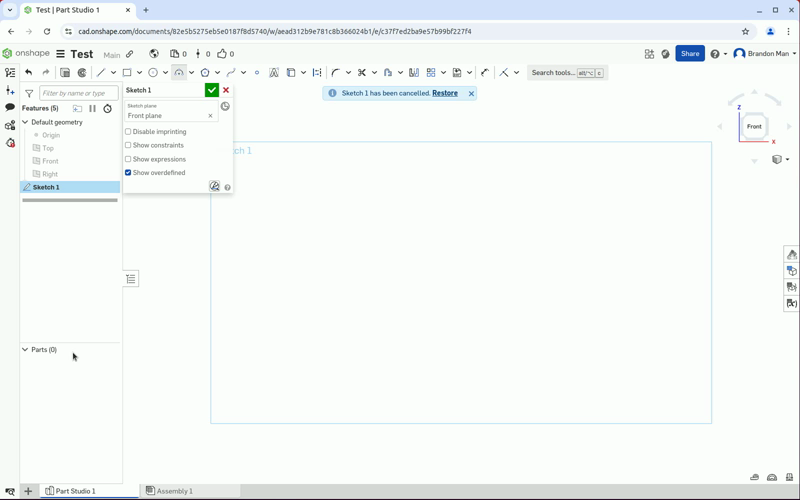
key_down(shift)
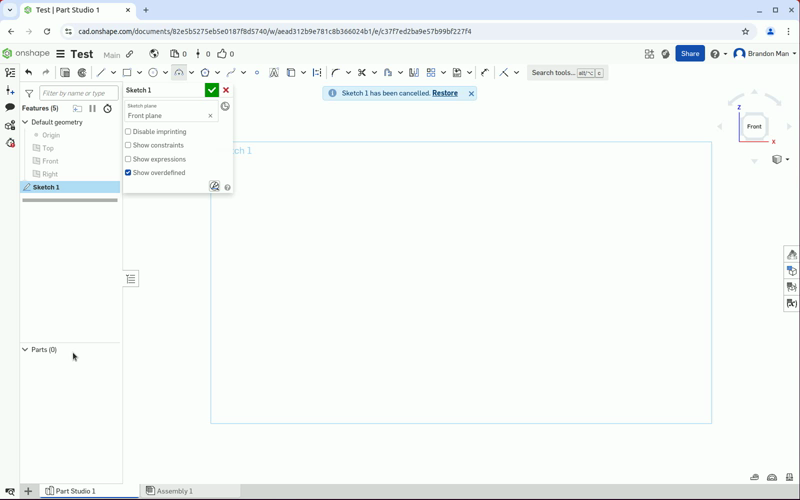
mouse_move(439, 357)
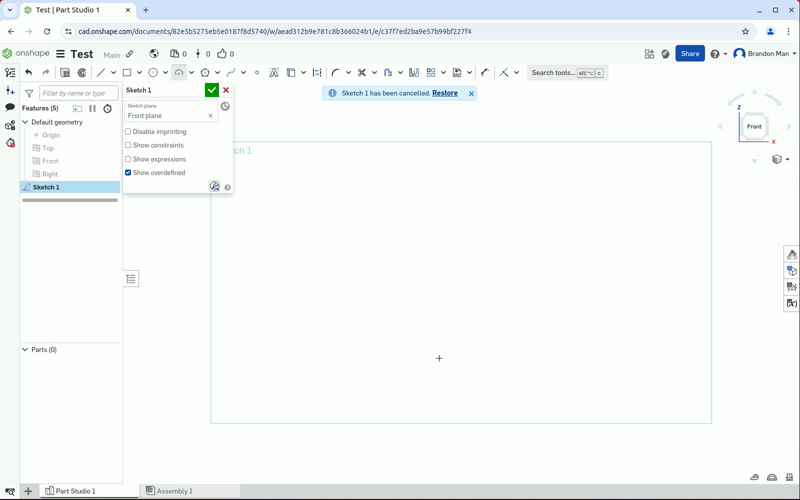
click(439, 357)
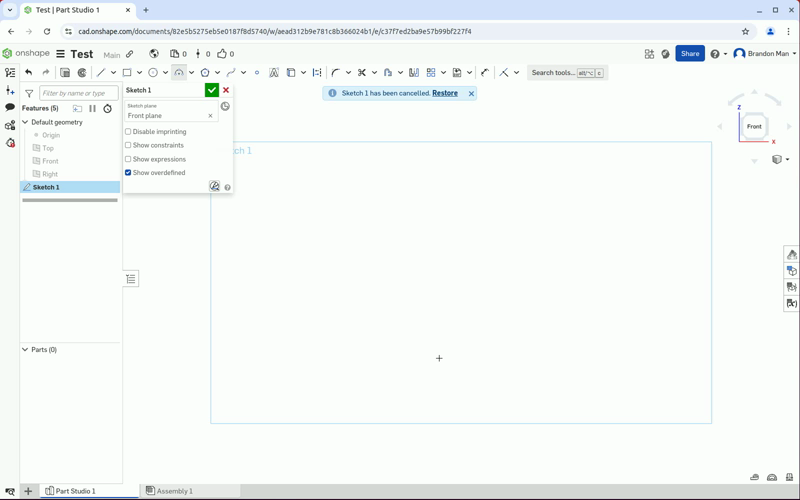
key_up(shift)
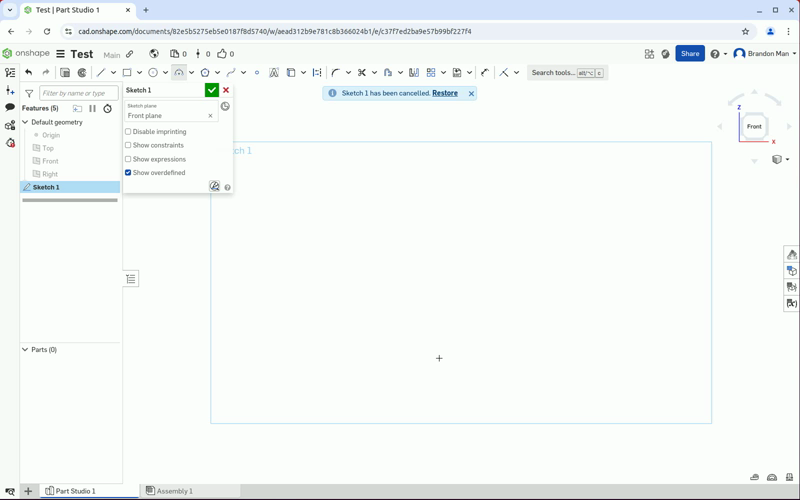
key_down(shift)
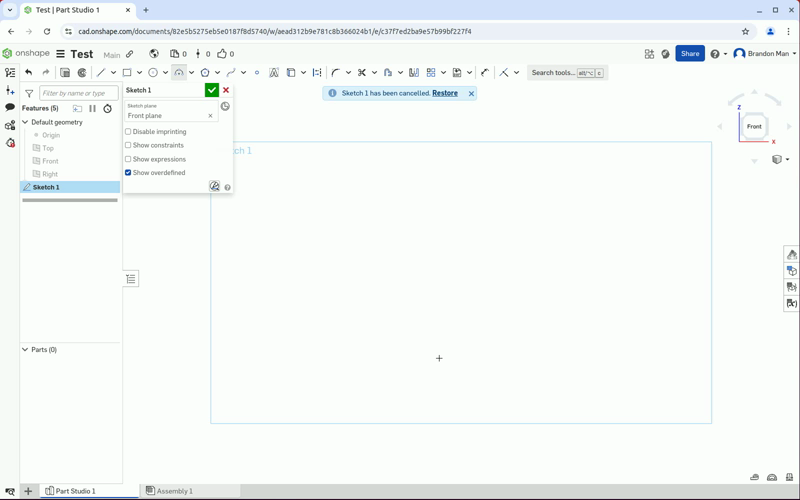
mouse_move(456, 360)
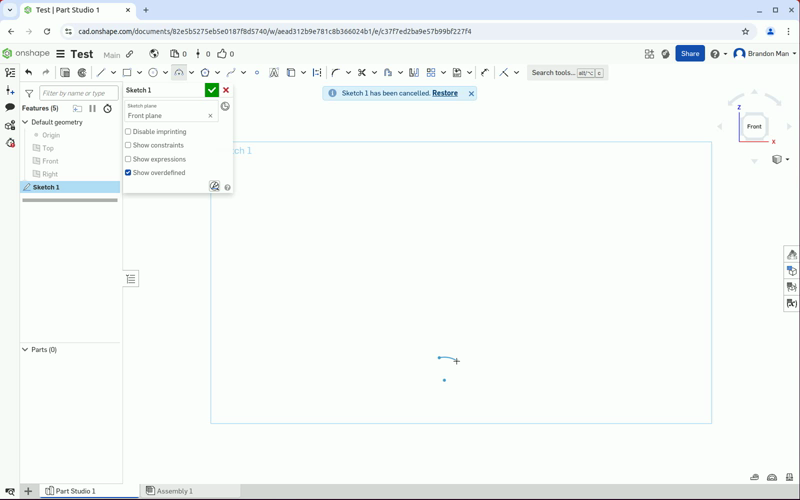
click(456, 360)
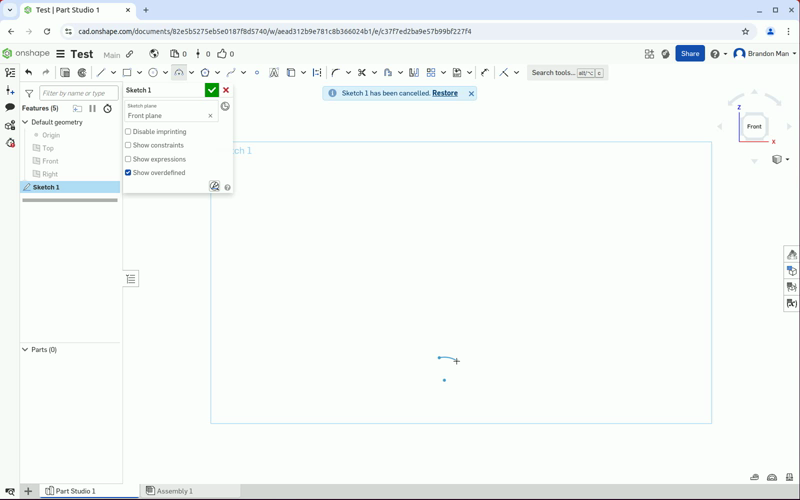
mouse_move(446, 367)
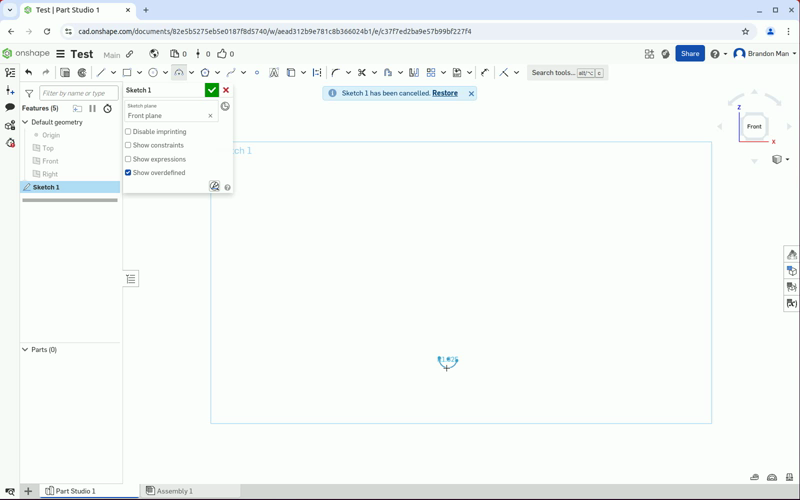
click(446, 367)
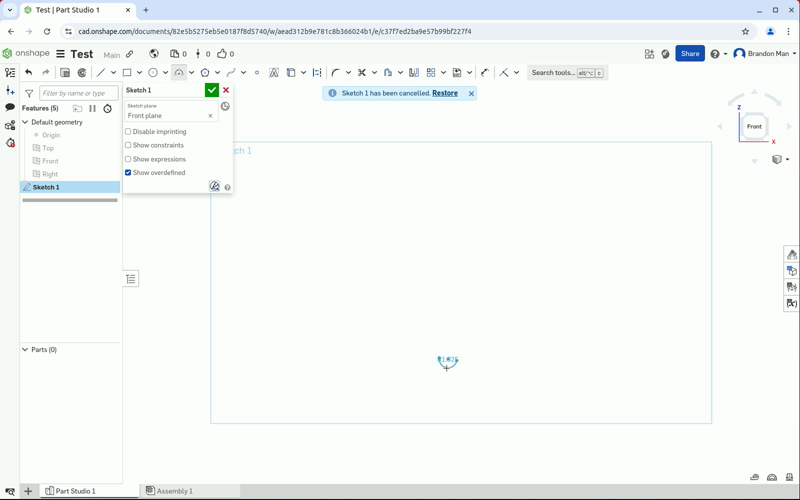
key_up(shift)
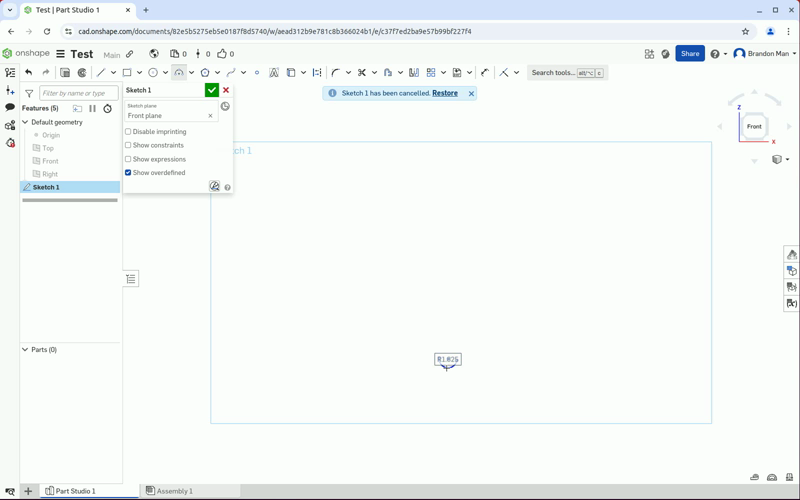
key(esc)
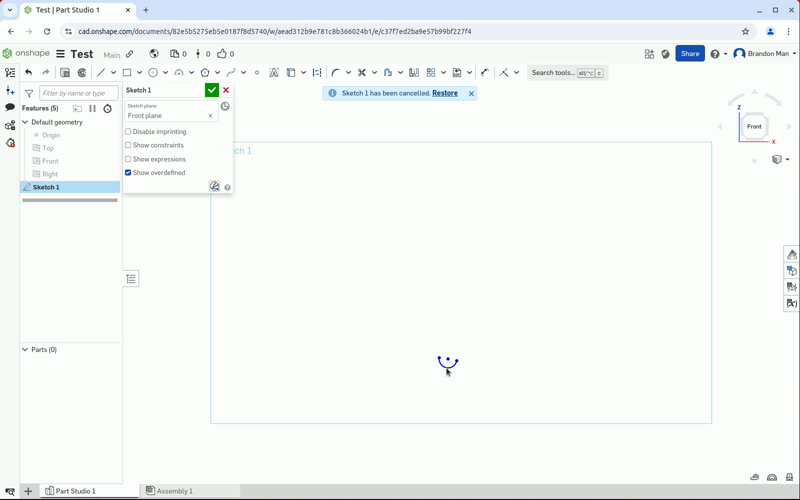
key(l)
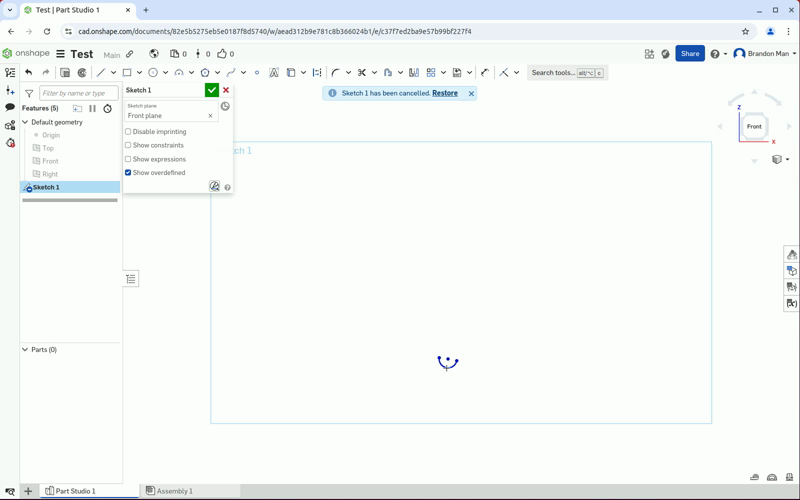
mouse_move(456, 360)
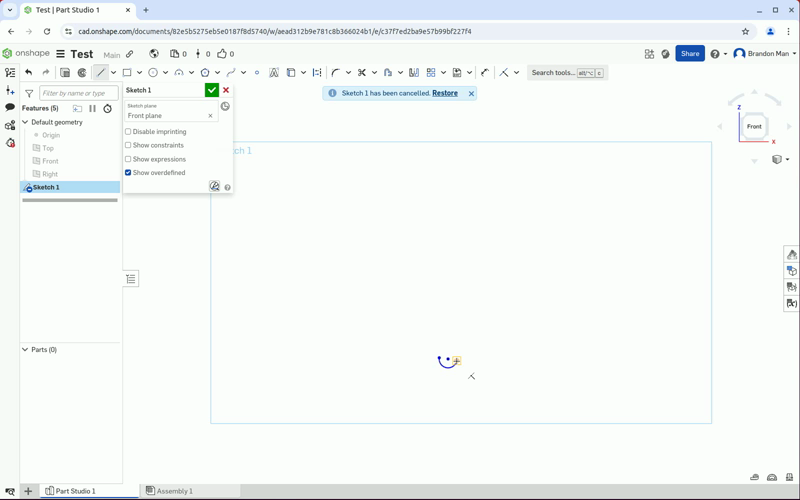
click(456, 360)
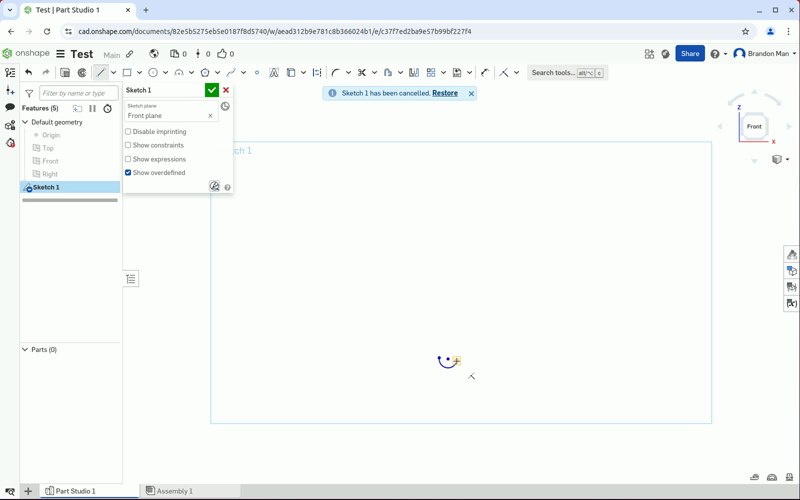
key_down(shift)
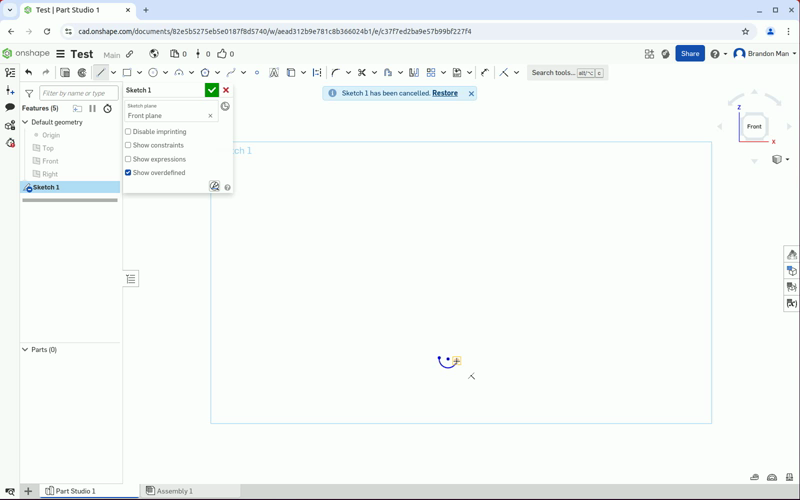
mouse_move(486, 360)
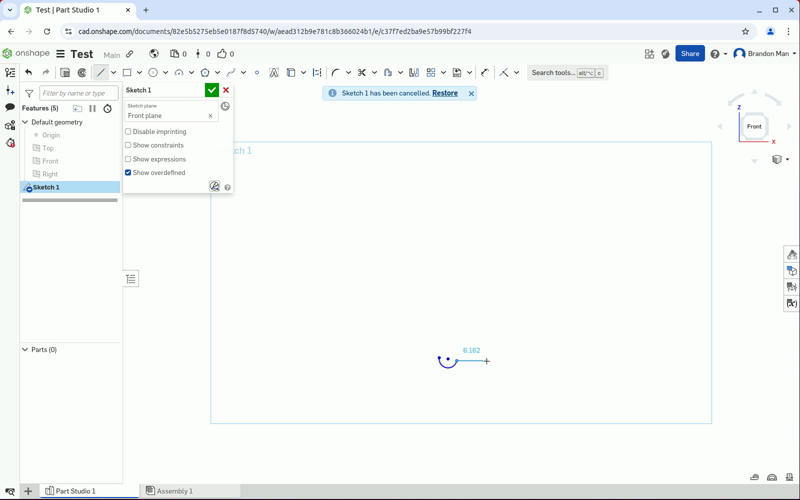
mouse_move(459, 343)
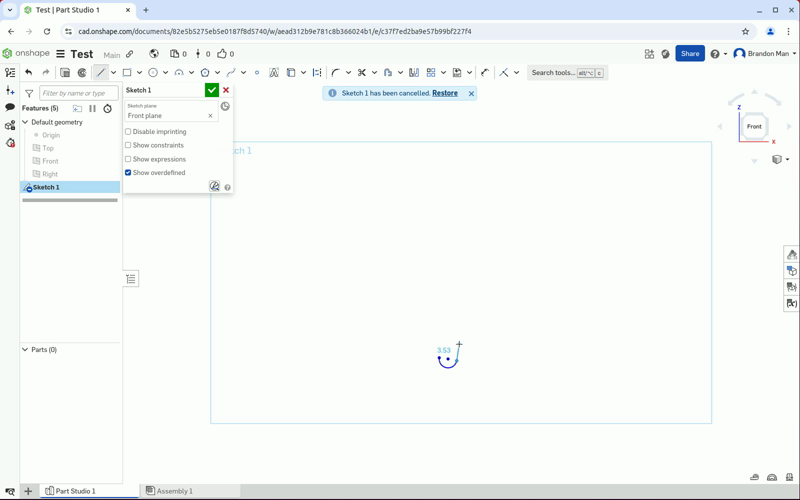
click(459, 343)
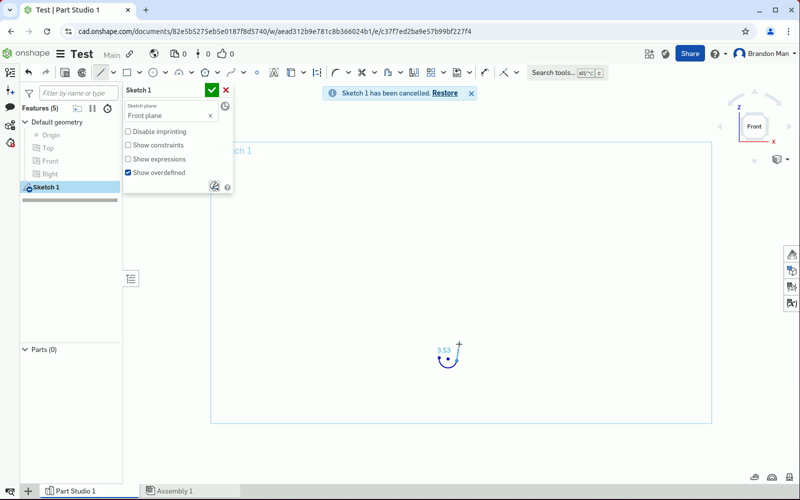
key_up(shift)
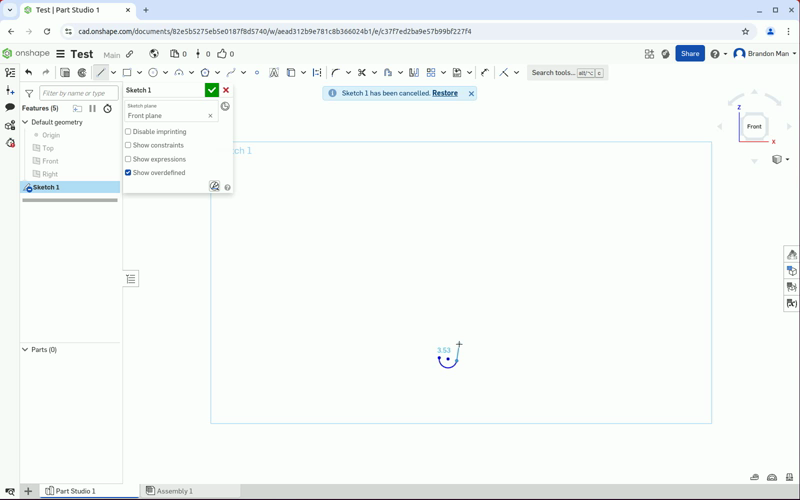
key(esc)
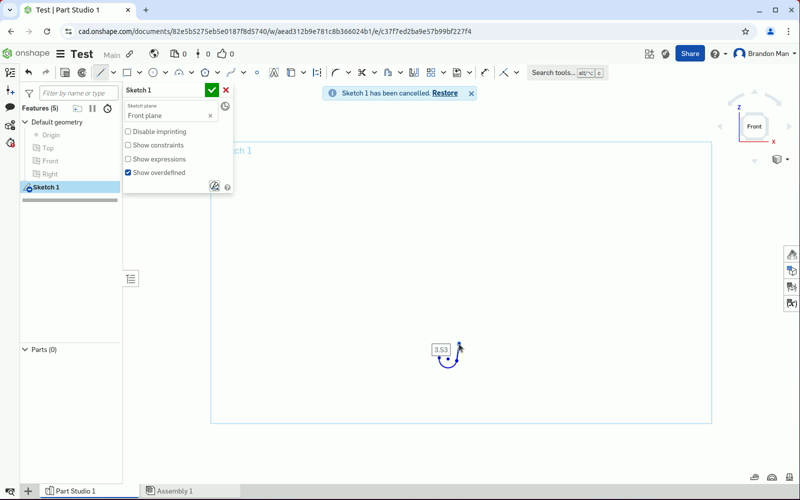
key(a)
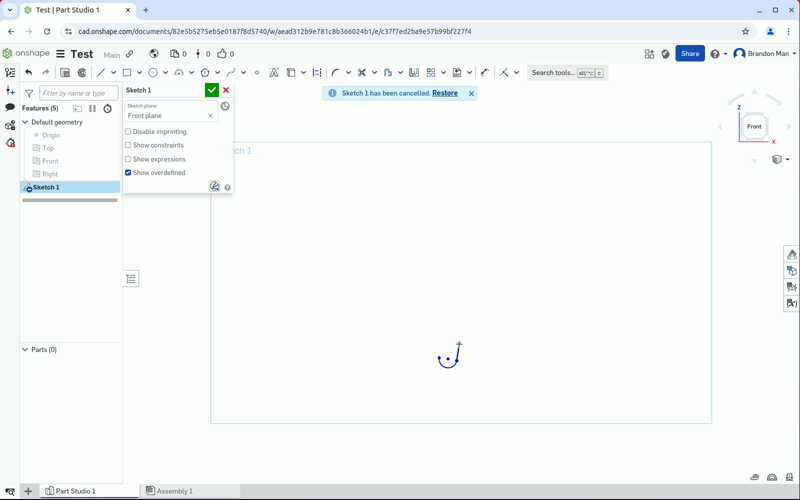
mouse_move(459, 343)
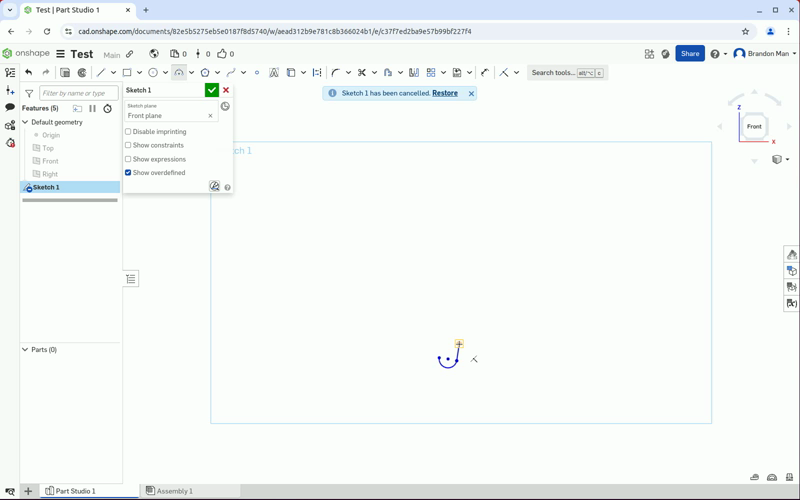
click(459, 343)
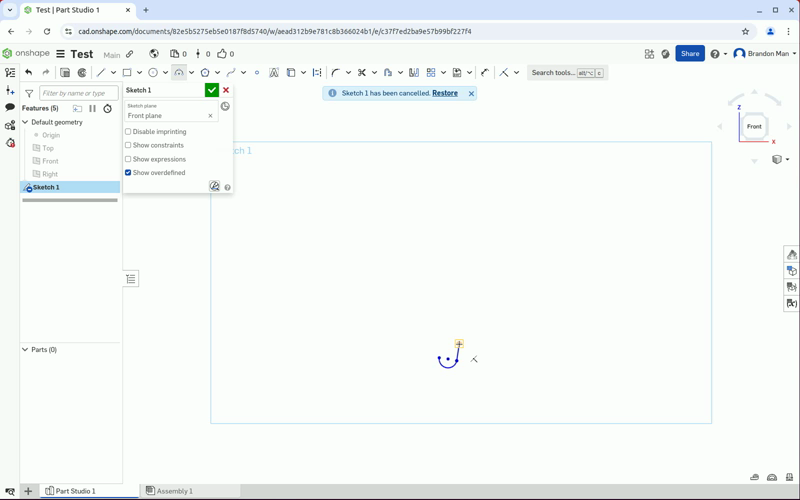
key_down(shift)
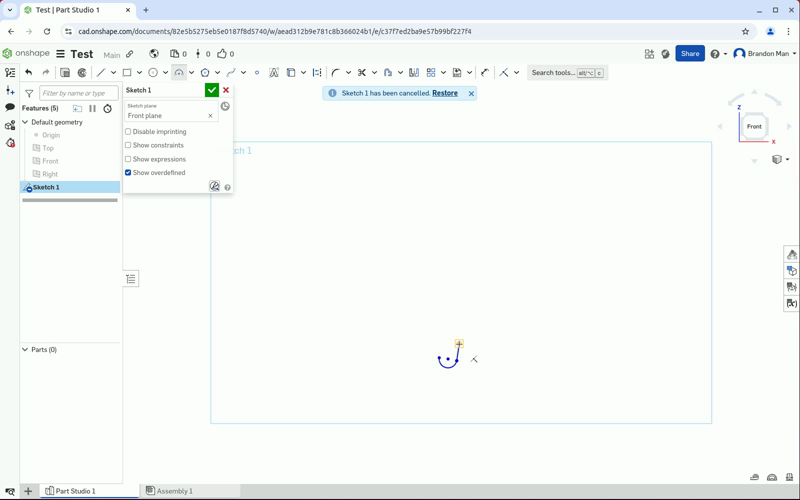
mouse_move(522, 290)
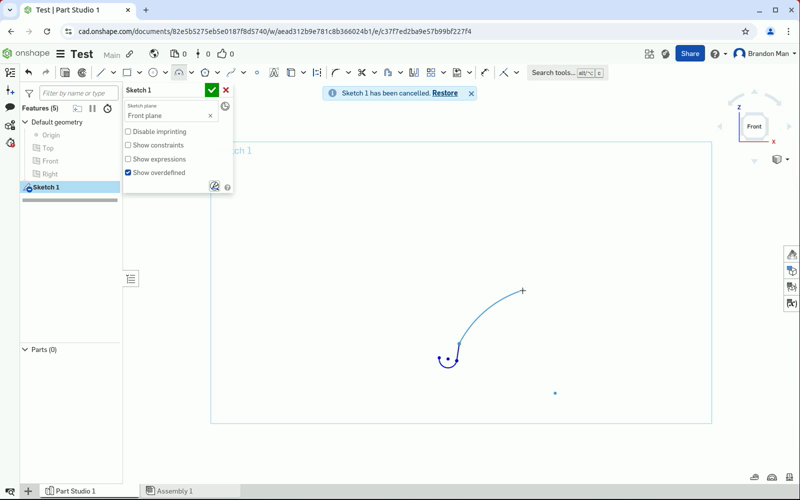
click(522, 290)
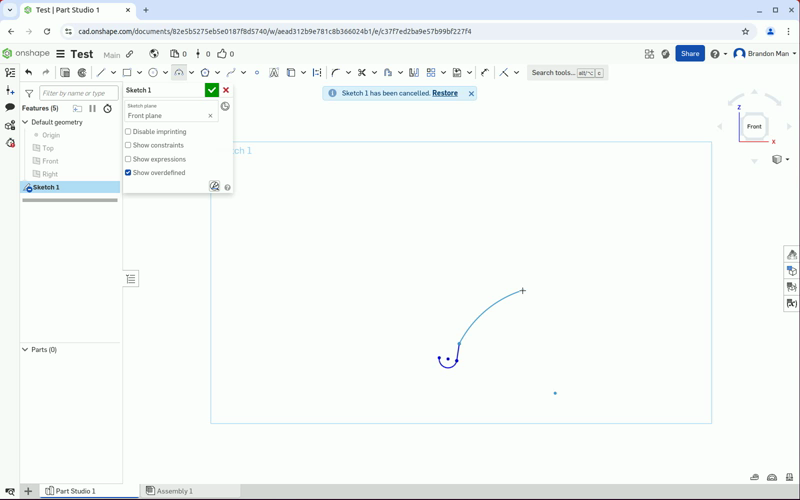
mouse_move(480, 305)
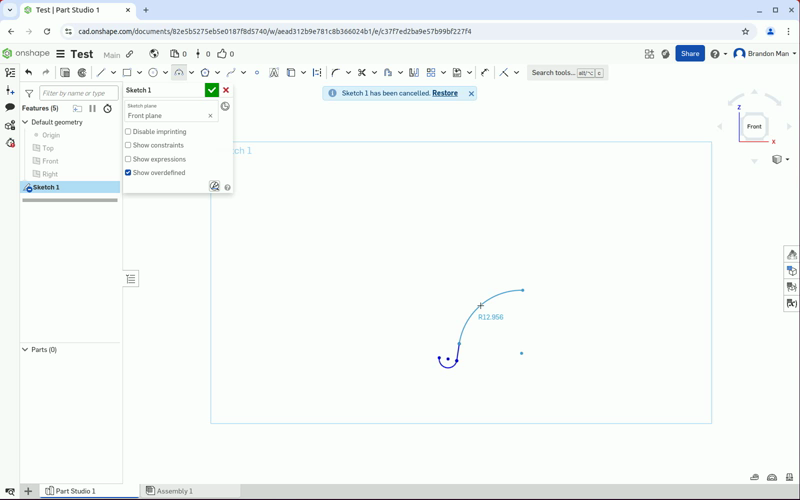
click(480, 305)
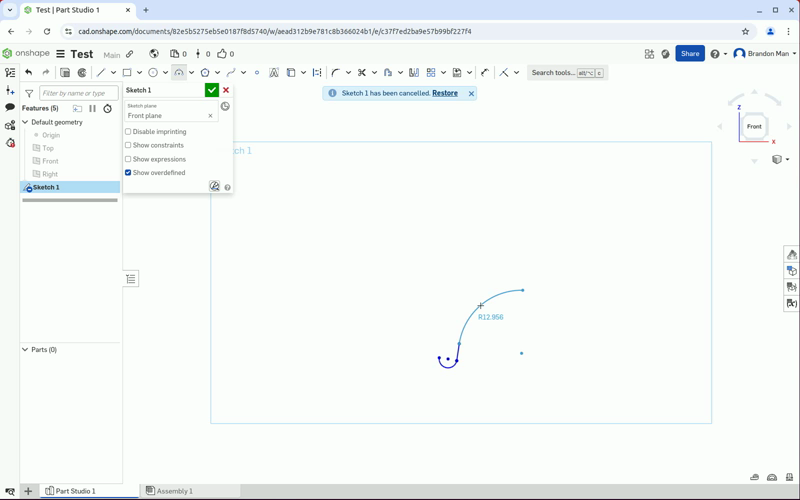
key_up(shift)
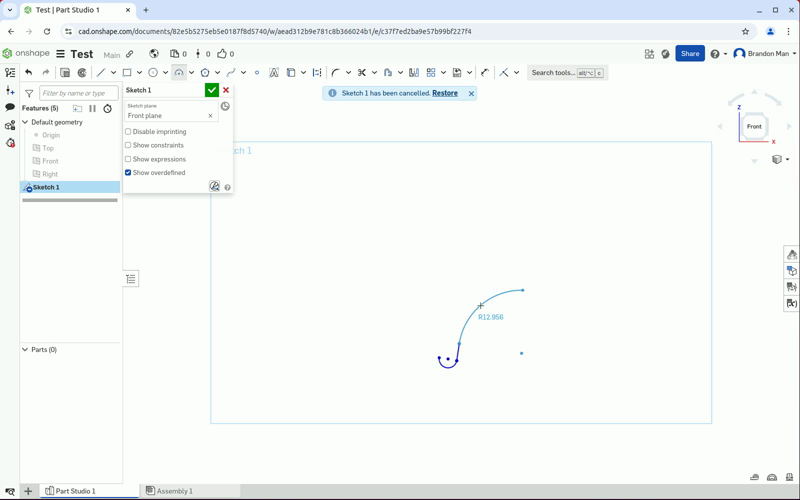
key(esc)
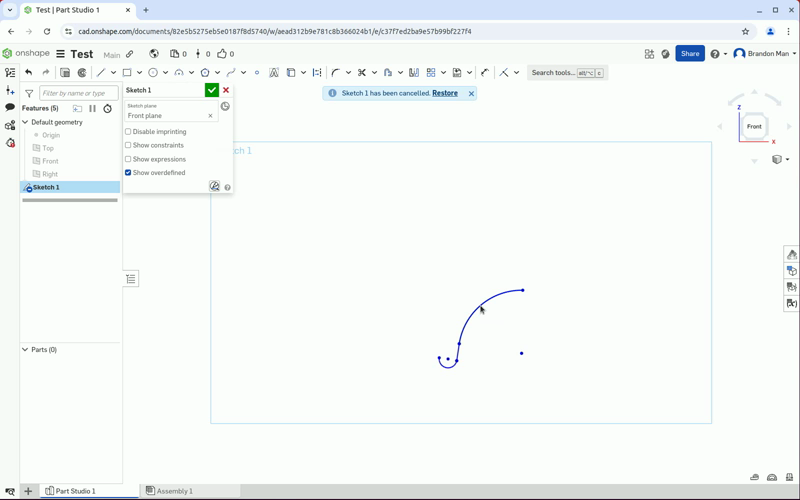
key(l)
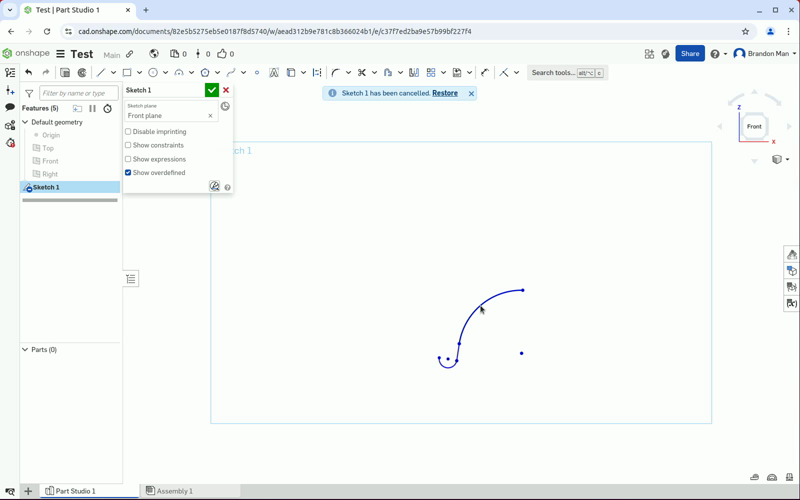
mouse_move(522, 290)
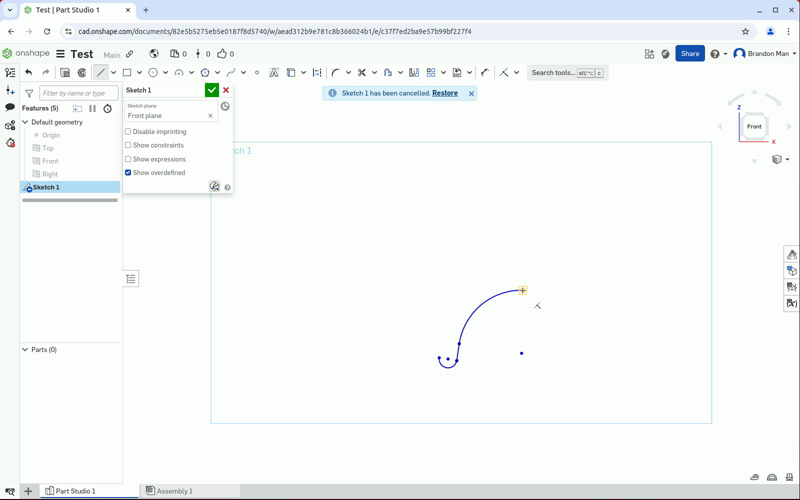
click(522, 290)
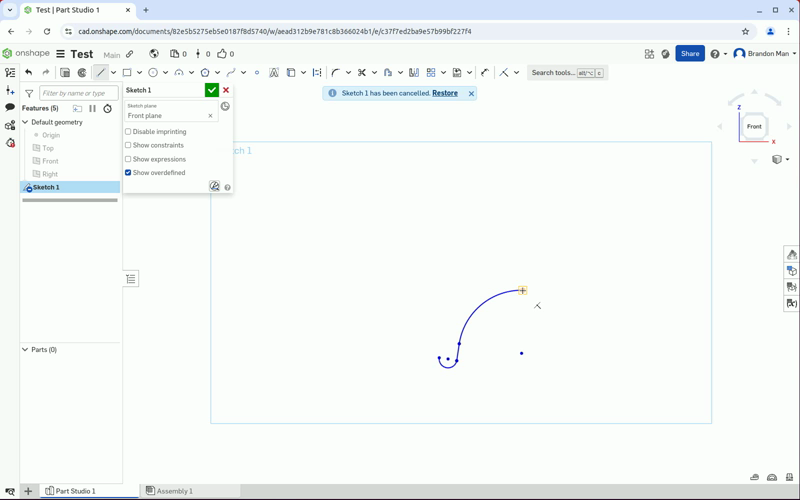
key_down(shift)
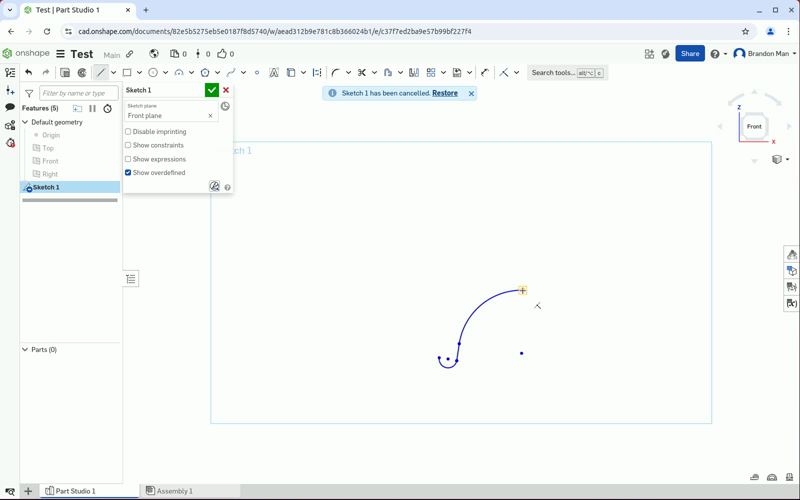
mouse_move(552, 290)
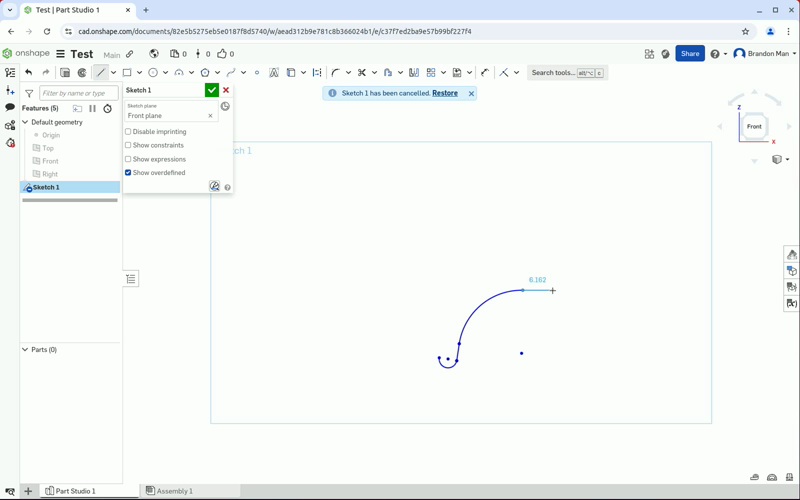
mouse_move(564, 290)
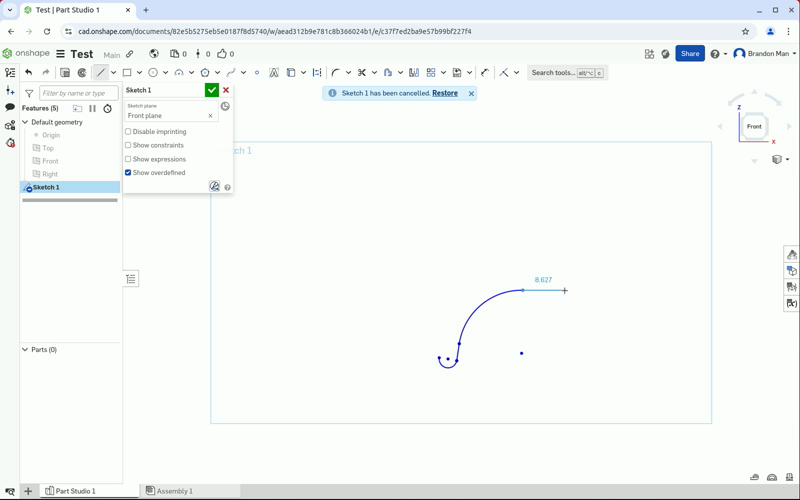
click(564, 290)
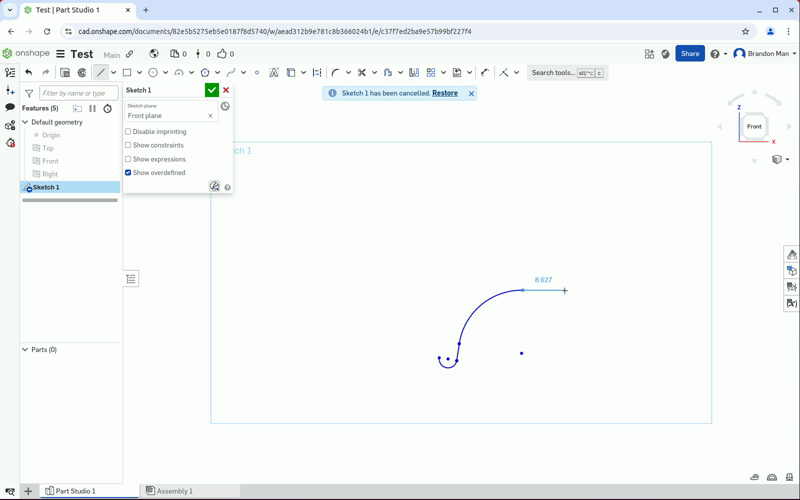
key_up(shift)
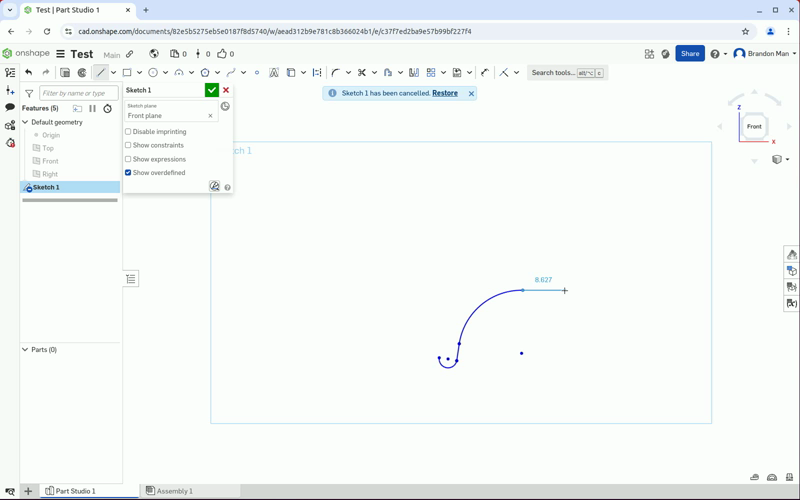
key(esc)
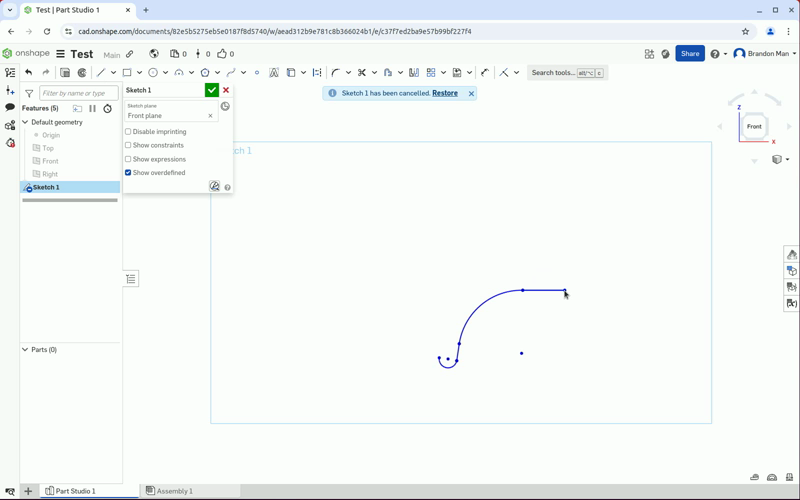
key(a)
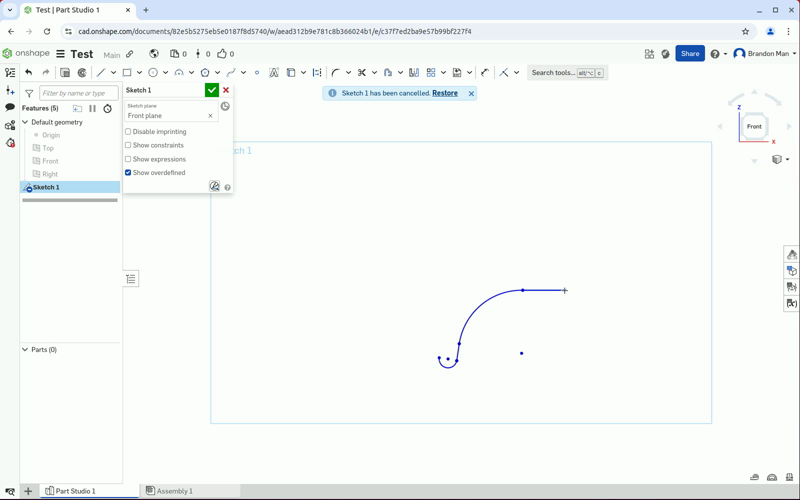
mouse_move(564, 290)
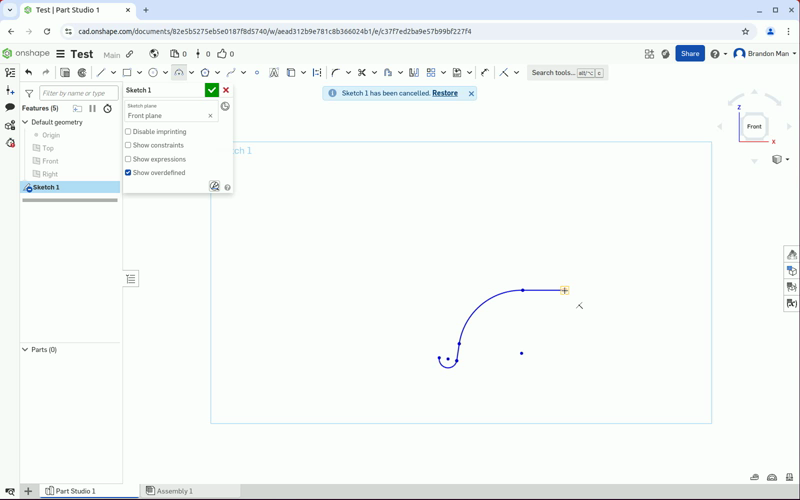
click(564, 290)
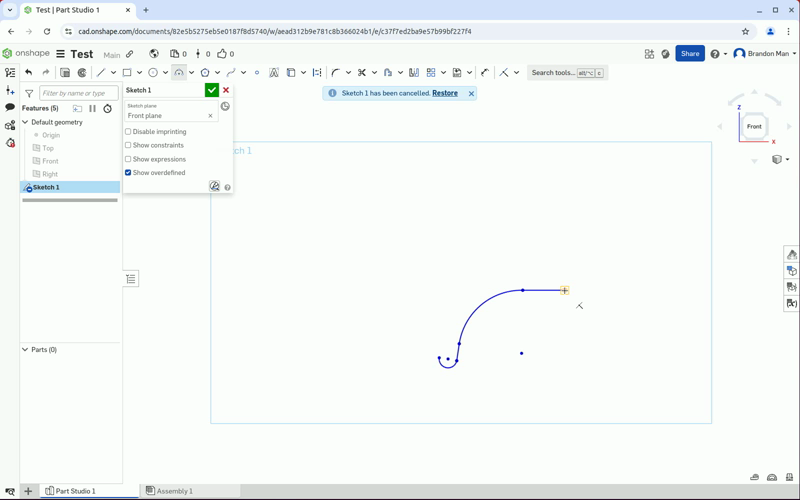
key_down(shift)
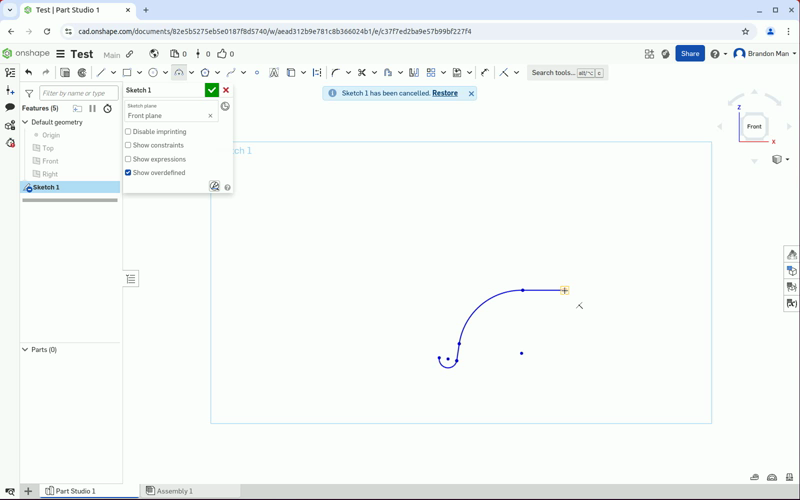
mouse_move(564, 273)
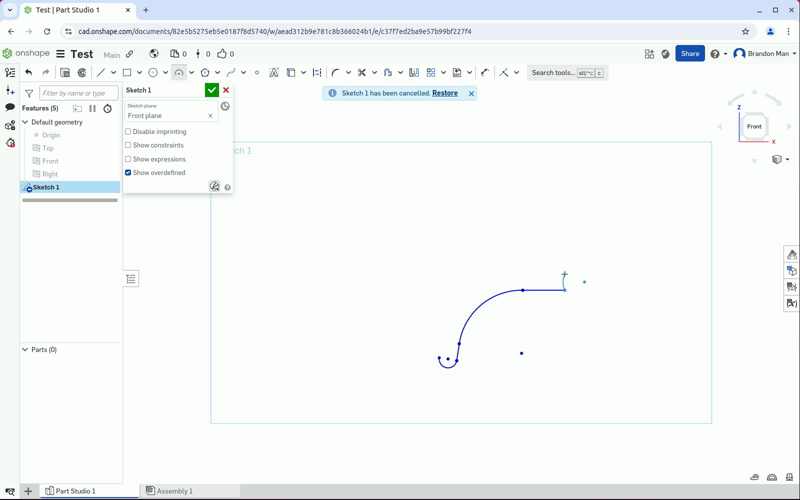
click(564, 273)
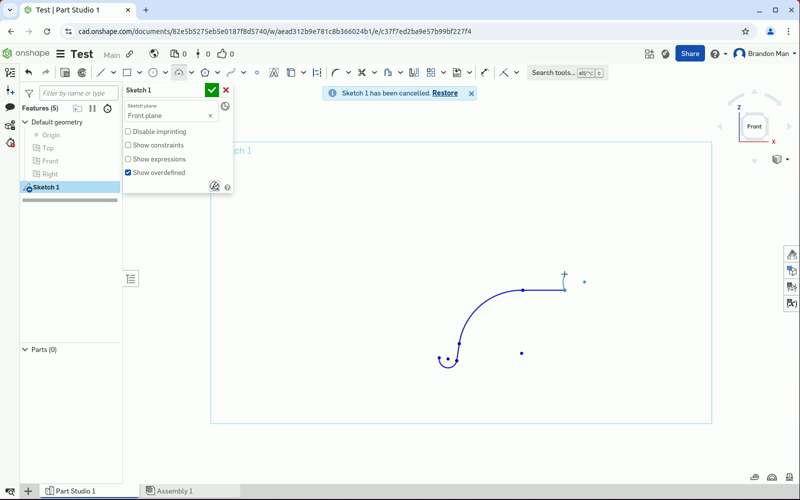
mouse_move(573, 282)
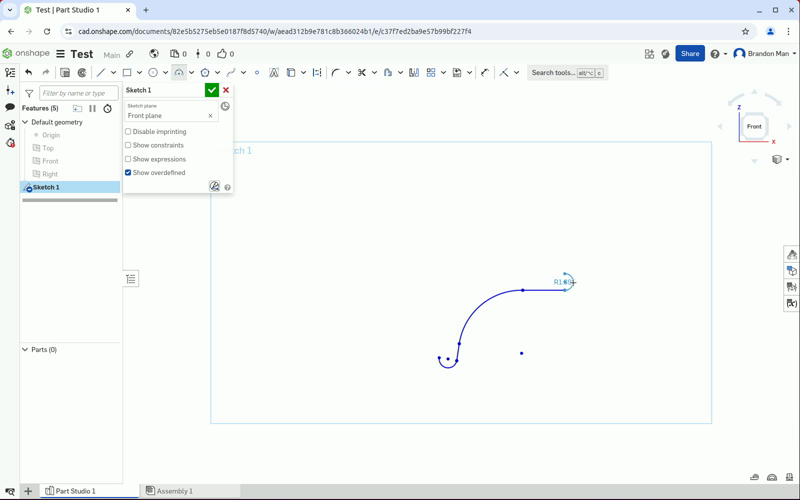
click(573, 282)
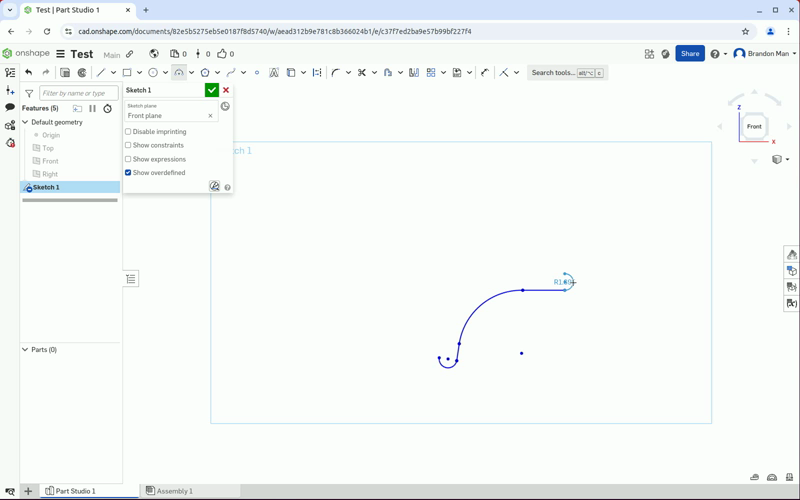
key_up(shift)
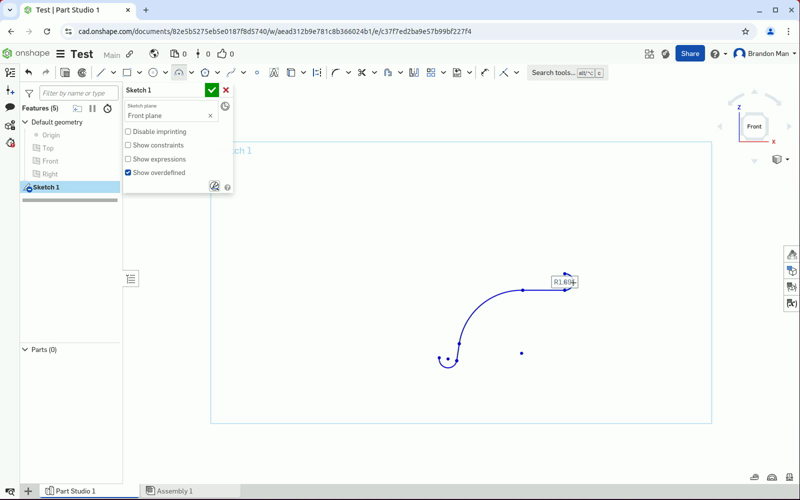
key(esc)
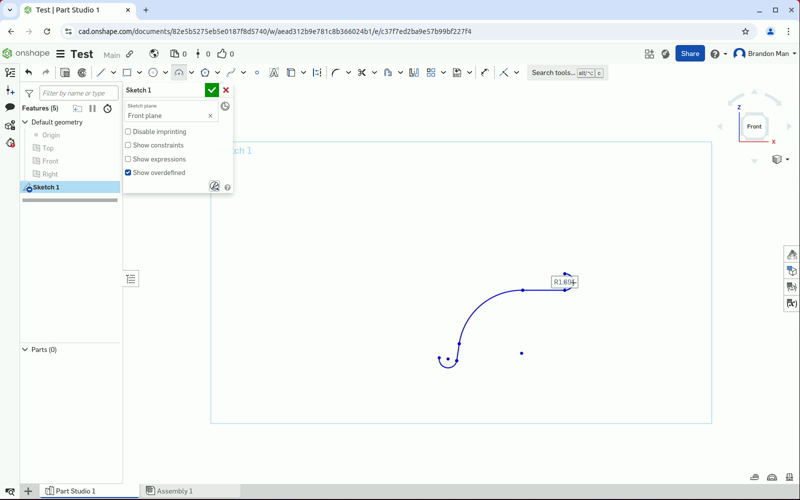
key(l)
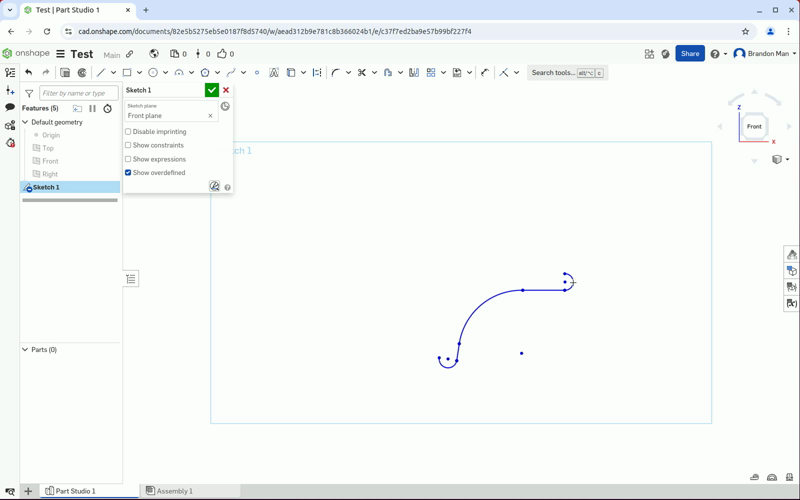
mouse_move(564, 273)
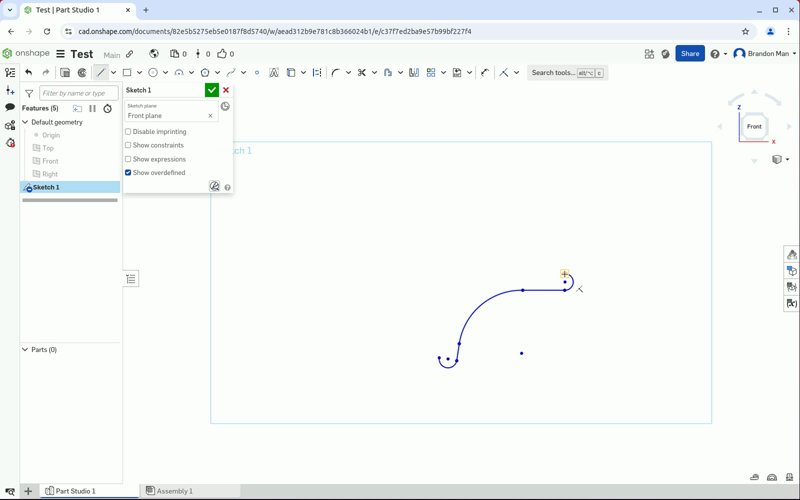
click(564, 273)
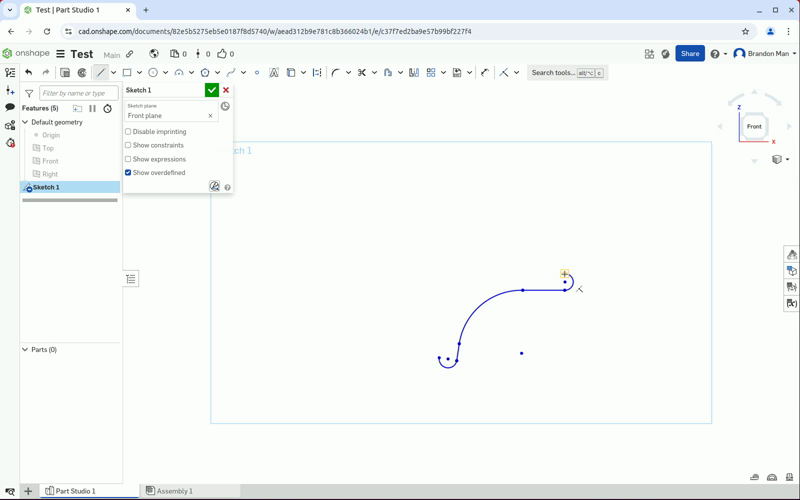
key_down(shift)
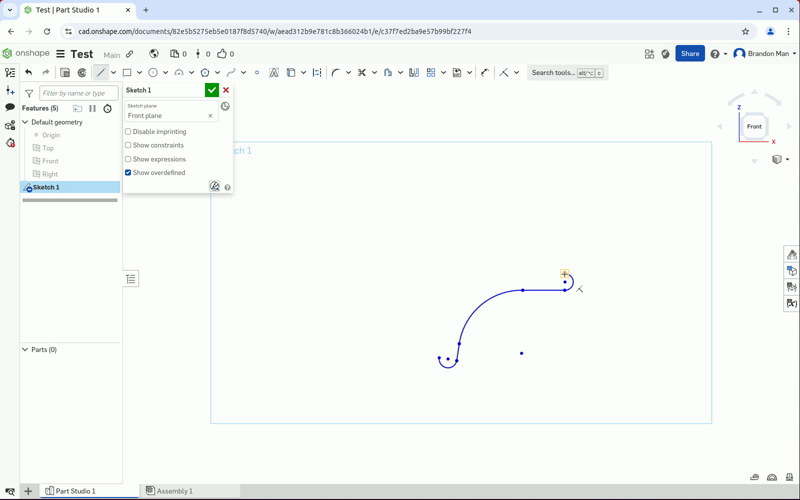
mouse_move(460, 273)
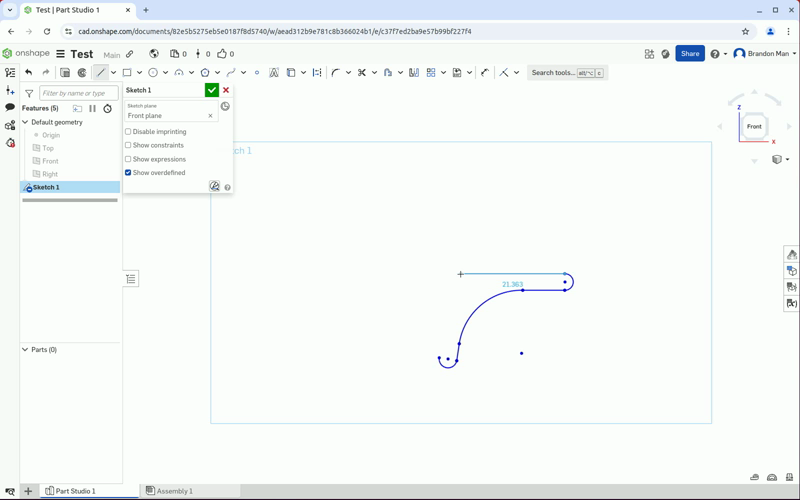
click(460, 273)
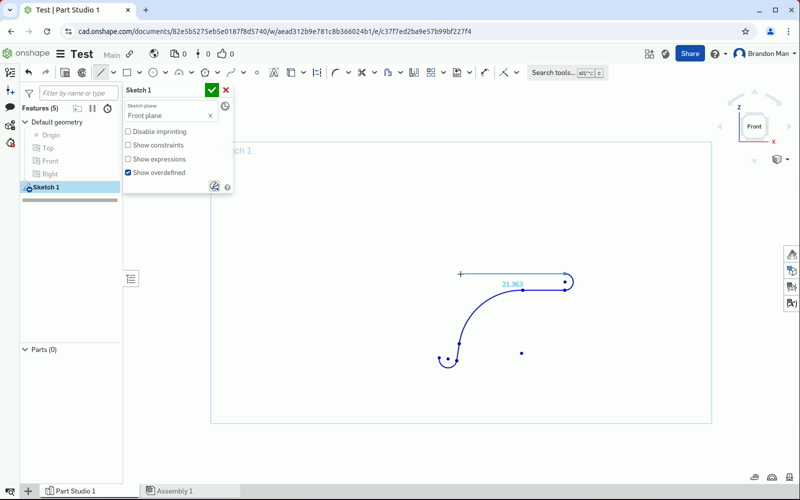
key_up(shift)
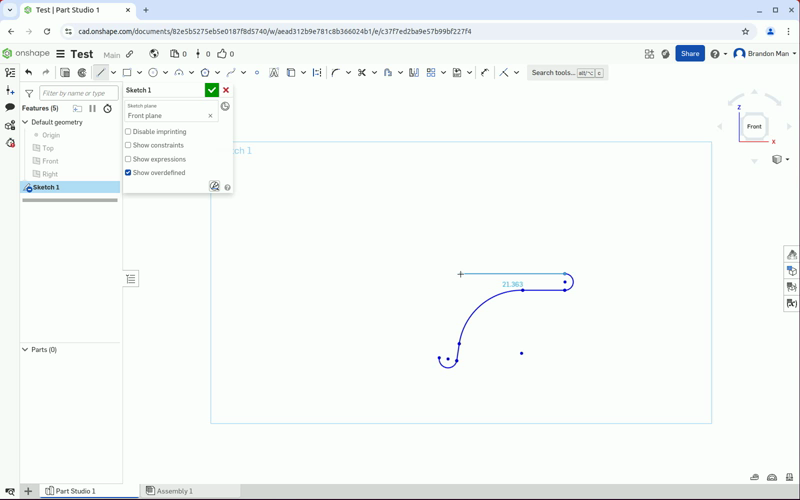
key(esc)
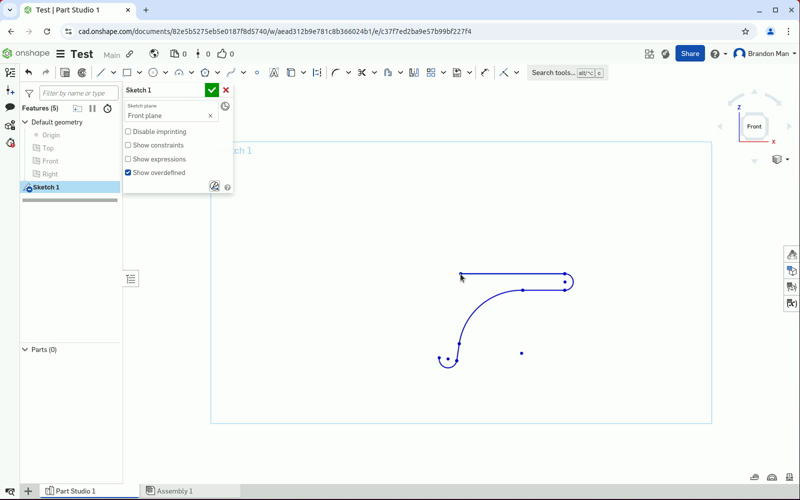
key(a)
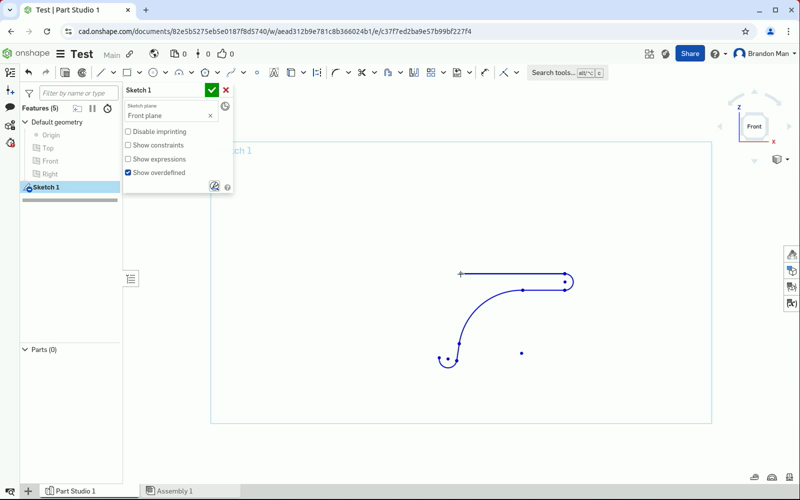
mouse_move(460, 273)
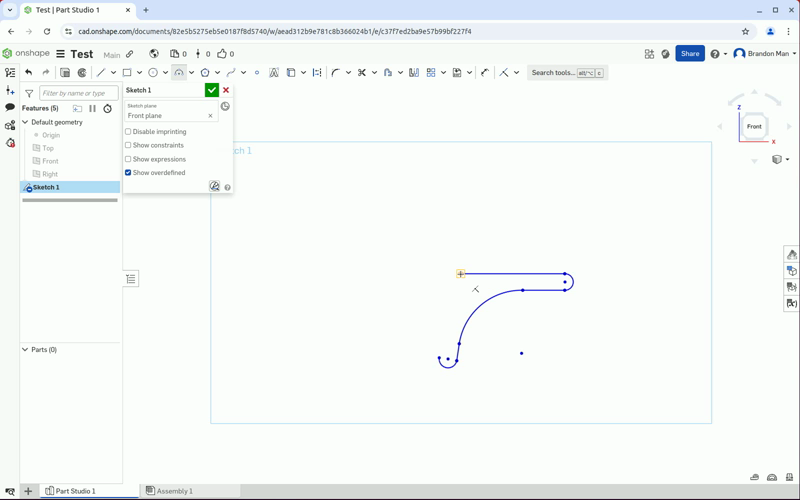
click(460, 273)
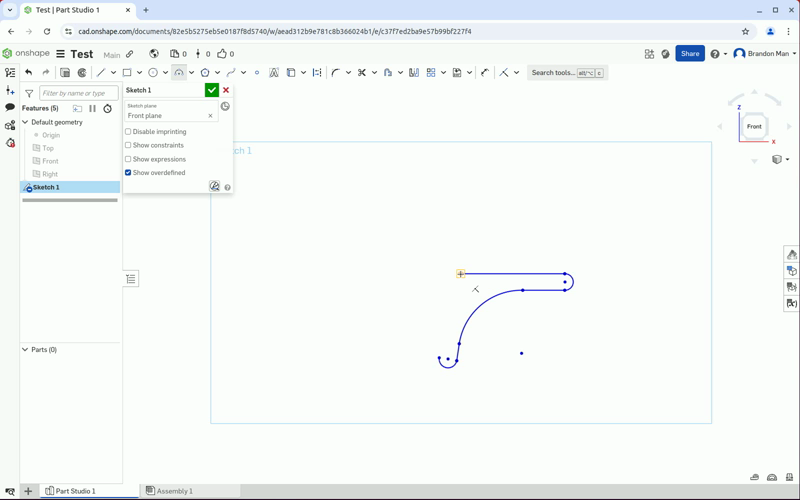
key_down(shift)
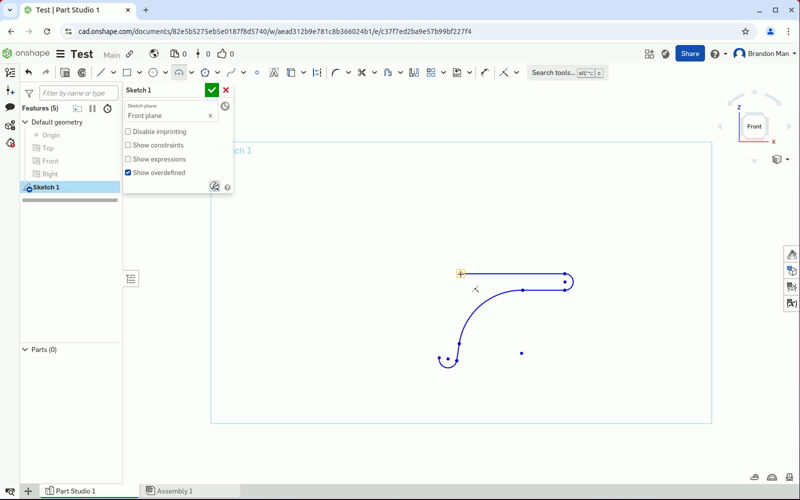
mouse_move(452, 280)
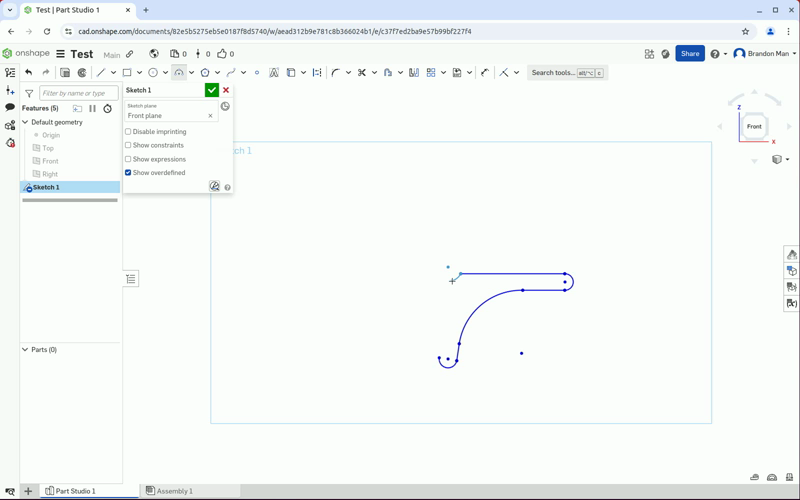
click(452, 280)
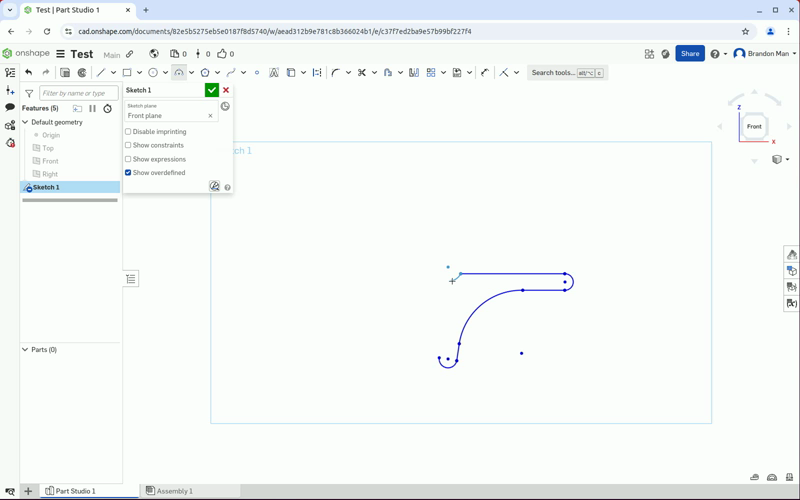
mouse_move(455, 275)
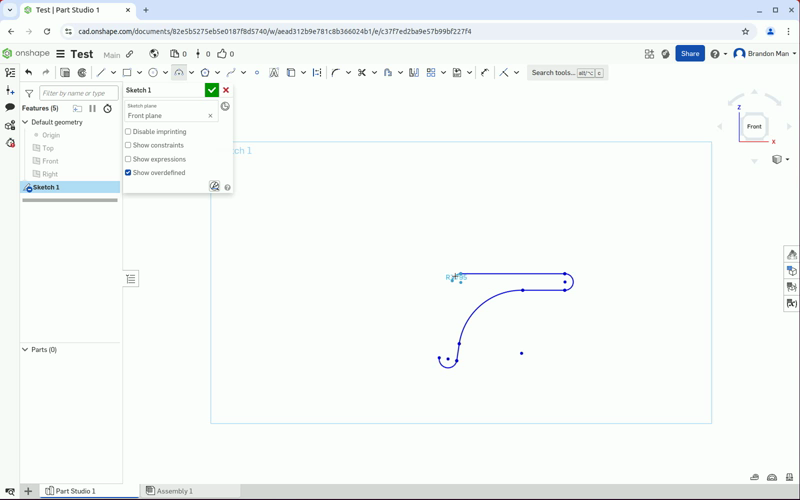
click(455, 275)
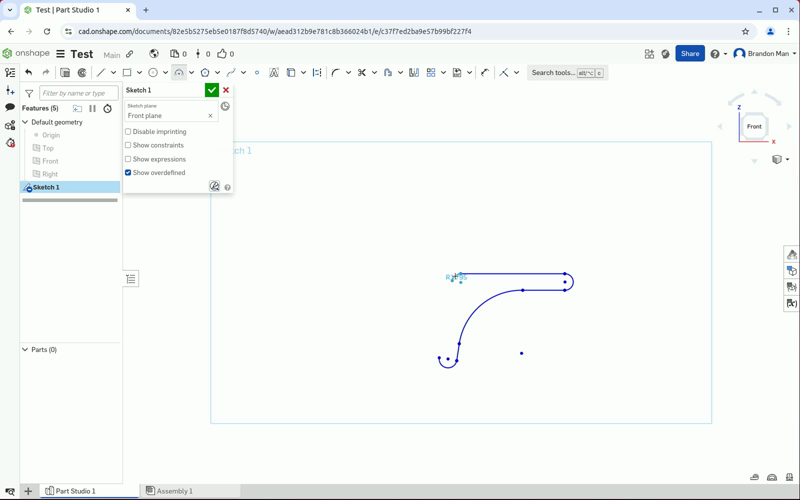
key_up(shift)
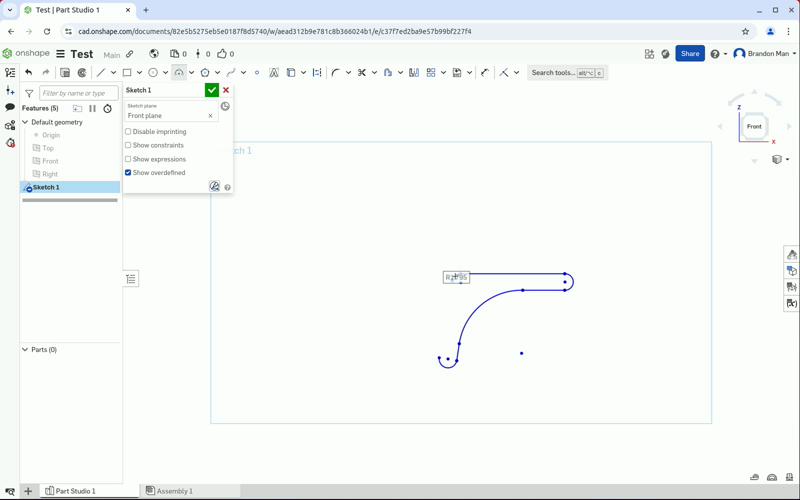
key(esc)
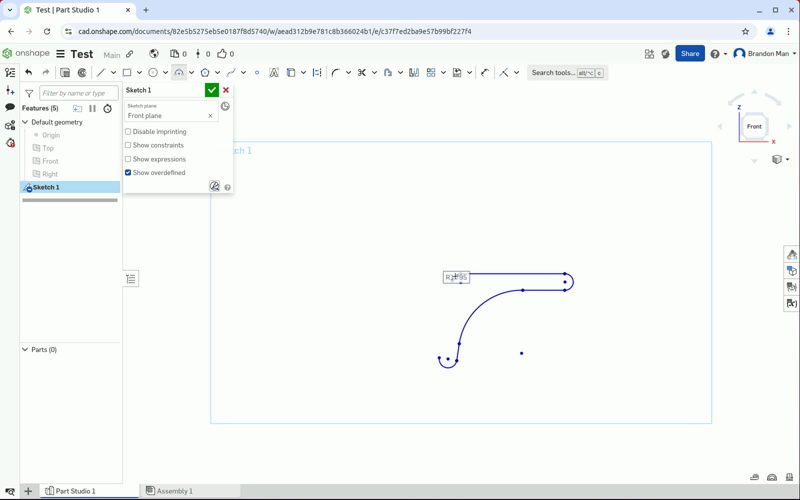
key(l)
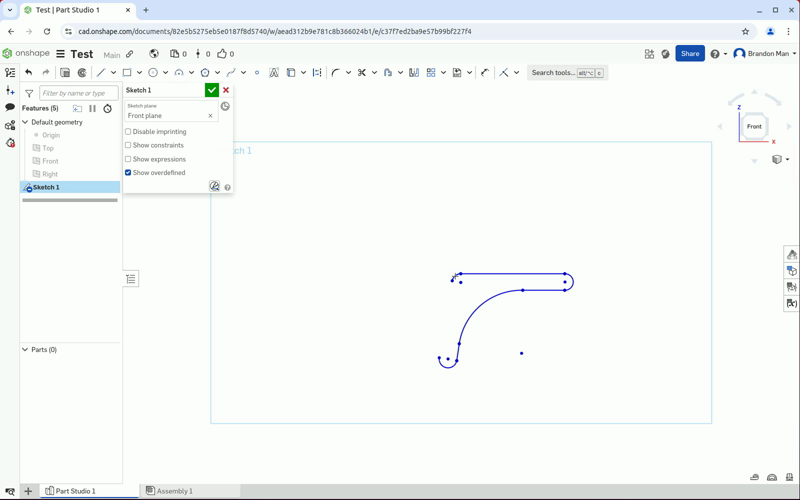
mouse_move(452, 280)
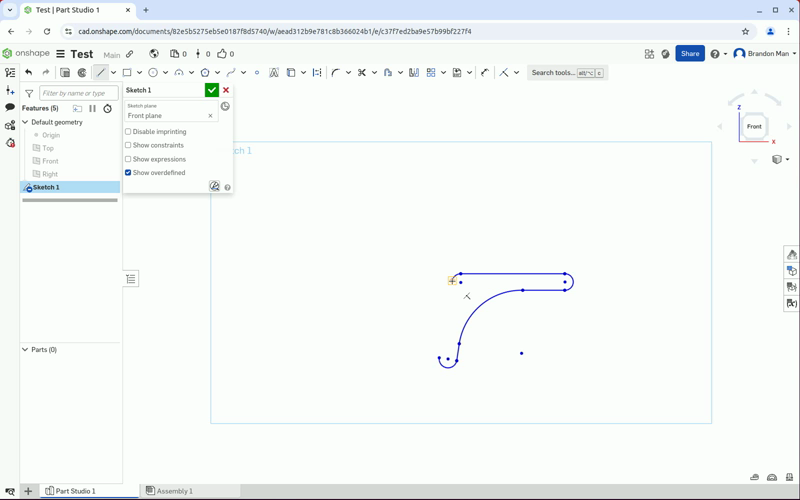
click(452, 280)
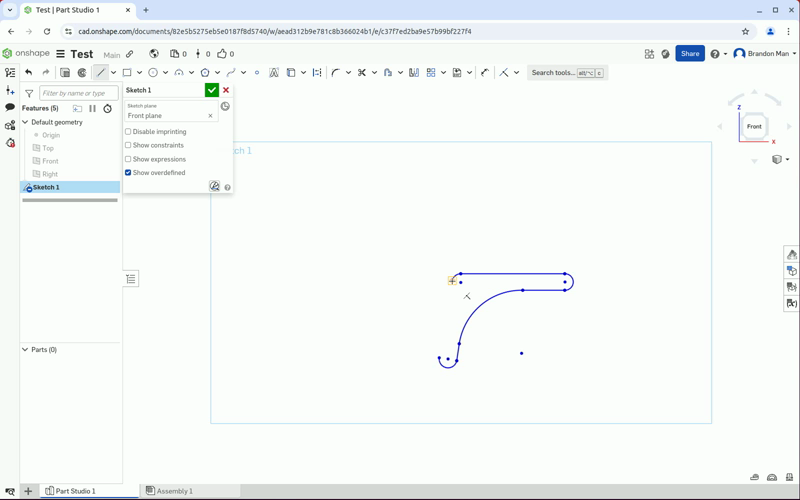
key_down(shift)
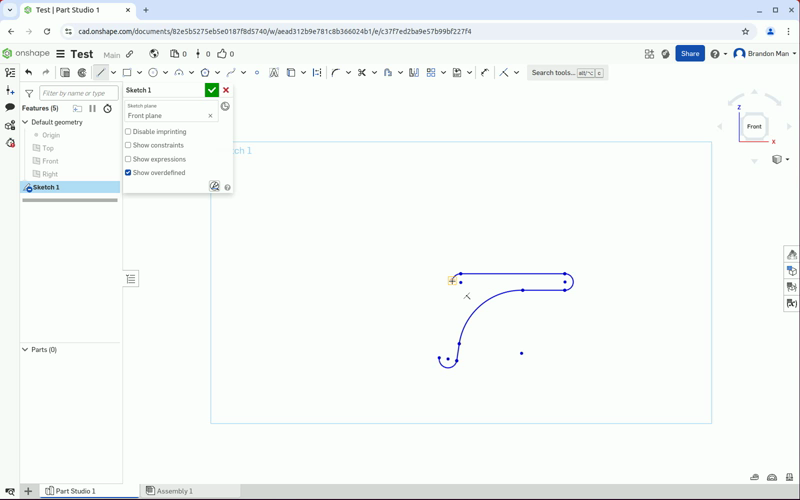
mouse_move(439, 357)
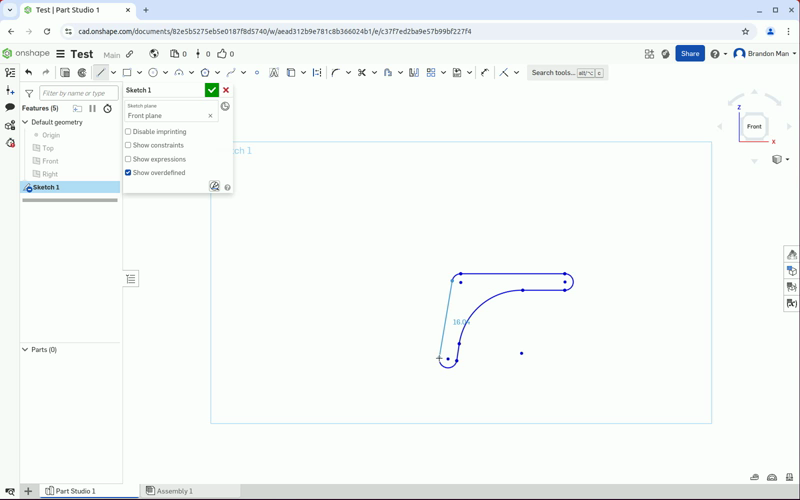
key_up(shift)
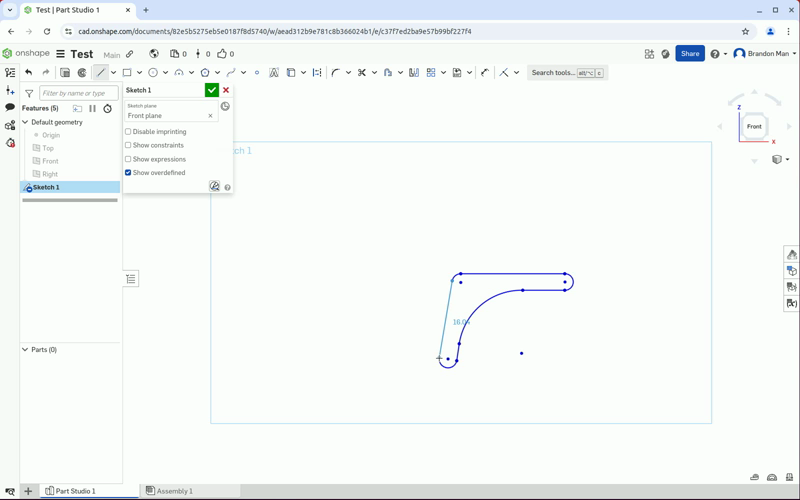
click(439, 357)
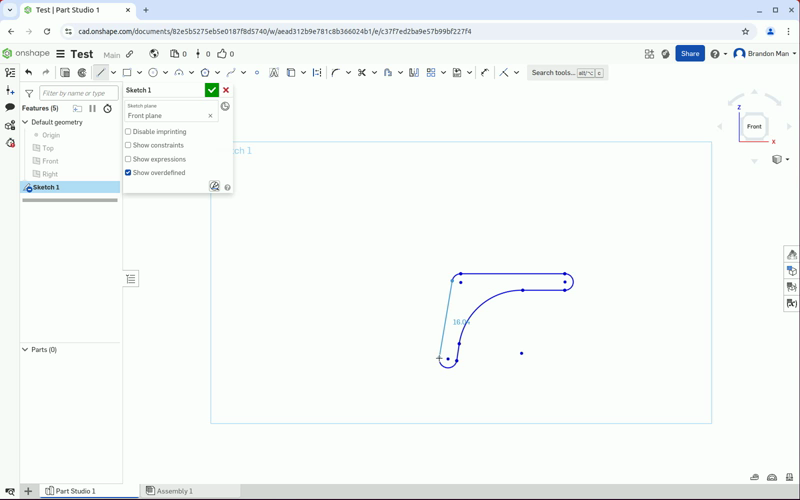
key(esc)
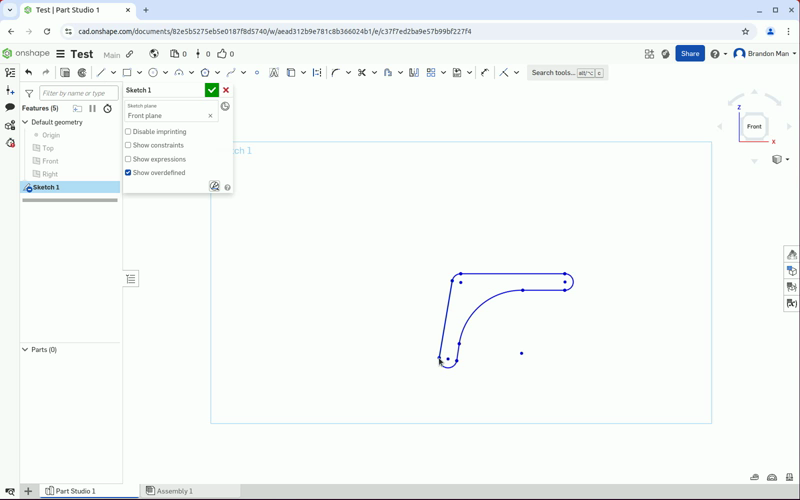
key(c)
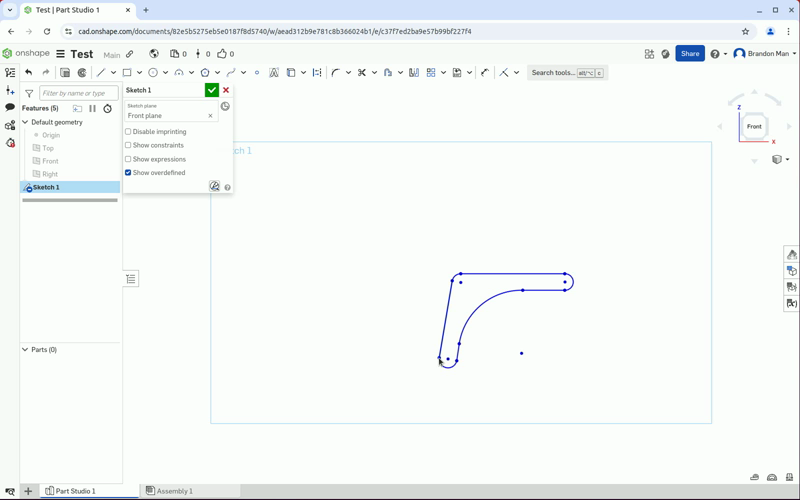
key_down(shift)
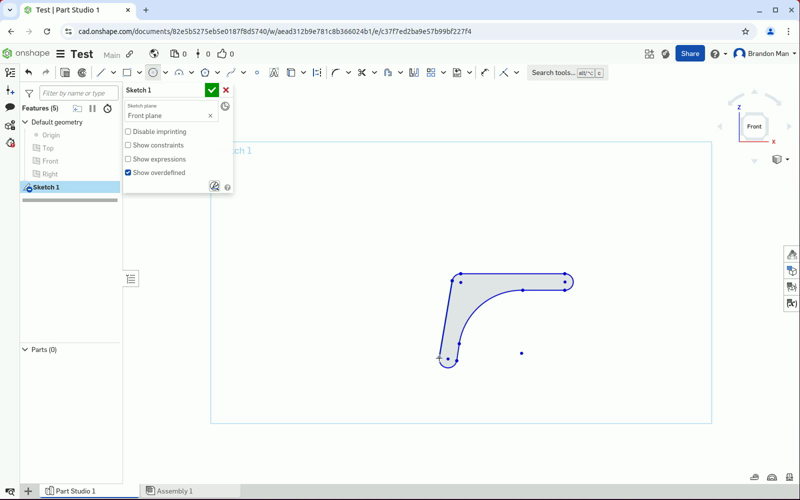
mouse_move(448, 359)
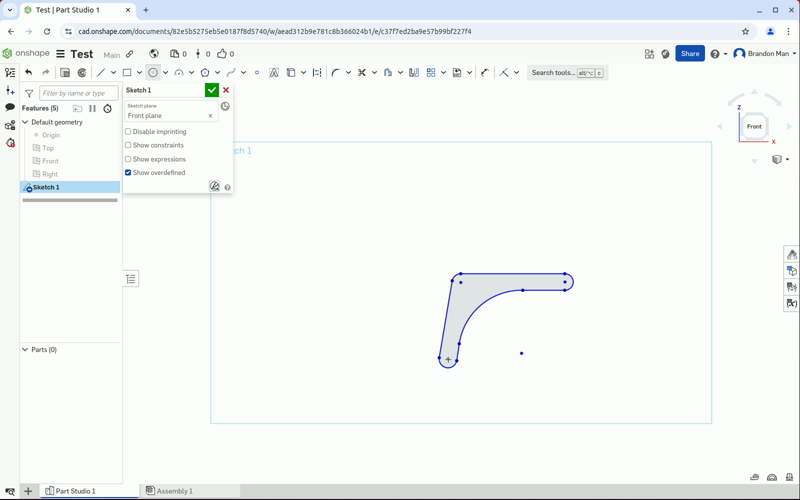
click(448, 359)
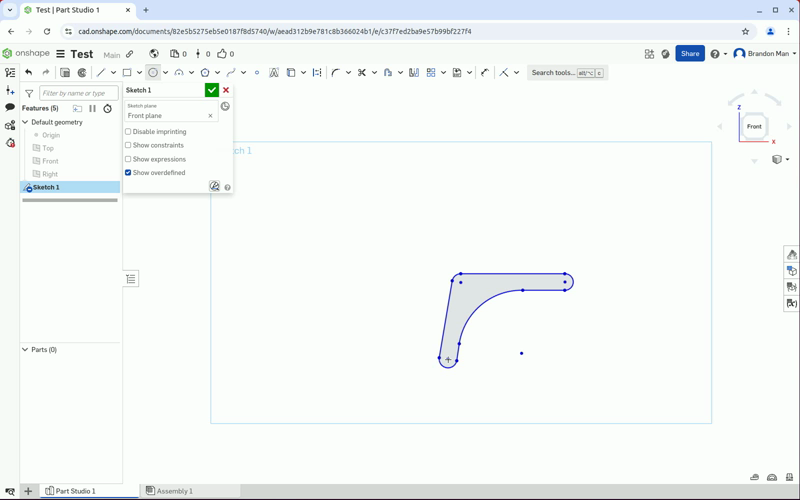
key_up(shift)
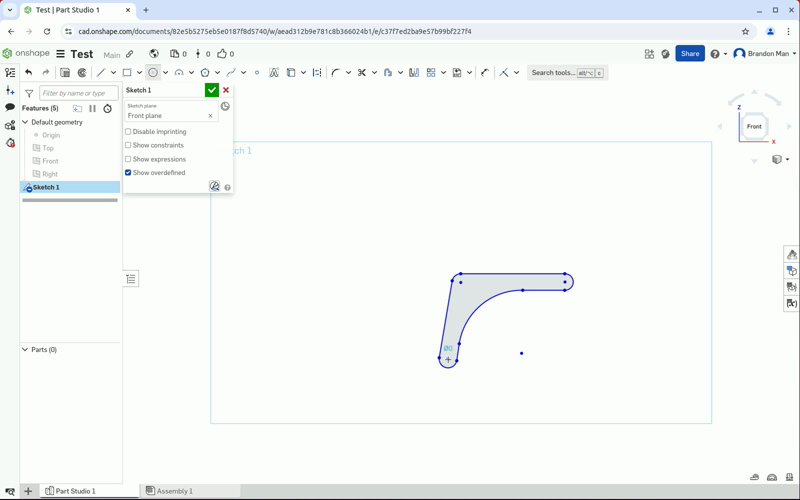
mouse_move(453, 359)
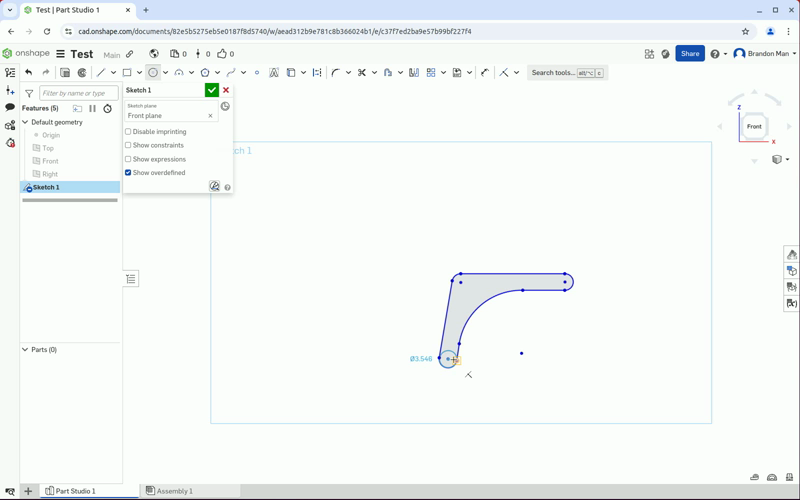
scroll(6)
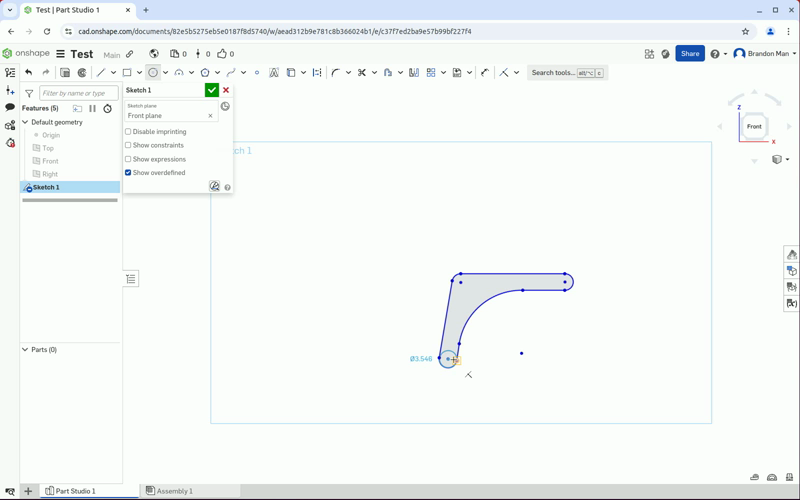
scroll(6)
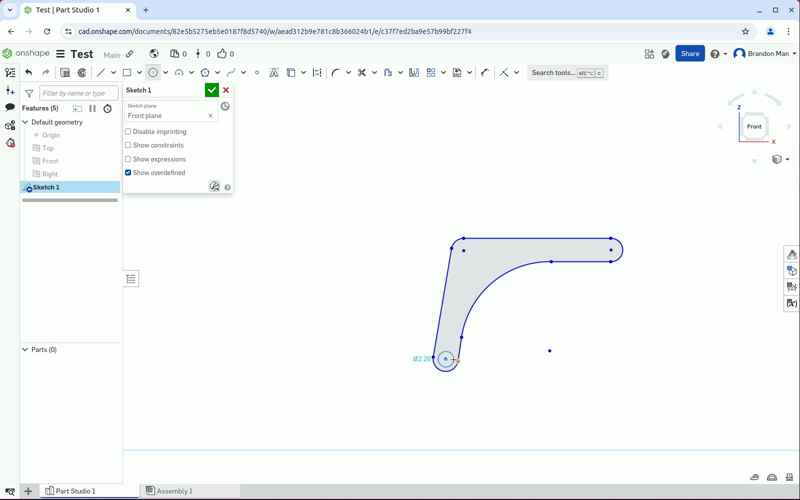
scroll(6)
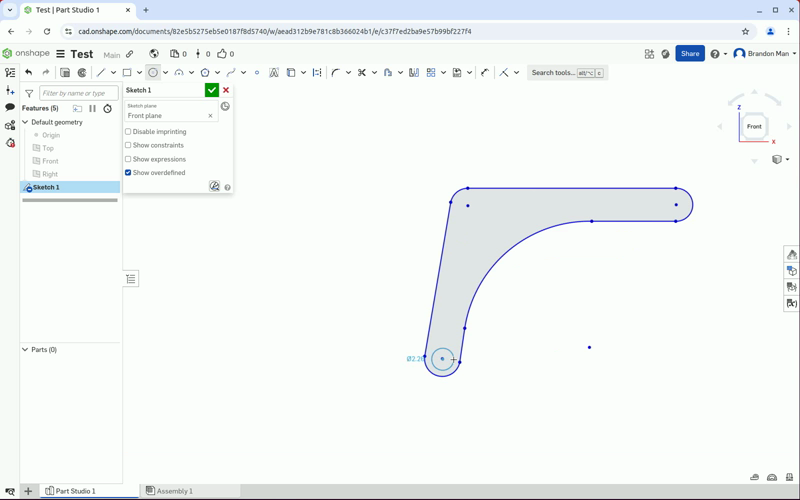
scroll(6)
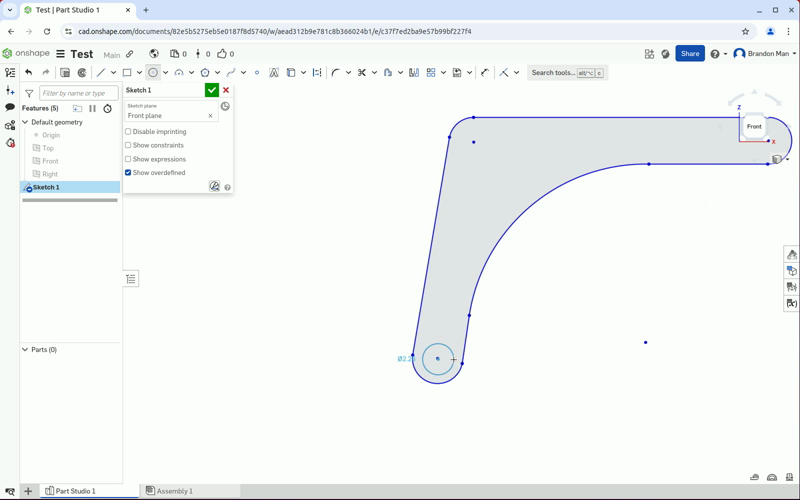
scroll(6)
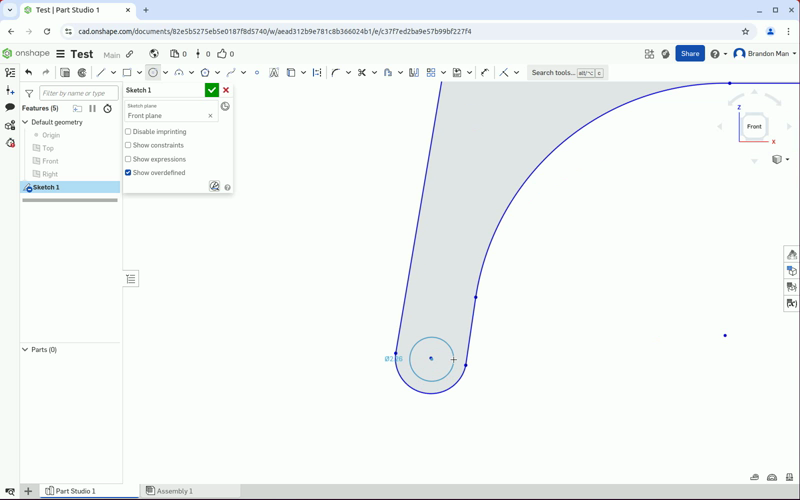
scroll(6)
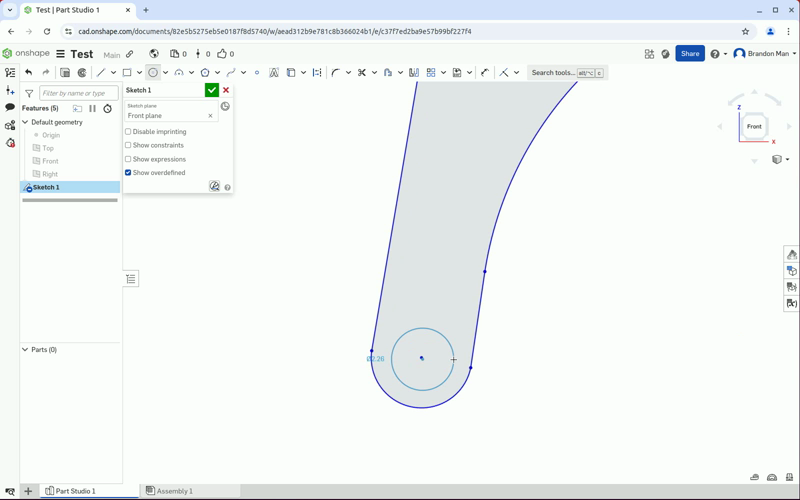
scroll(6)
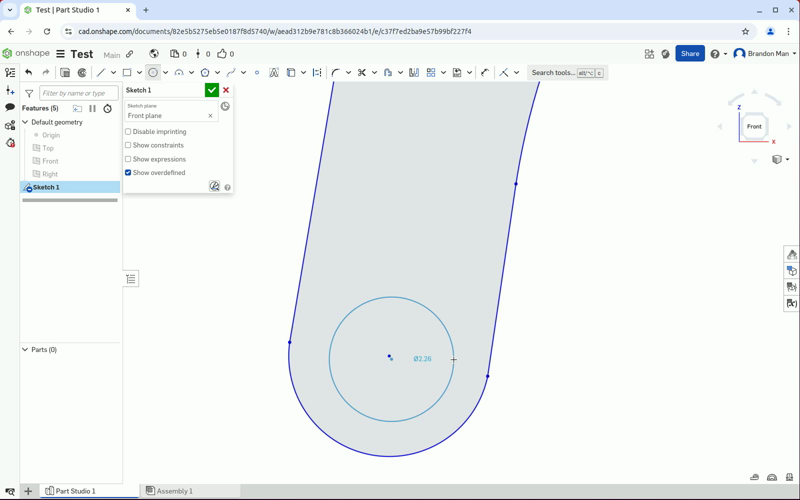
click(453, 359)
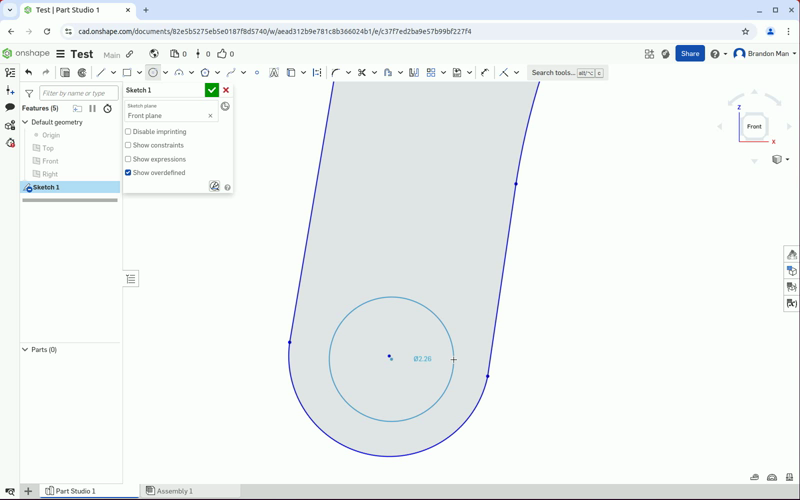
scroll(-6)
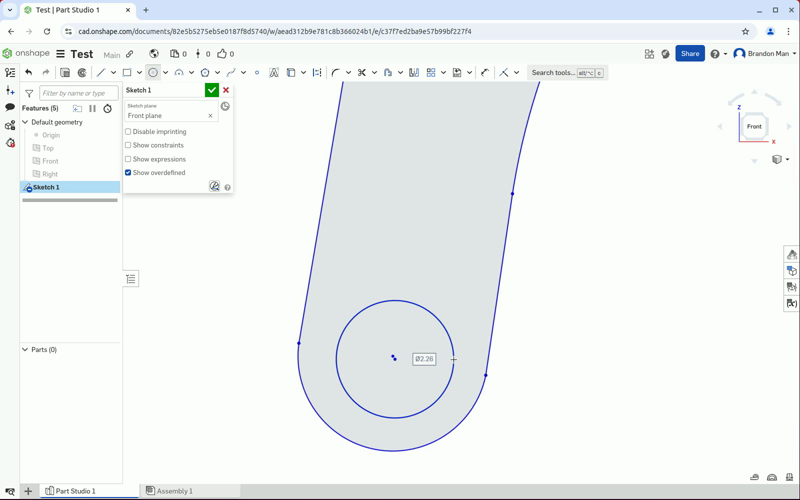
scroll(-6)
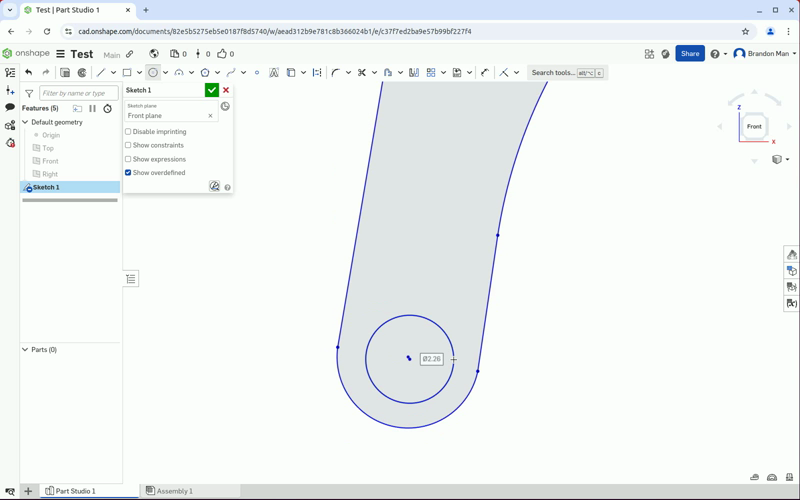
scroll(-6)
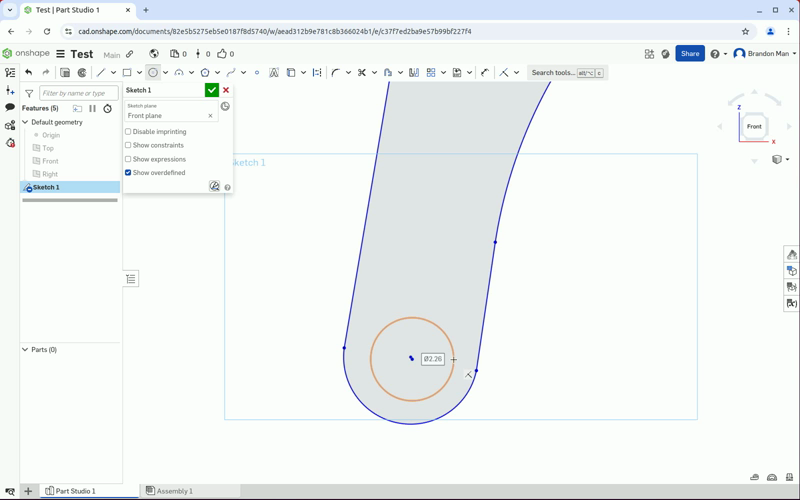
scroll(-6)
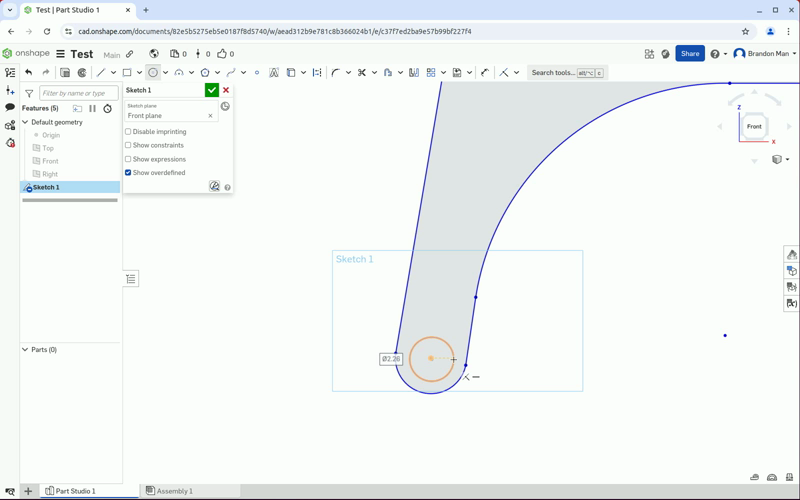
scroll(-6)
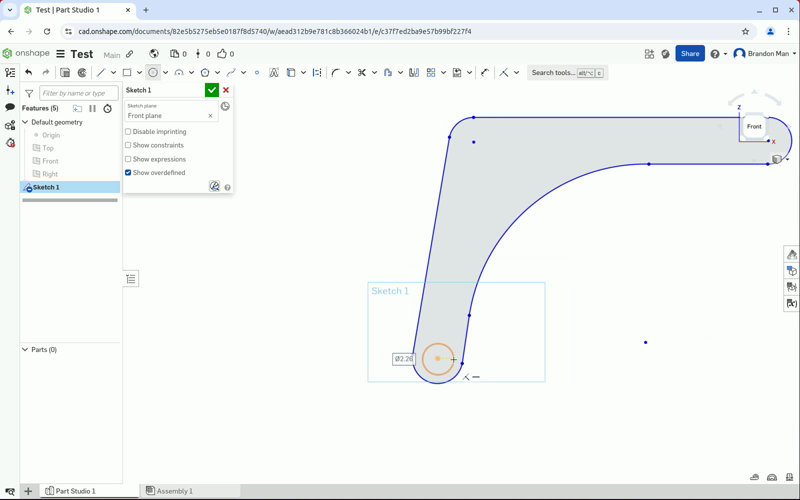
scroll(-6)
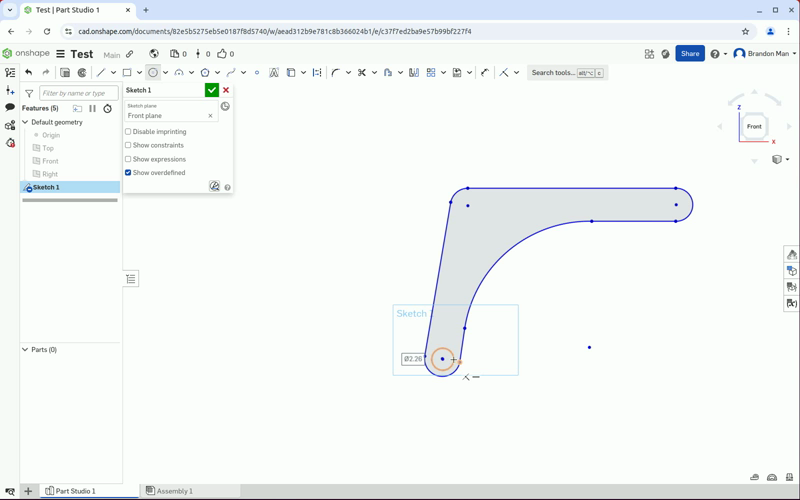
scroll(-6)
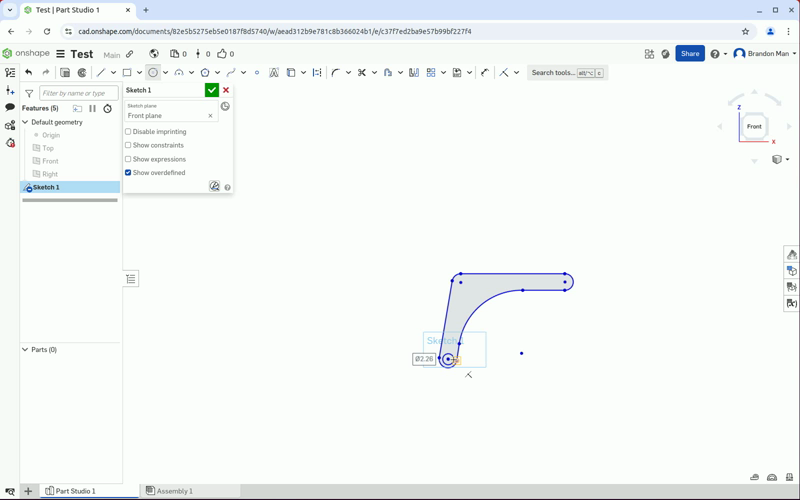
key(esc)
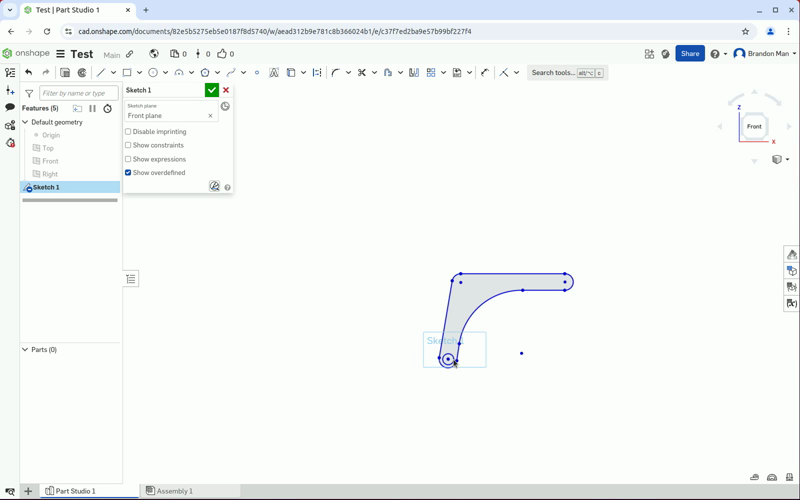
key(c)
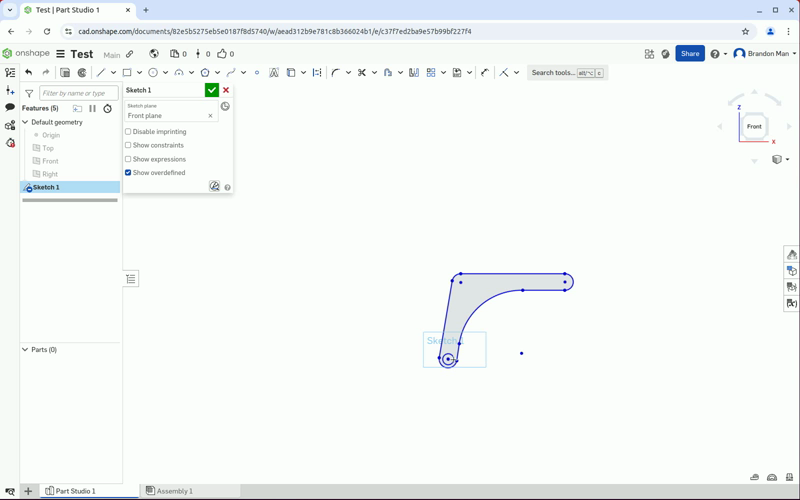
key_down(shift)
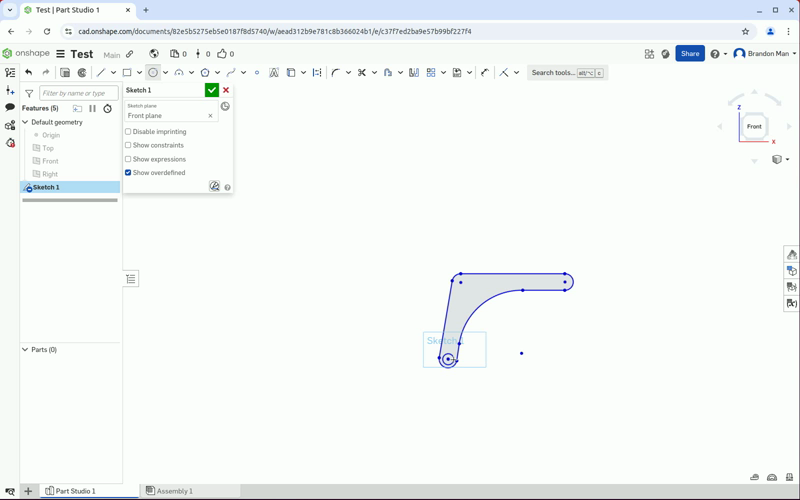
mouse_move(460, 282)
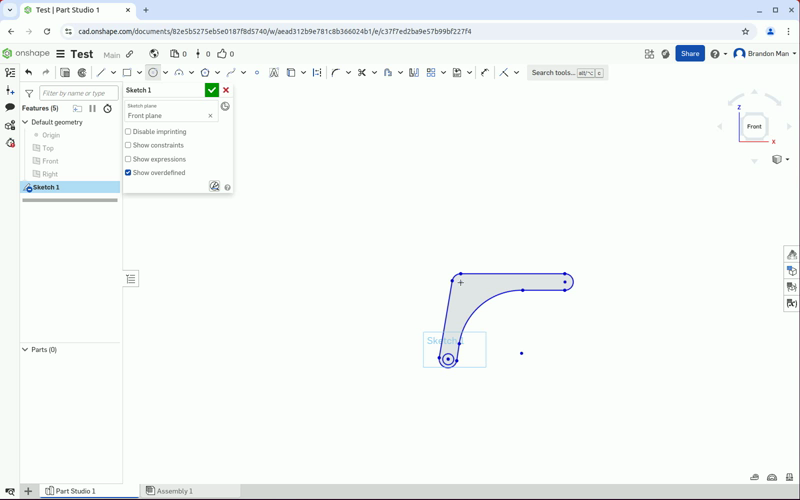
click(460, 282)
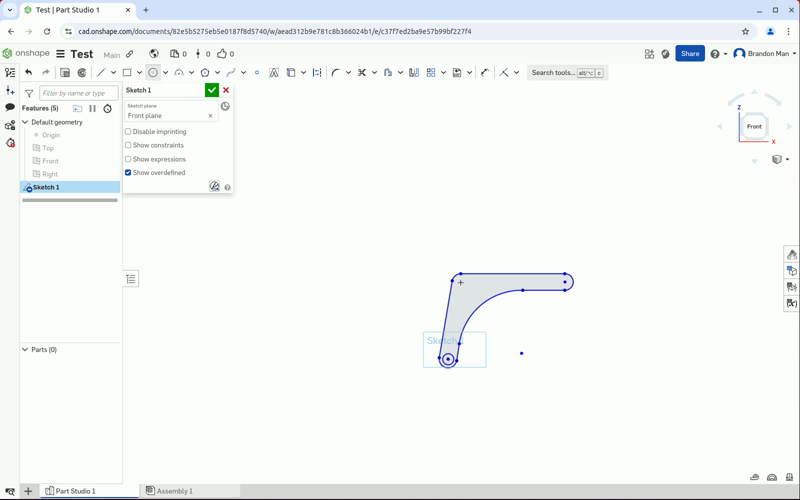
key_up(shift)
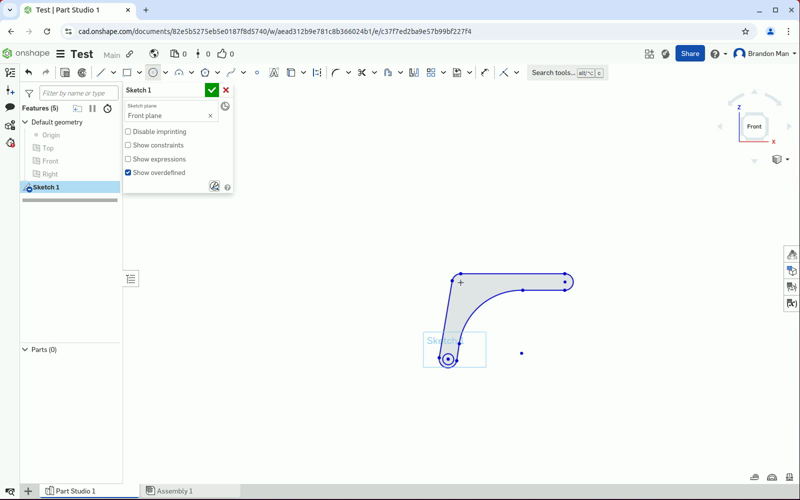
mouse_move(466, 282)
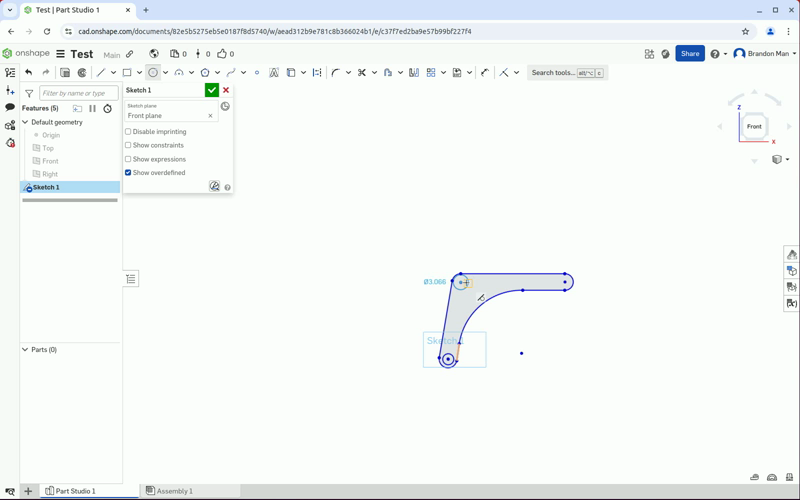
click(466, 282)
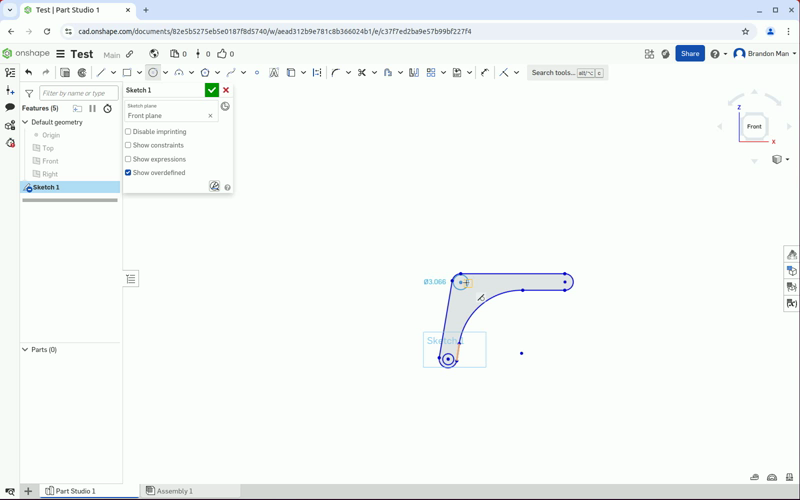
key(esc)
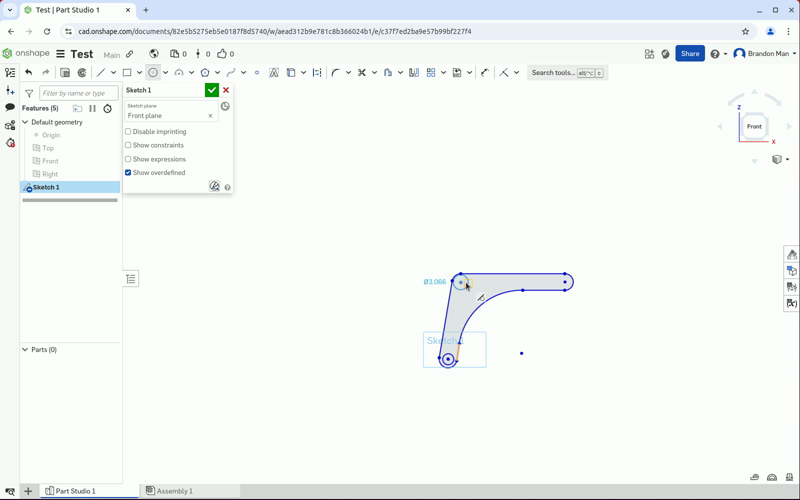
key(c)
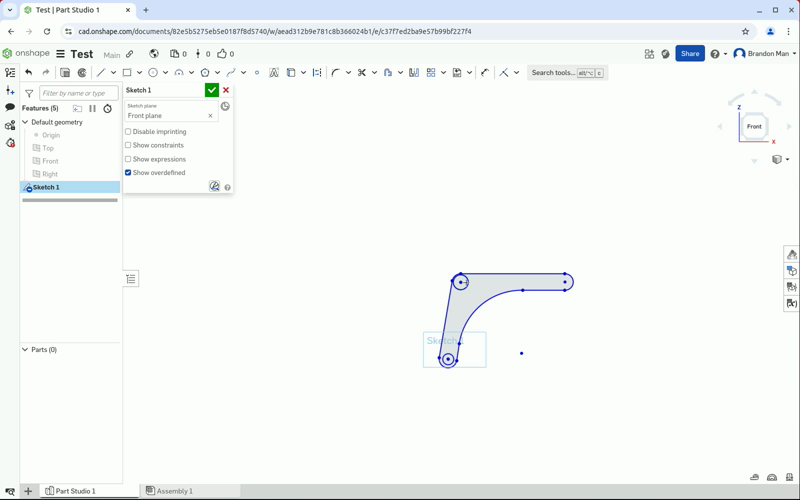
key_down(shift)
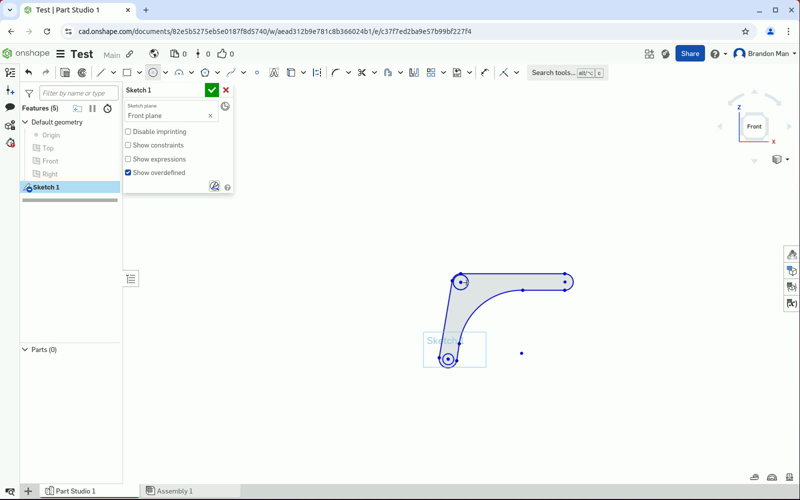
mouse_move(564, 282)
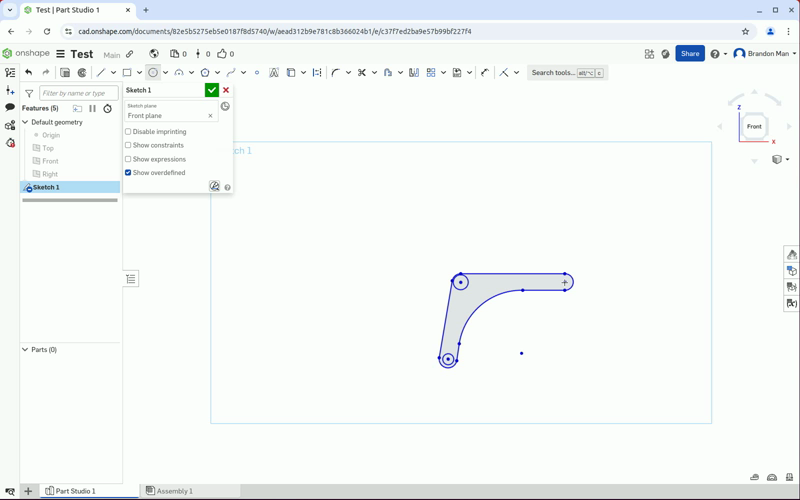
click(564, 282)
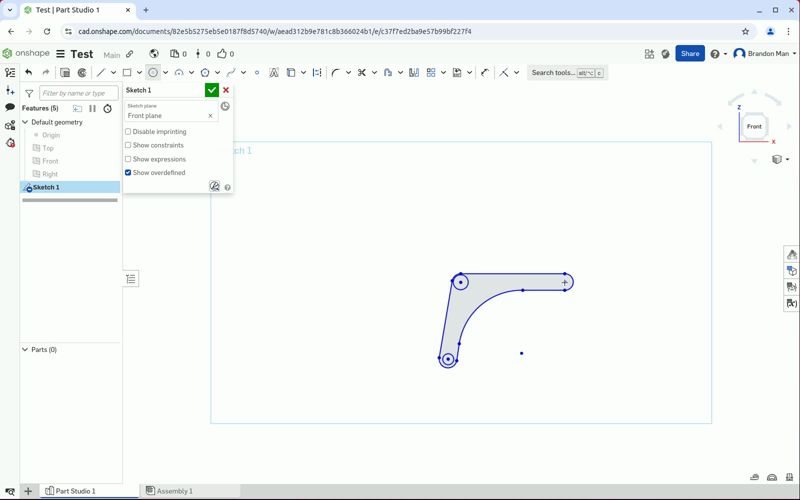
key_up(shift)
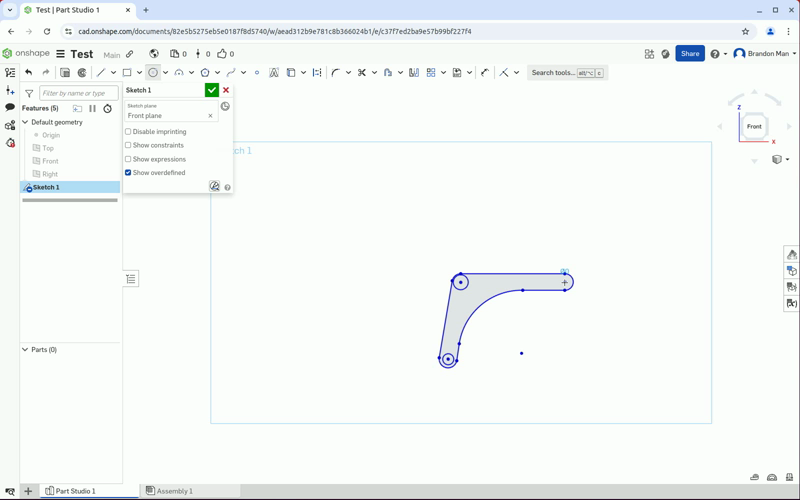
mouse_move(570, 282)
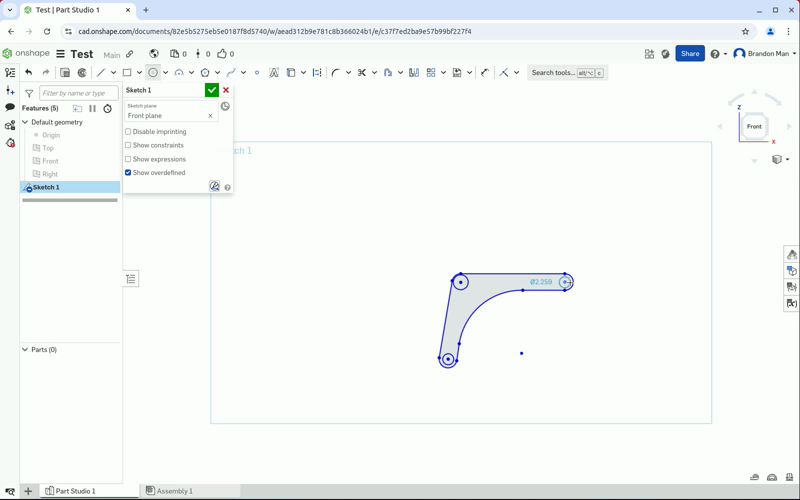
scroll(6)
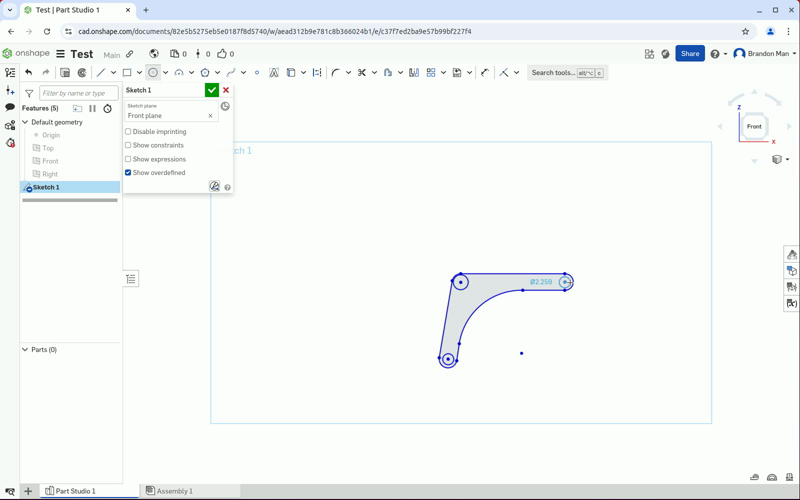
scroll(6)
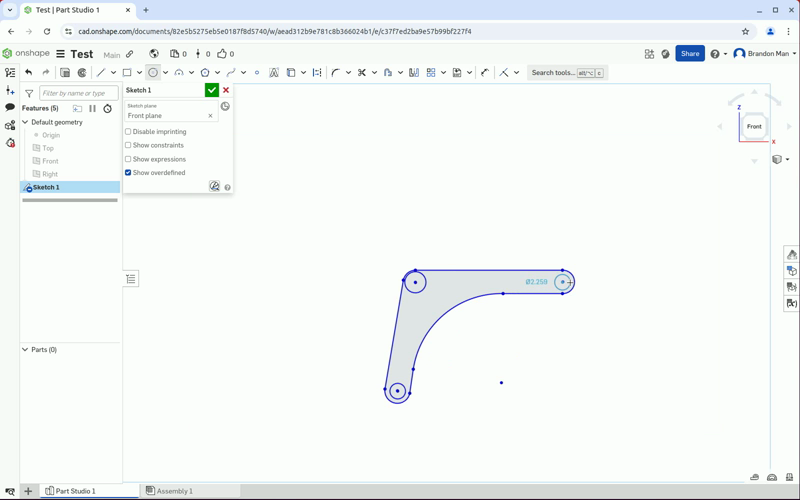
scroll(6)
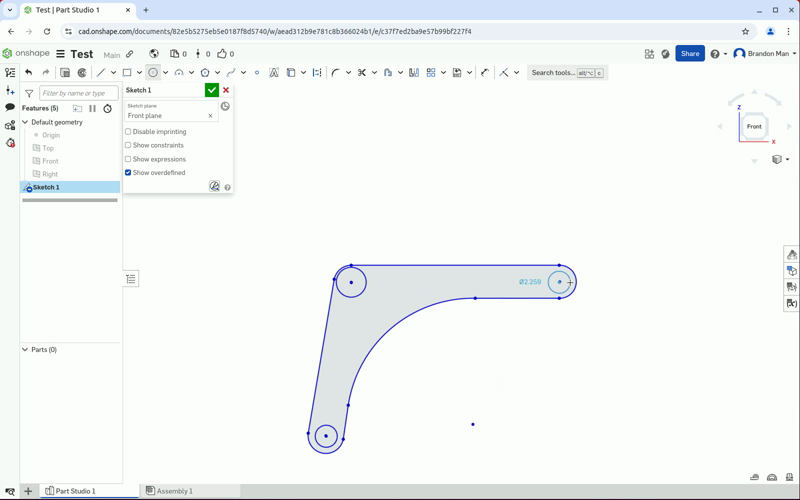
scroll(6)
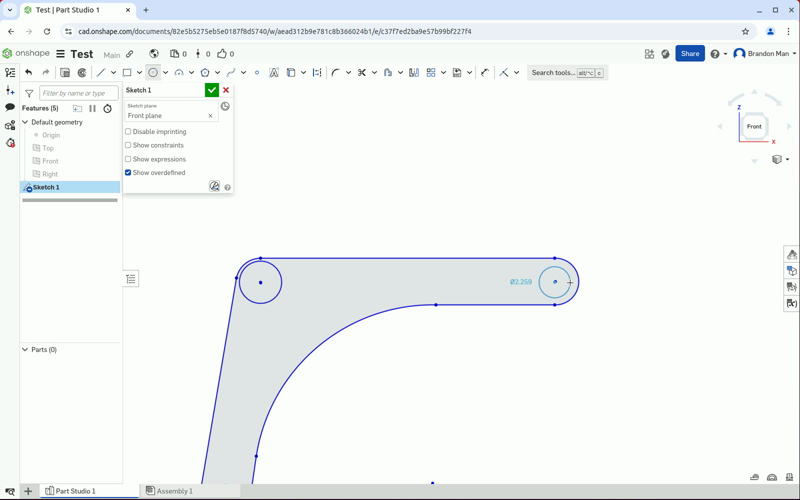
scroll(6)
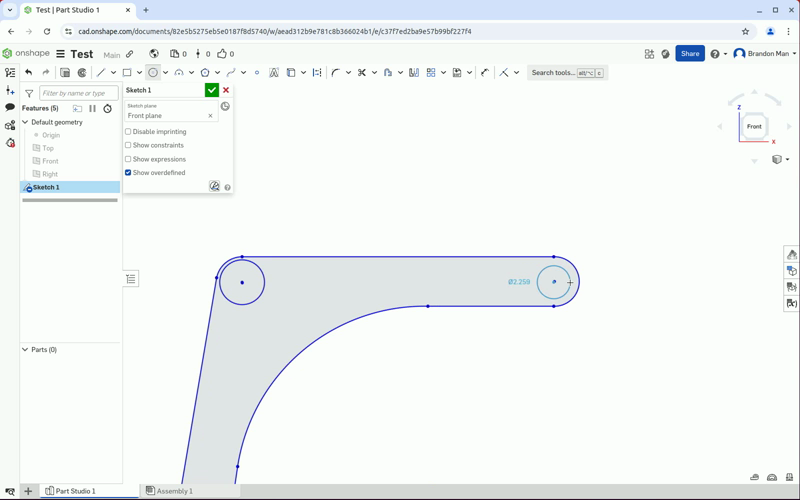
scroll(6)
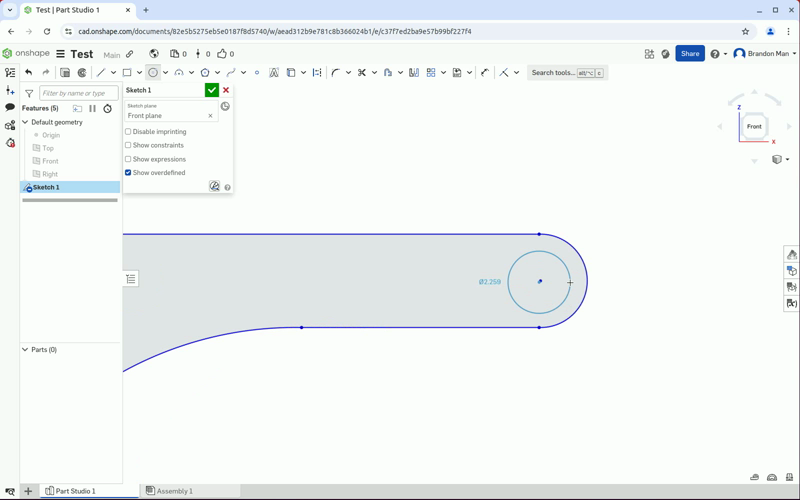
scroll(6)
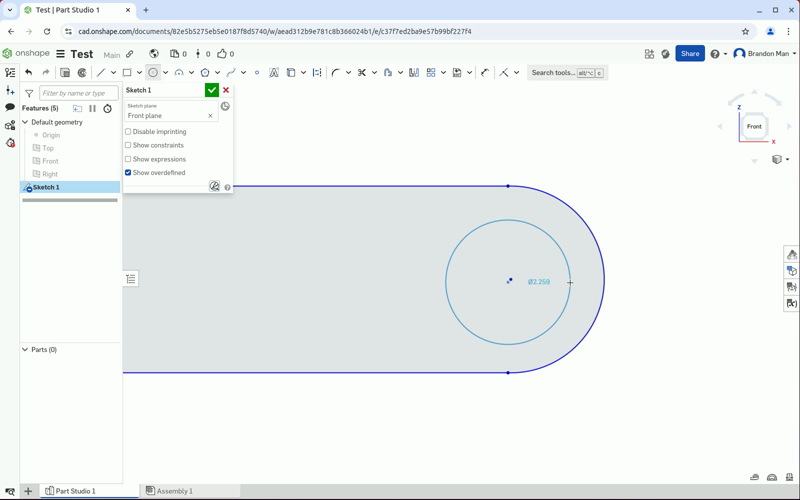
click(570, 282)
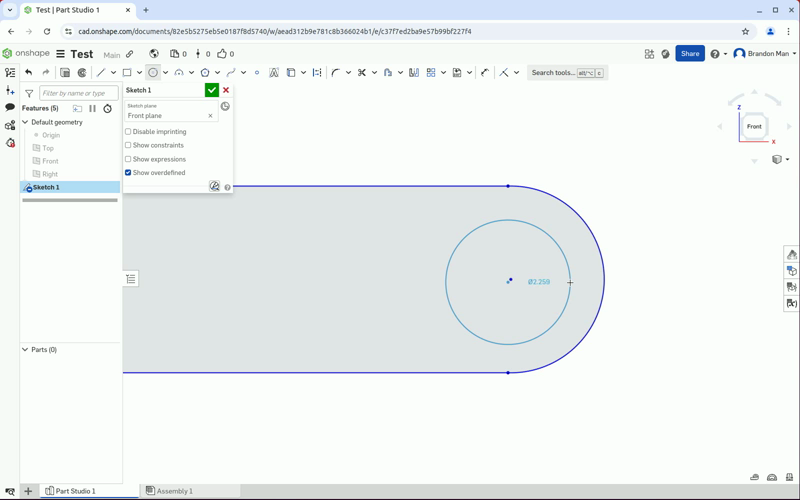
scroll(-6)
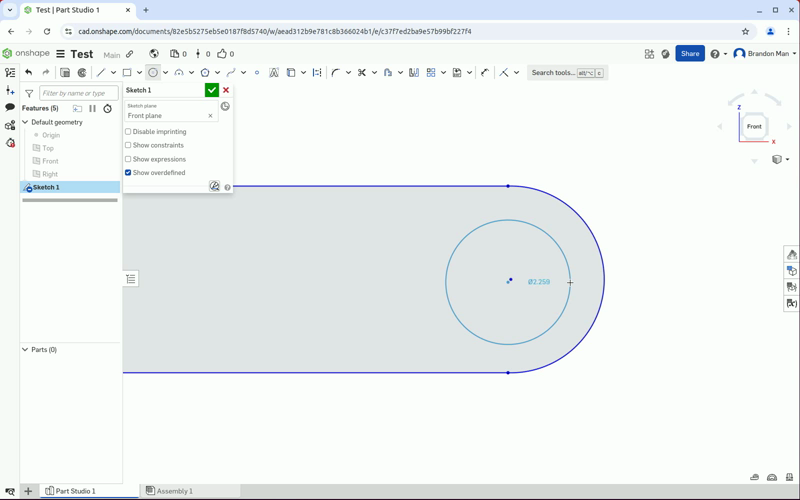
scroll(-6)
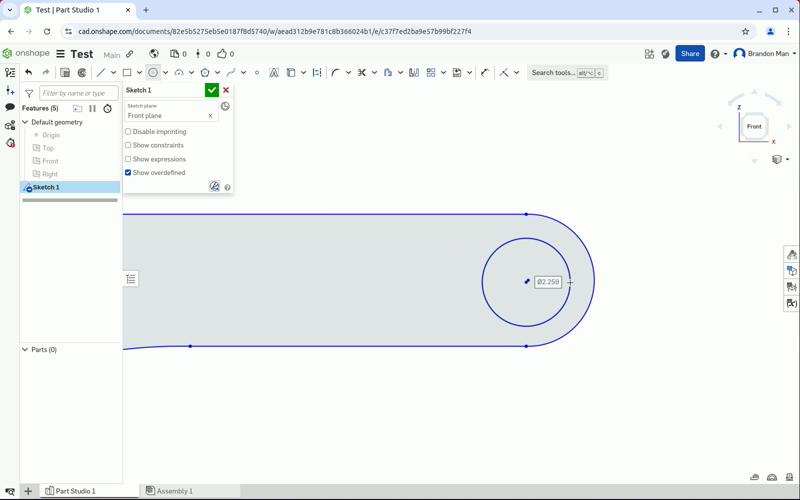
scroll(-6)
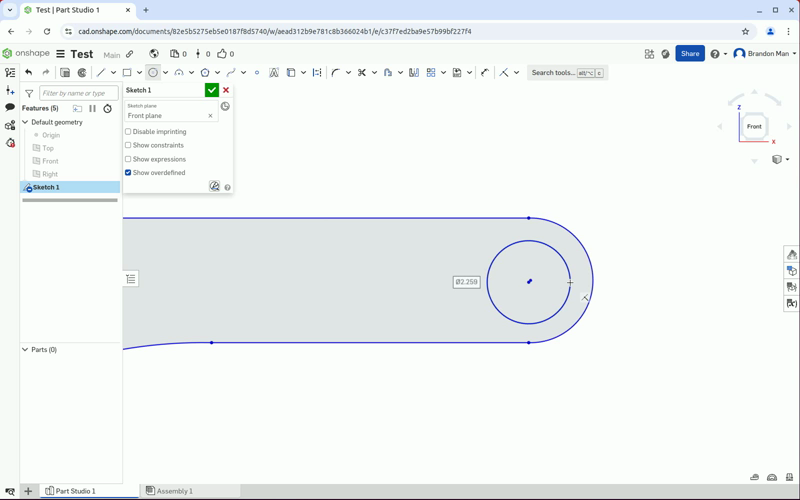
scroll(-6)
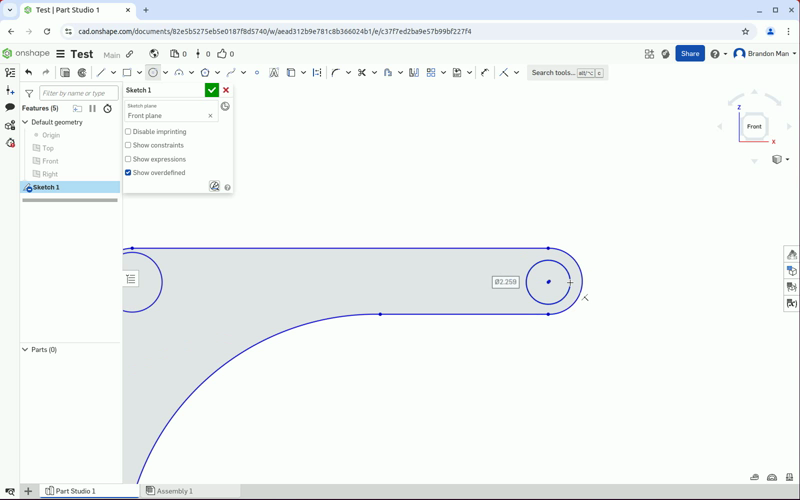
scroll(-6)
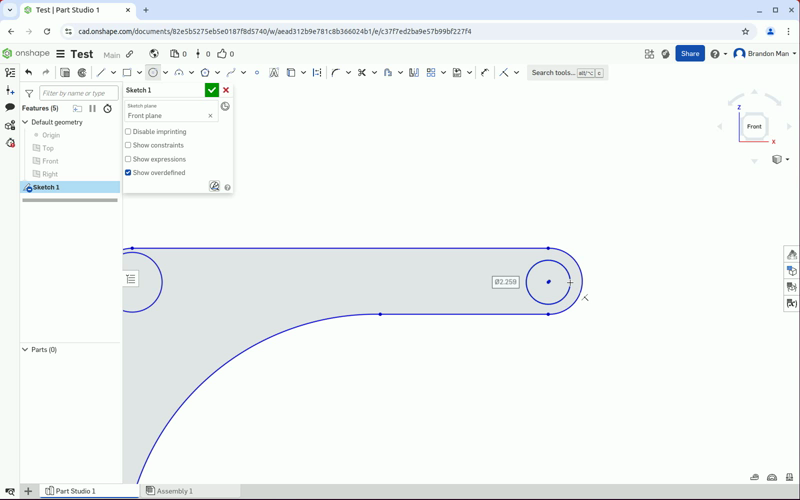
scroll(-6)
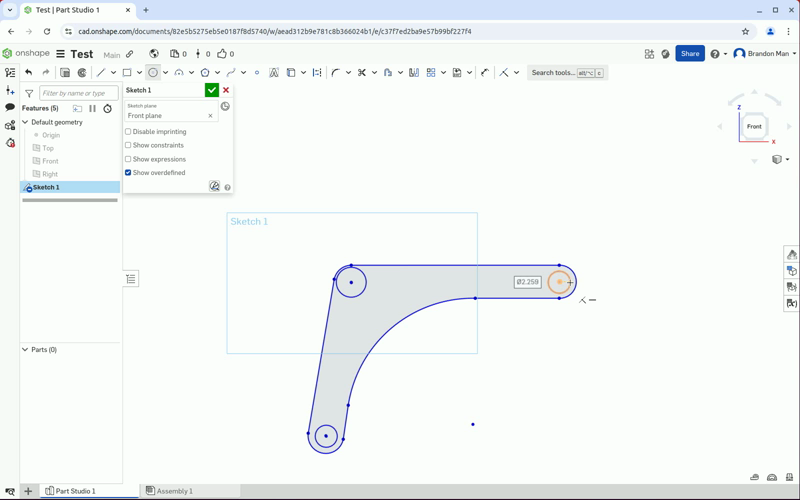
scroll(-6)
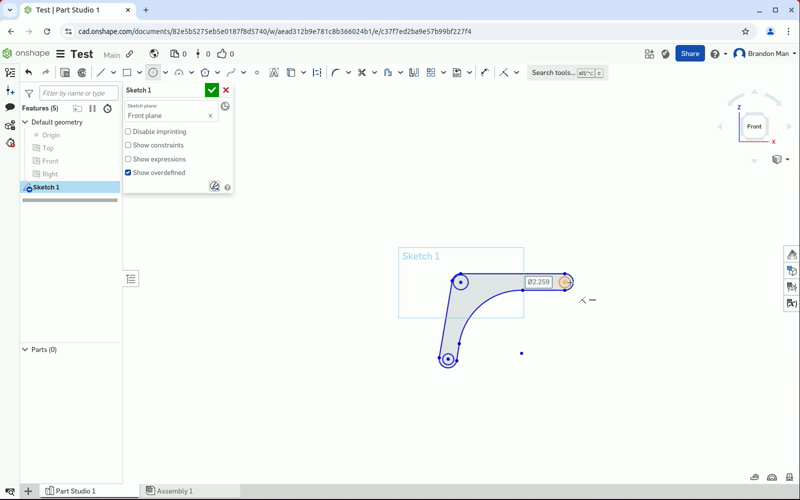
key(esc)
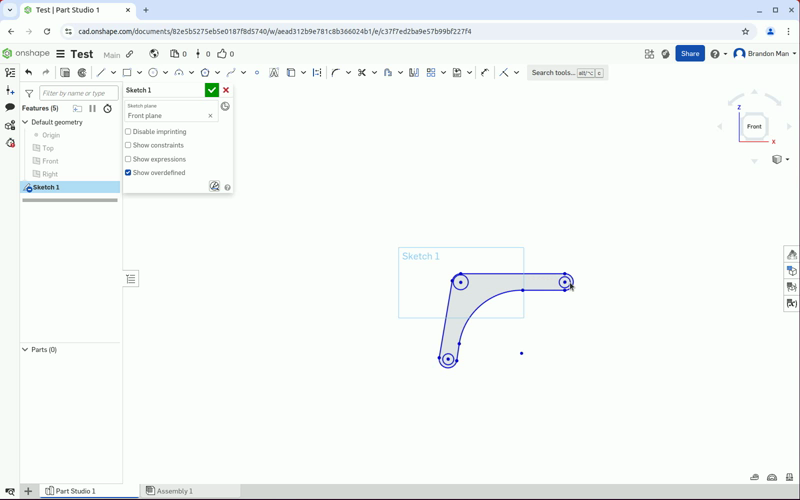
mouse_move(447, 349)
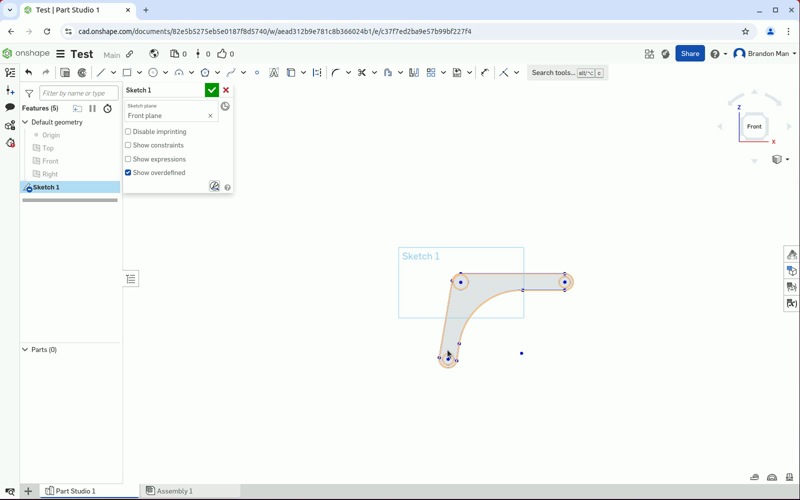
click(447, 349)
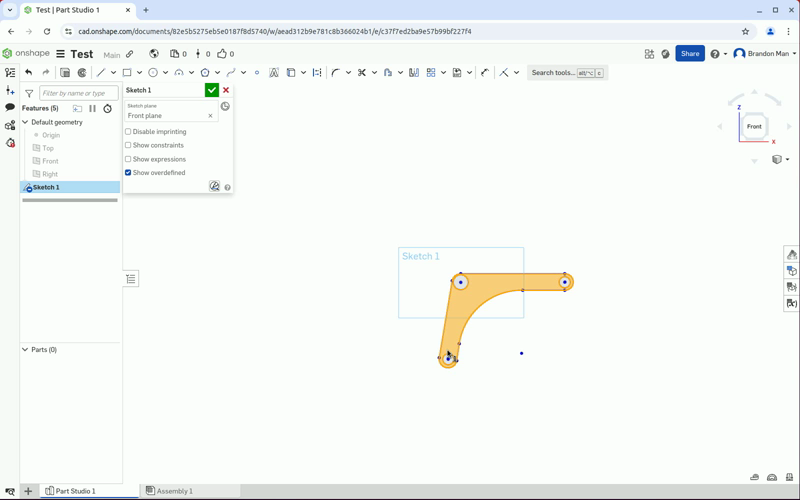
mouse_move(73, 352)
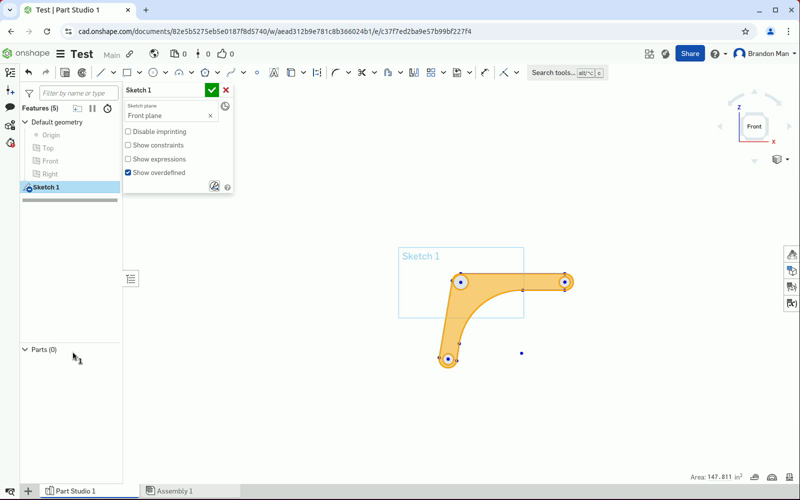
key(shift+y)
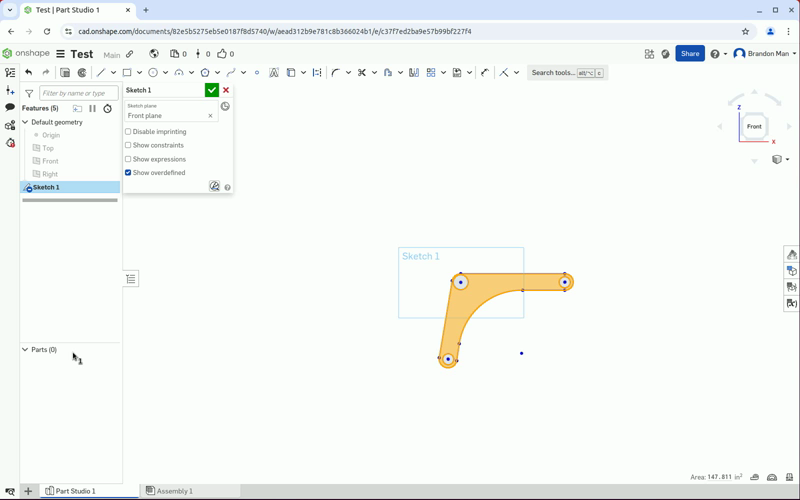
key(shift+e)
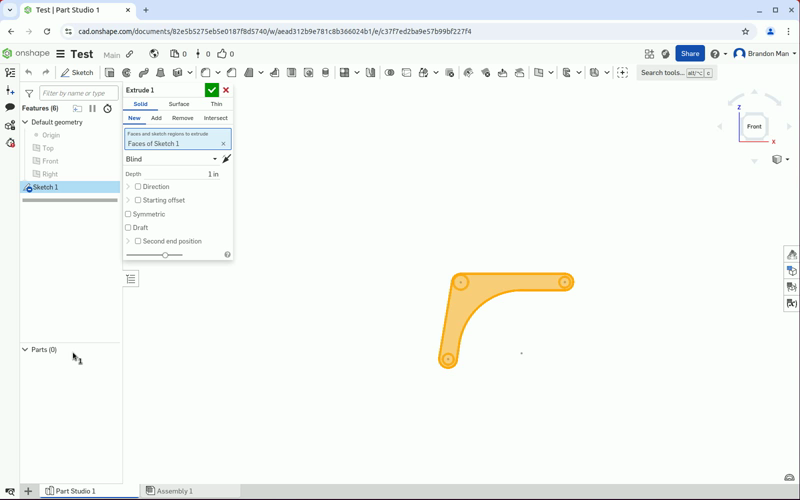
mouse_move(143, 106)
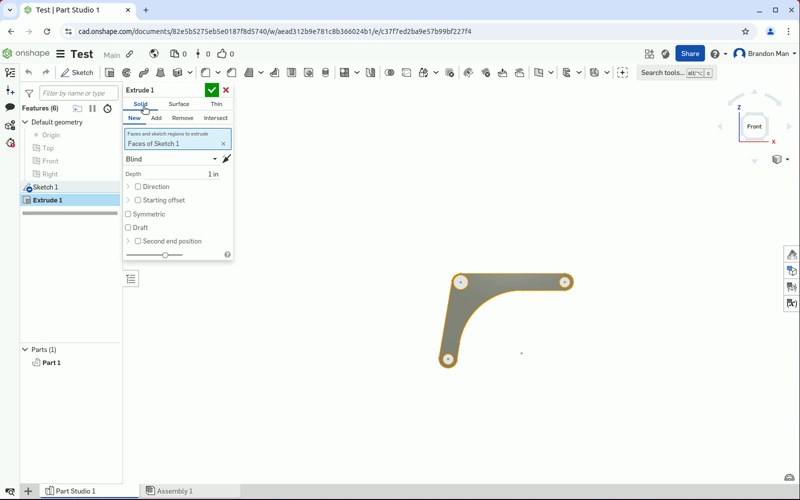
click(143, 106)
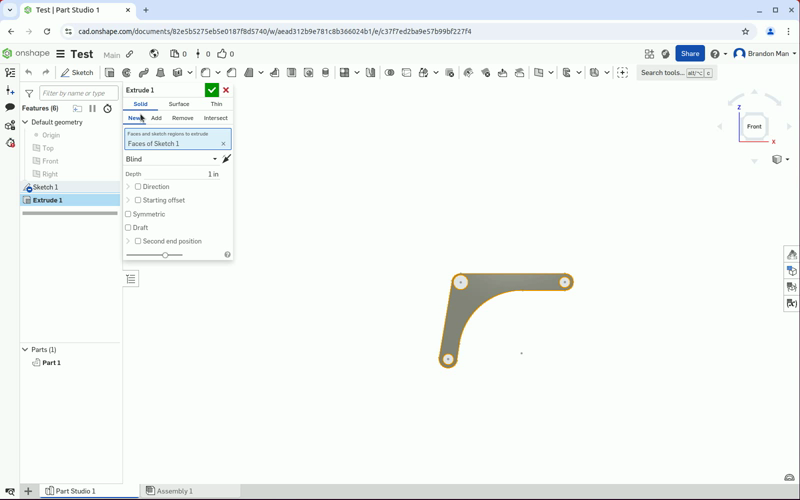
mouse_move(137, 120)
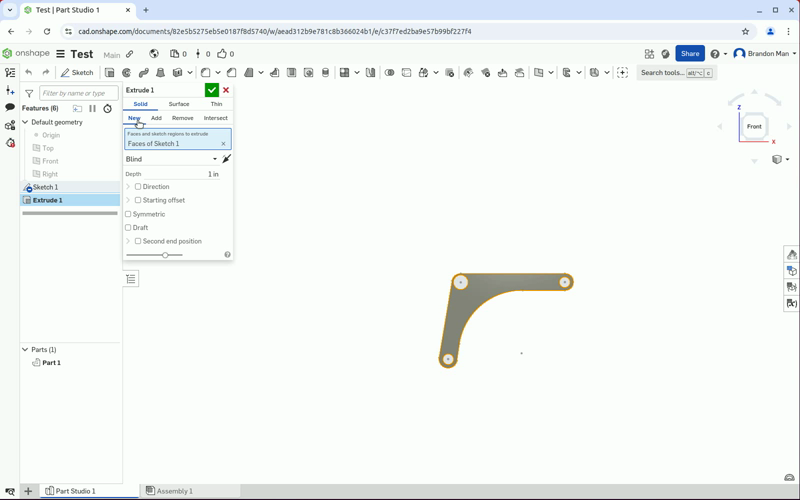
click(137, 120)
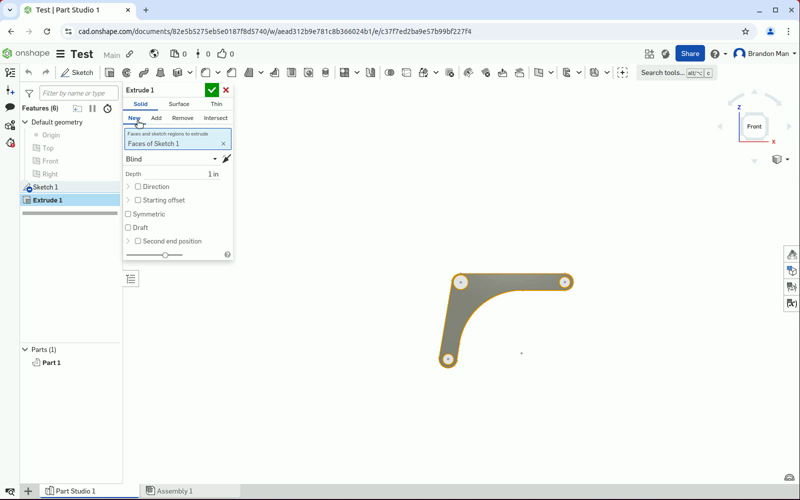
key(tab, 4)
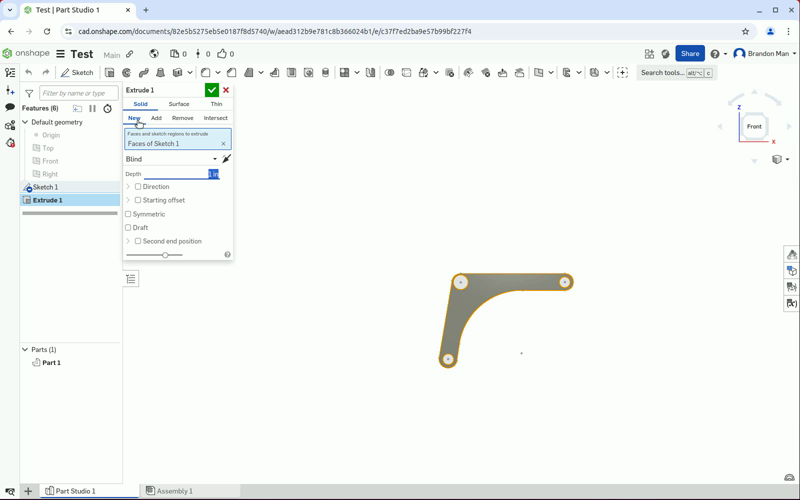
text(2.166)
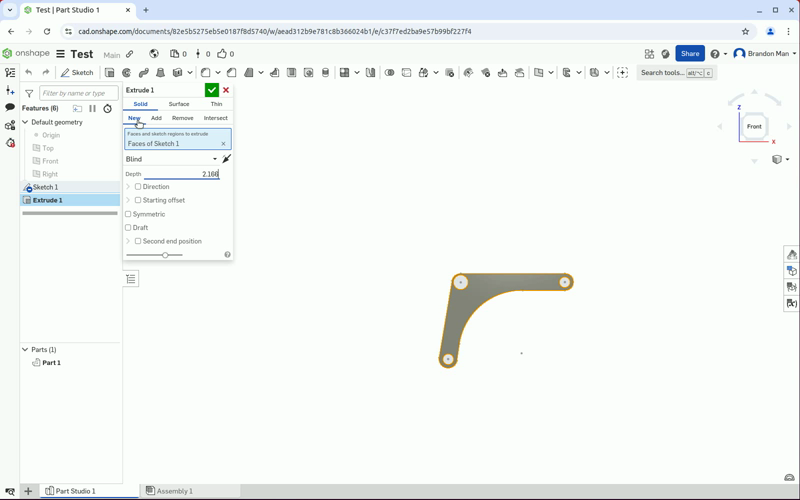
key(enter)
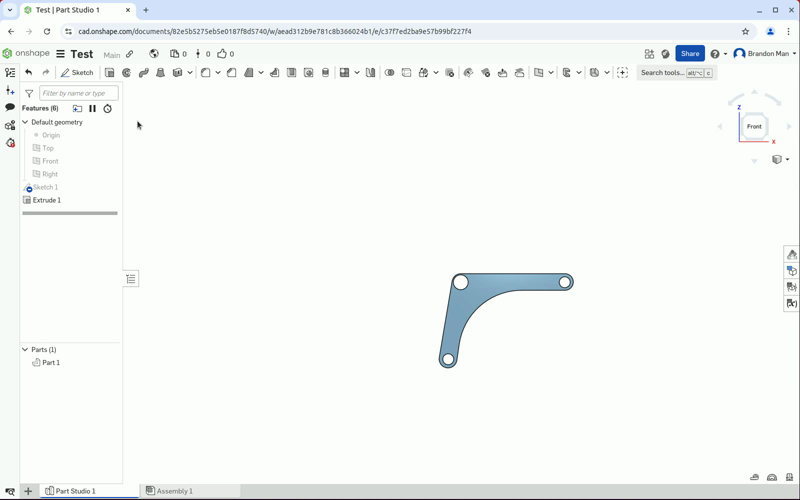
key(shift+h)
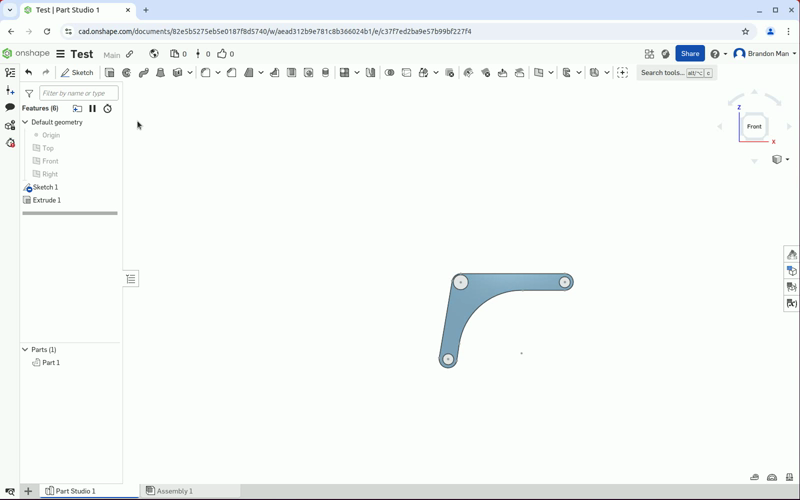
key(shift+h)
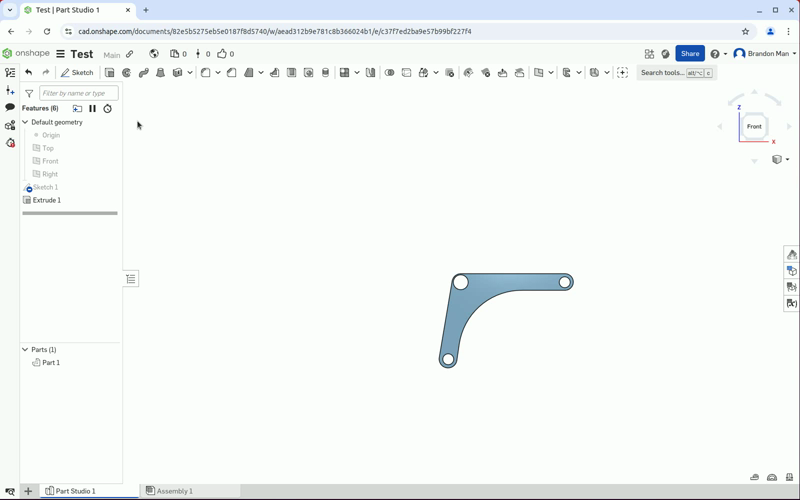
mouse_move(73, 189)
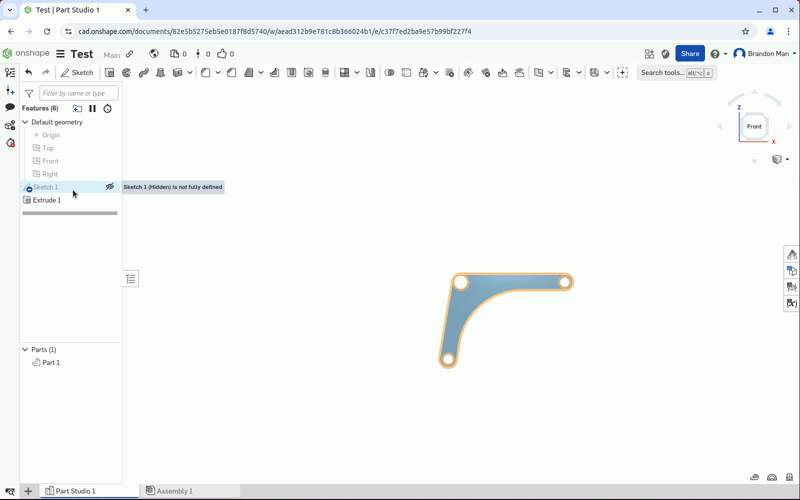
click(73, 189)
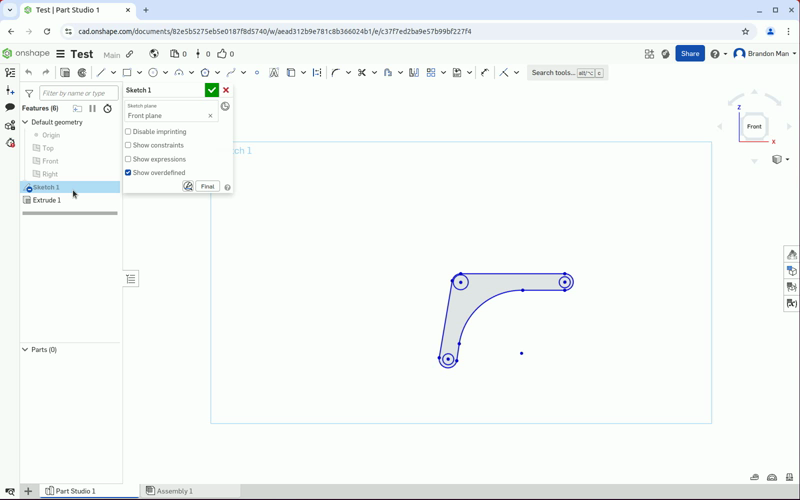
mouse_move(229, 92)
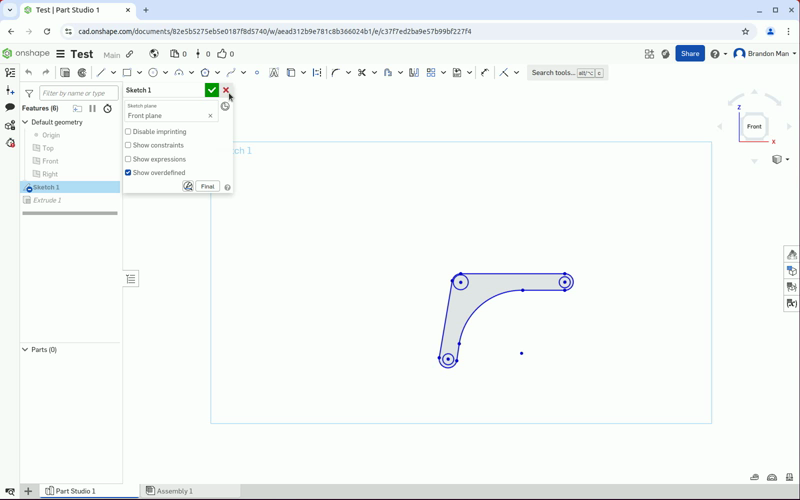
click(229, 92)
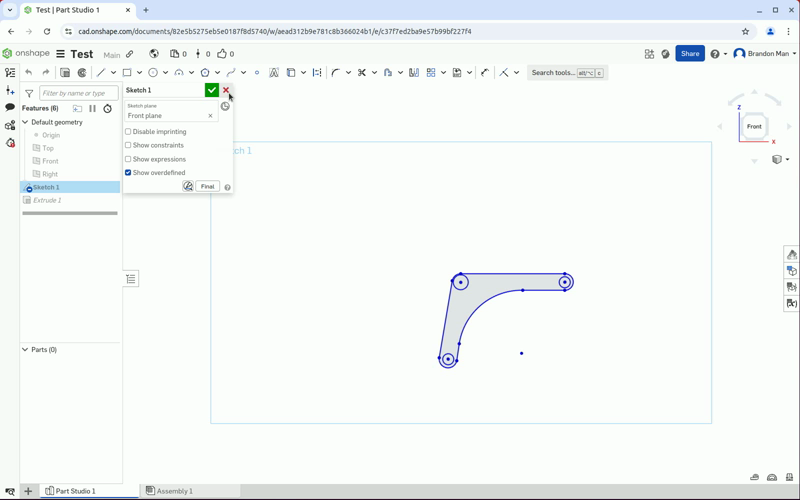
key(shift+s)
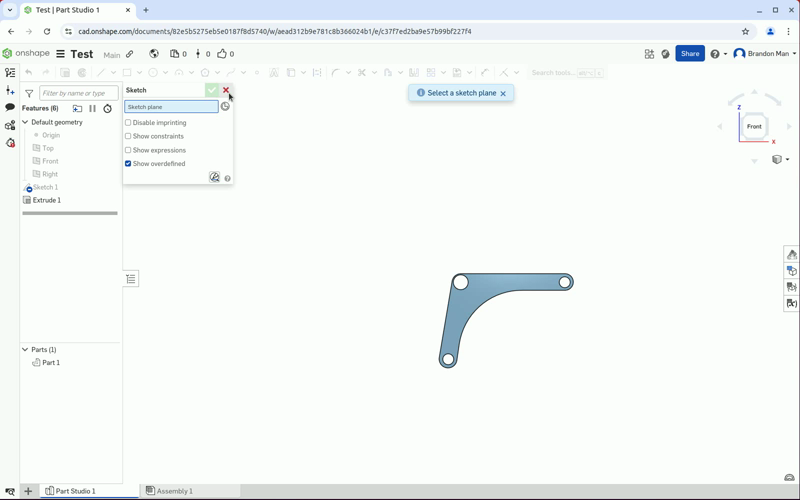
mouse_move(73, 163)
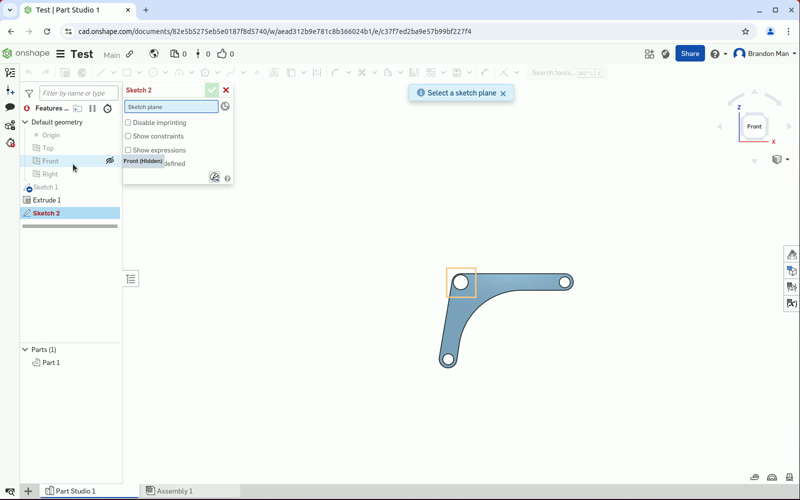
click(73, 163)
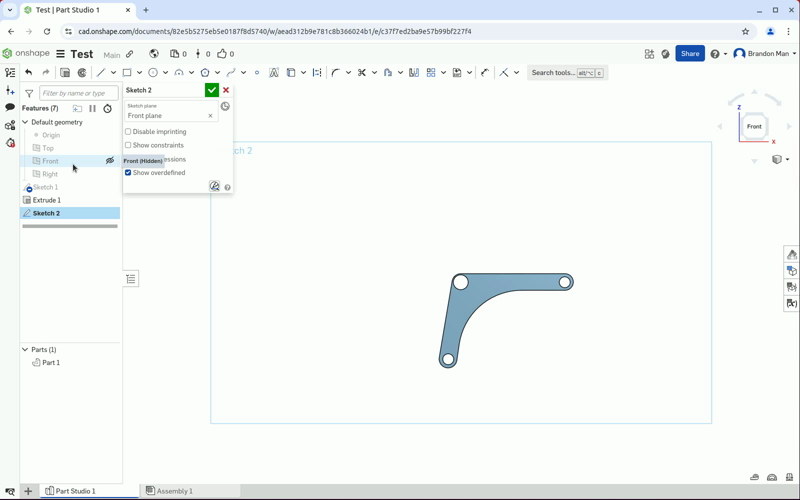
mouse_move(73, 352)
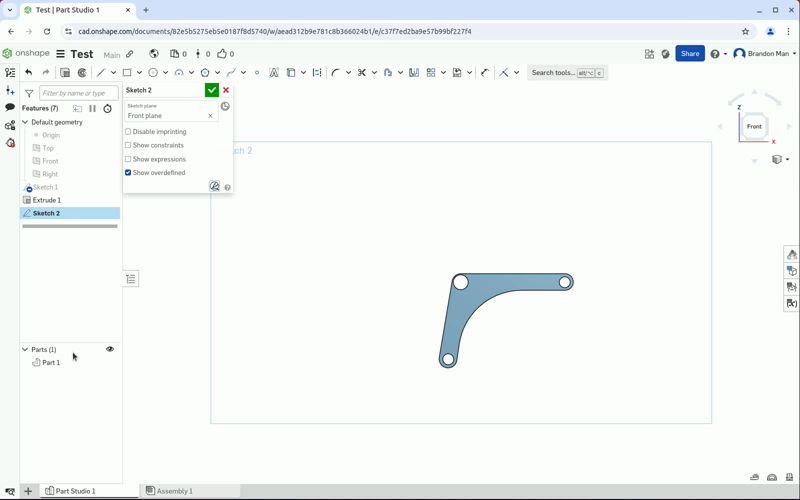
key(y)
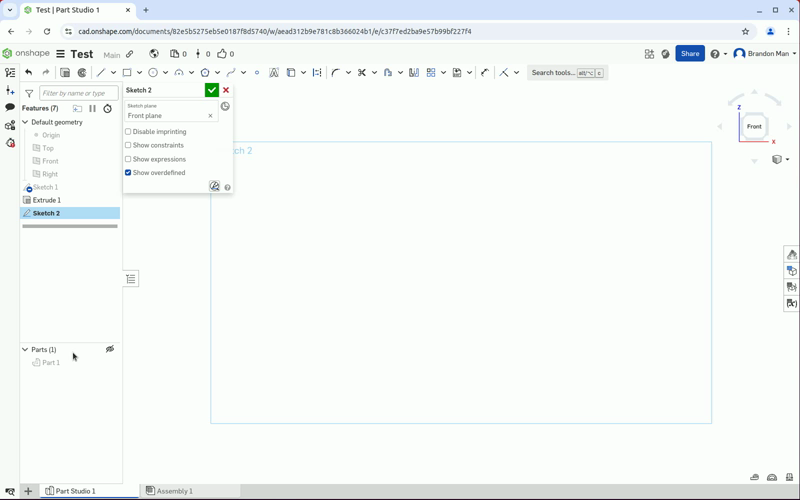
key(c)
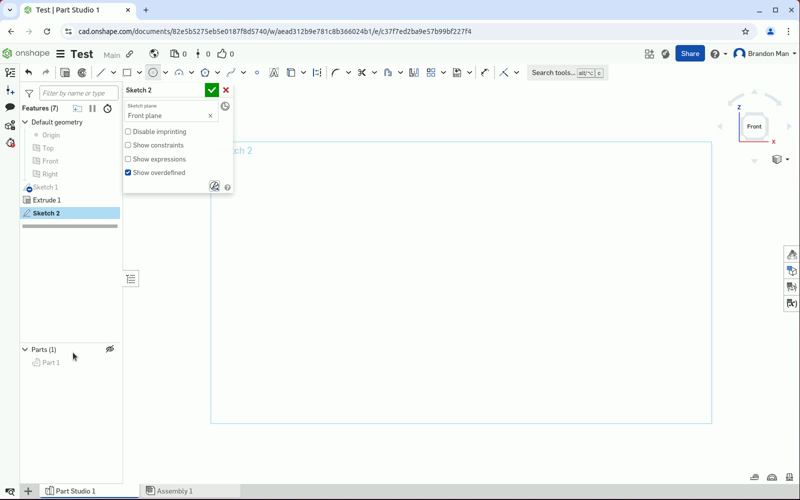
key_down(shift)
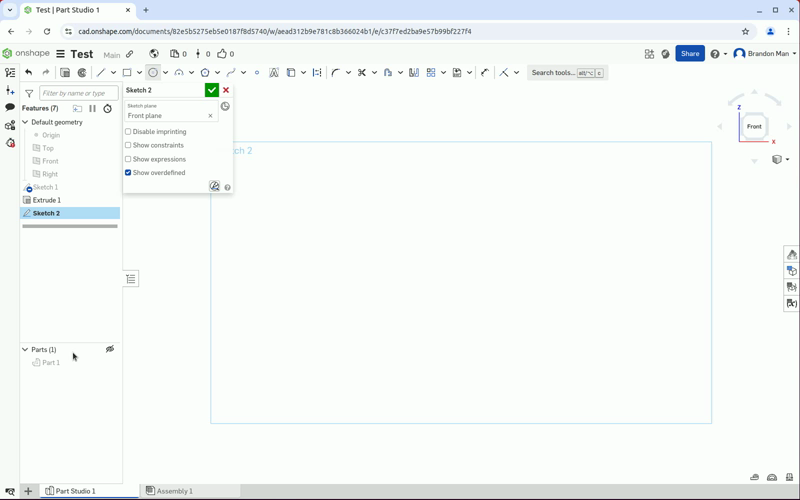
mouse_move(461, 282)
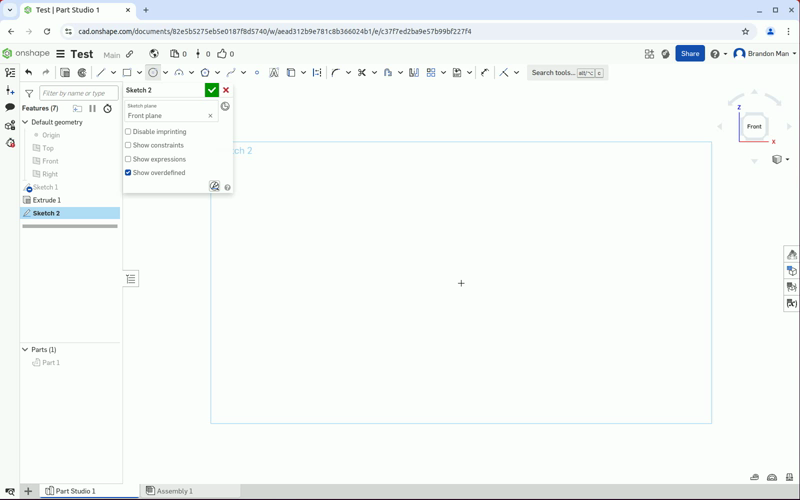
click(461, 282)
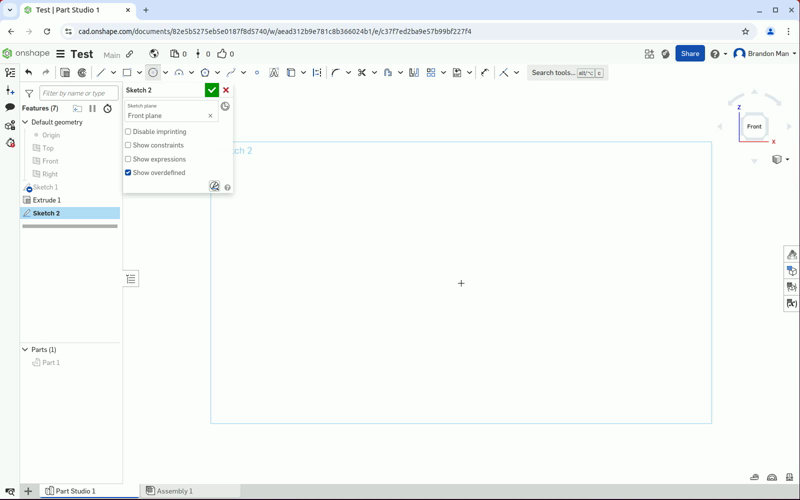
key_up(shift)
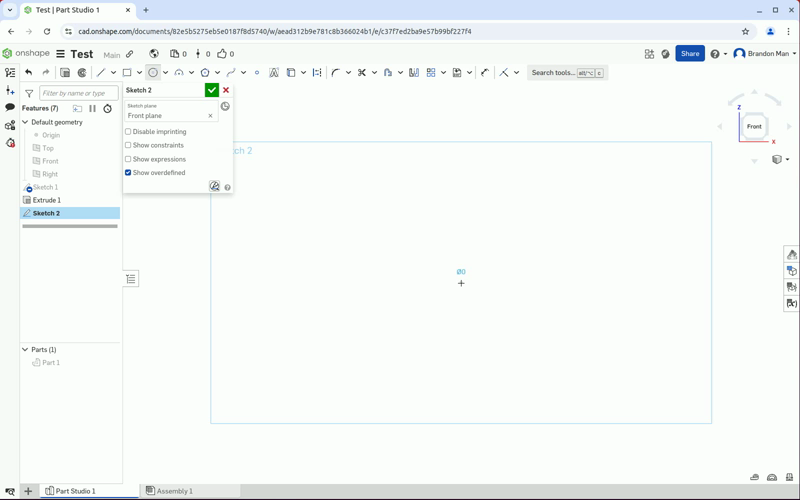
mouse_move(464, 282)
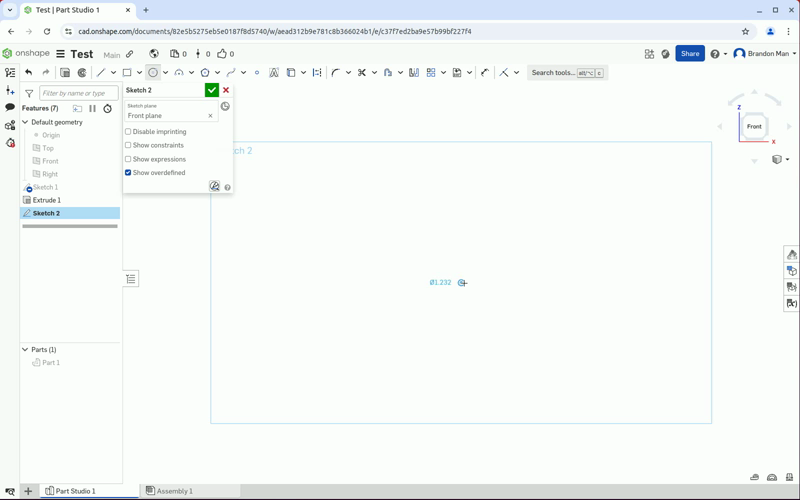
click(464, 282)
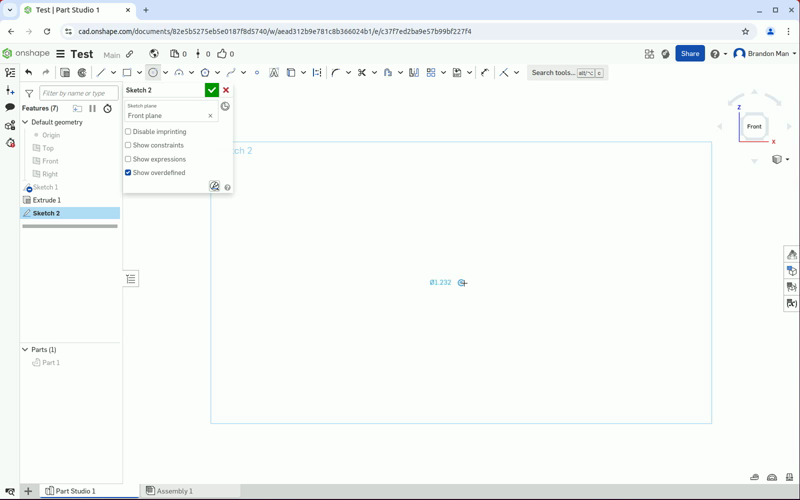
key(esc)
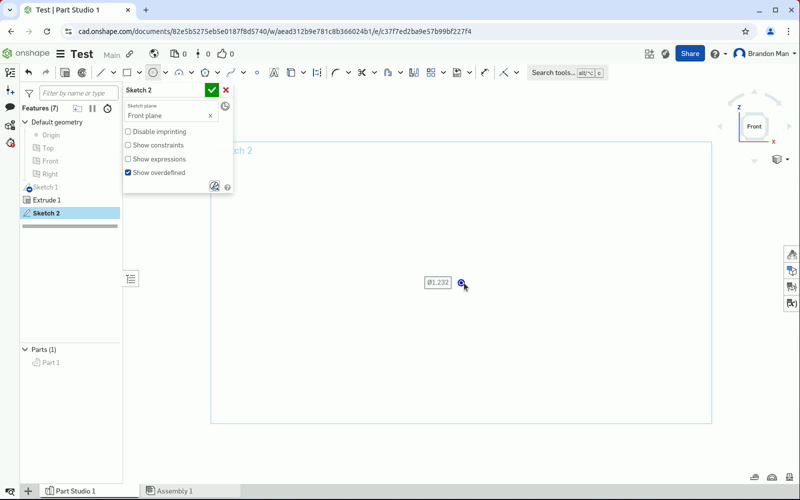
mouse_move(460, 283)
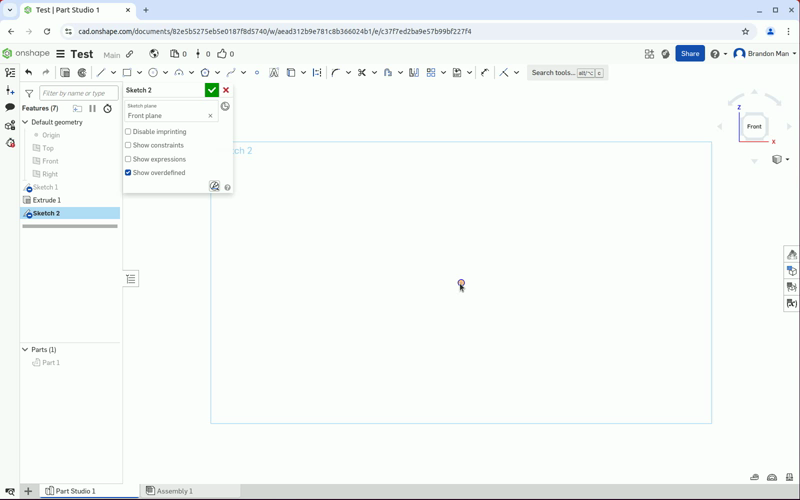
scroll(6)
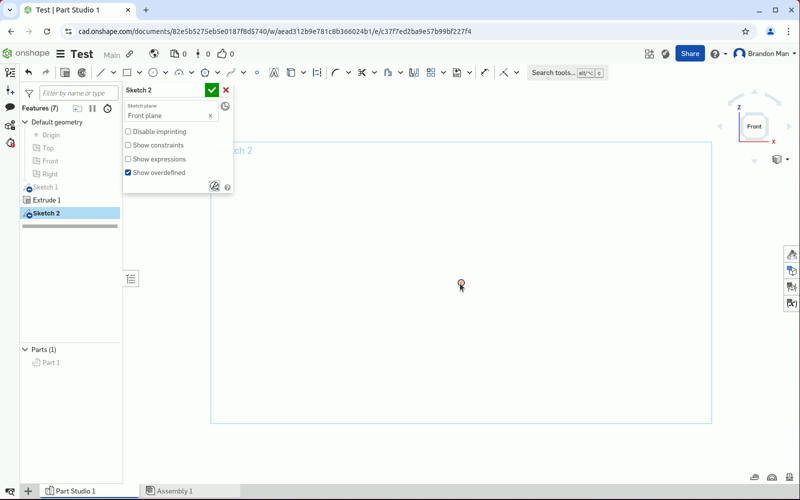
scroll(6)
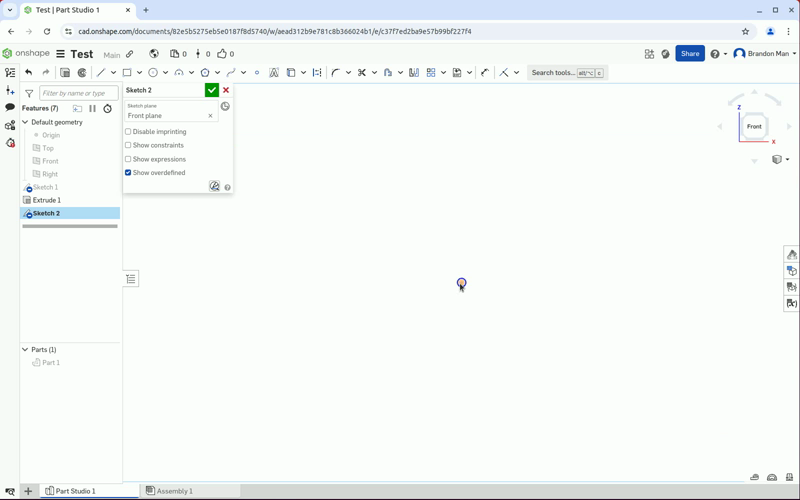
scroll(6)
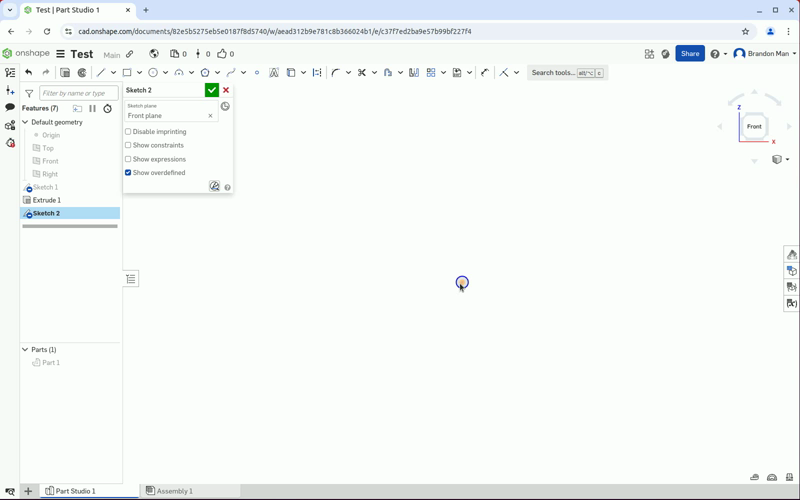
scroll(6)
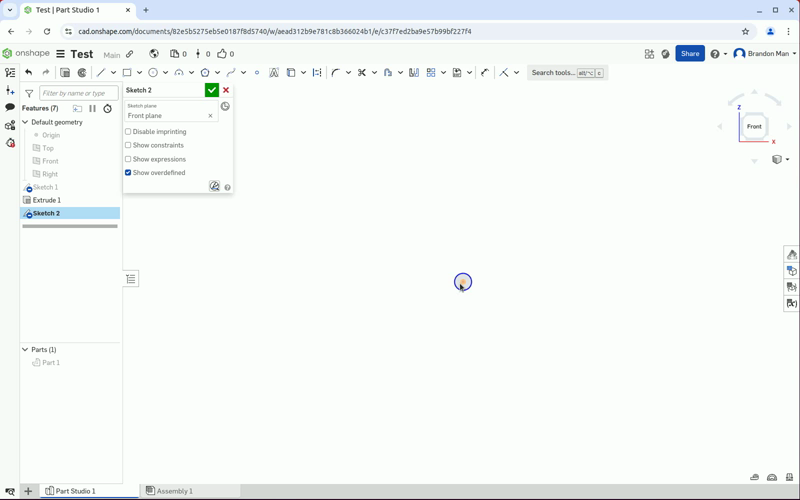
scroll(6)
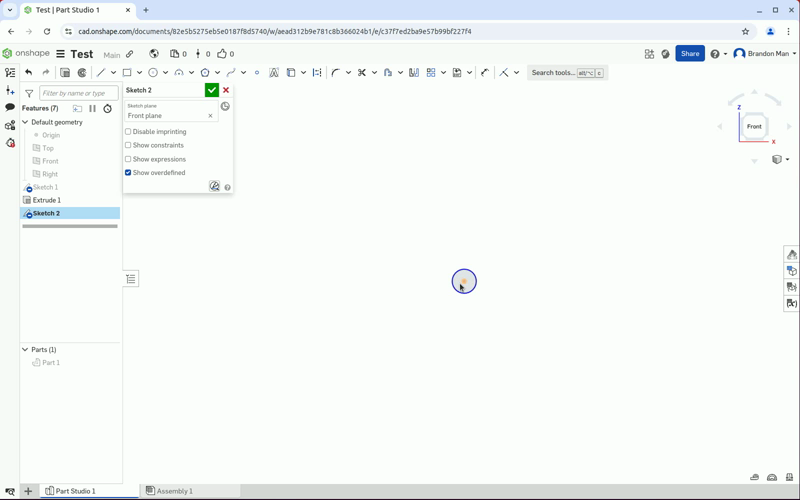
scroll(6)
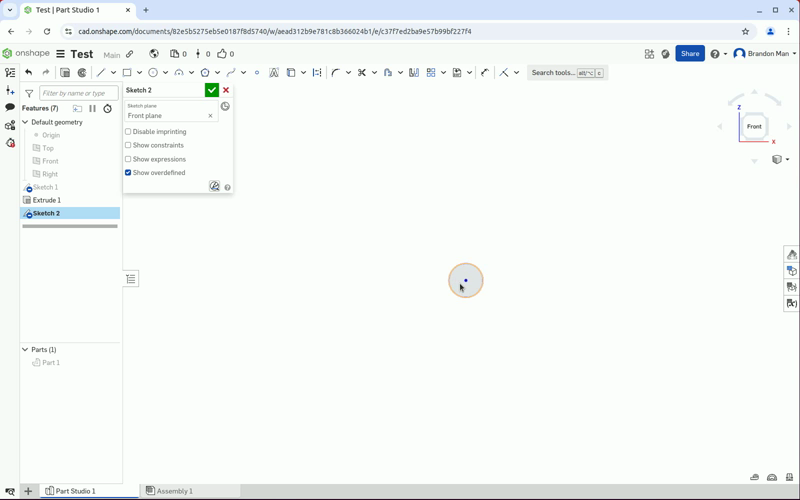
scroll(6)
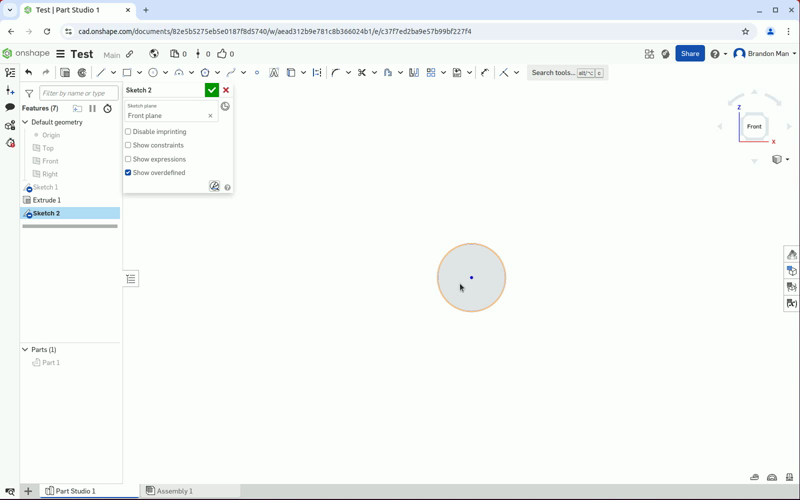
click(460, 283)
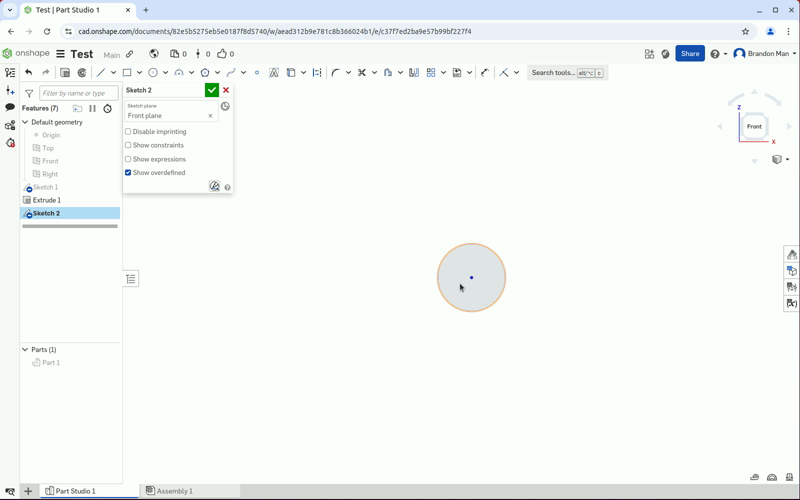
scroll(-6)
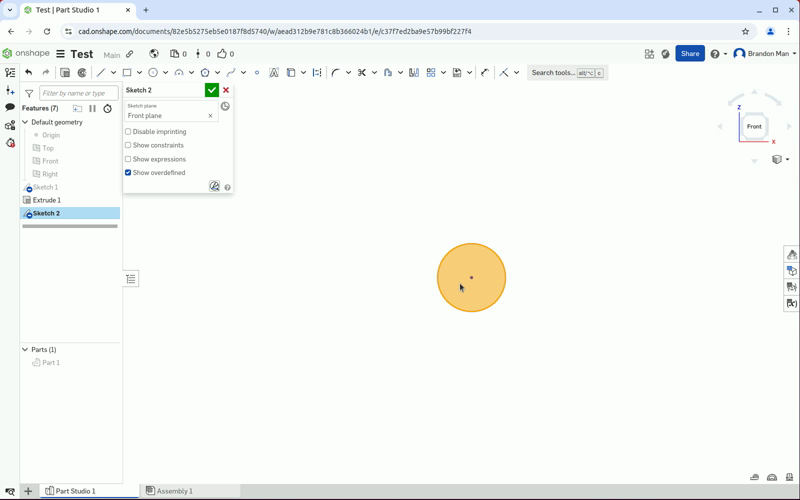
scroll(-6)
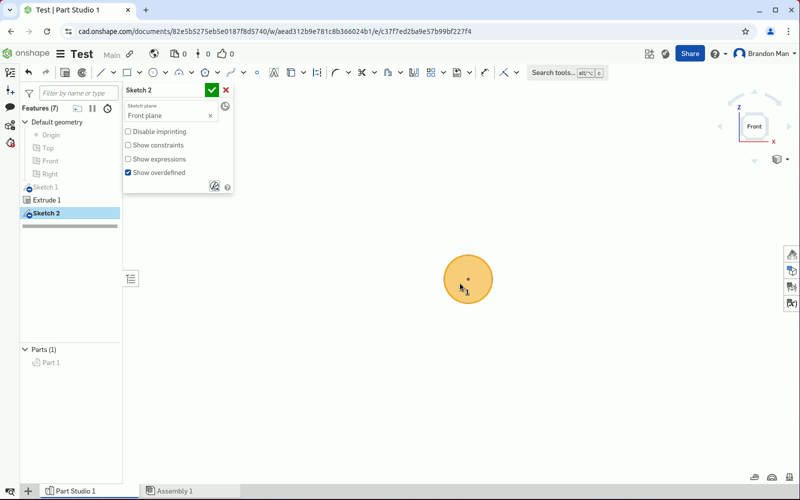
scroll(-6)
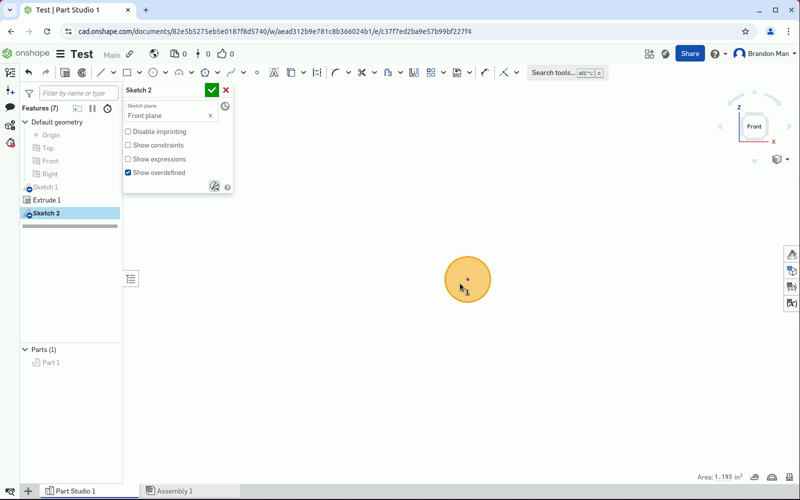
scroll(-6)
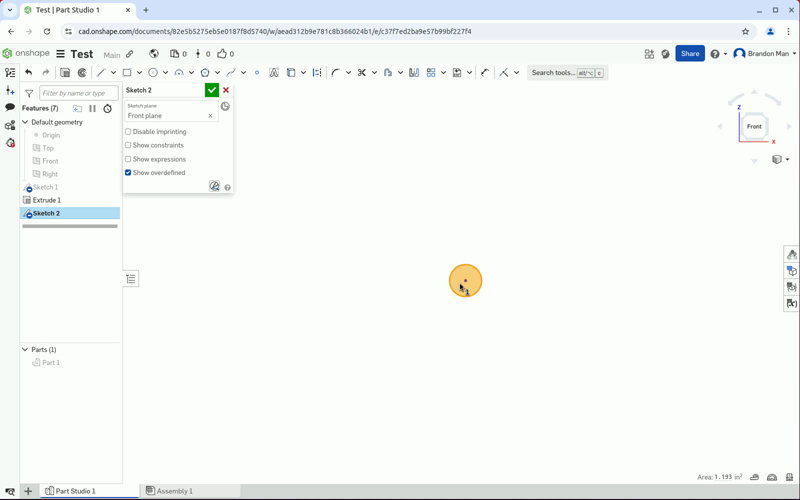
scroll(-6)
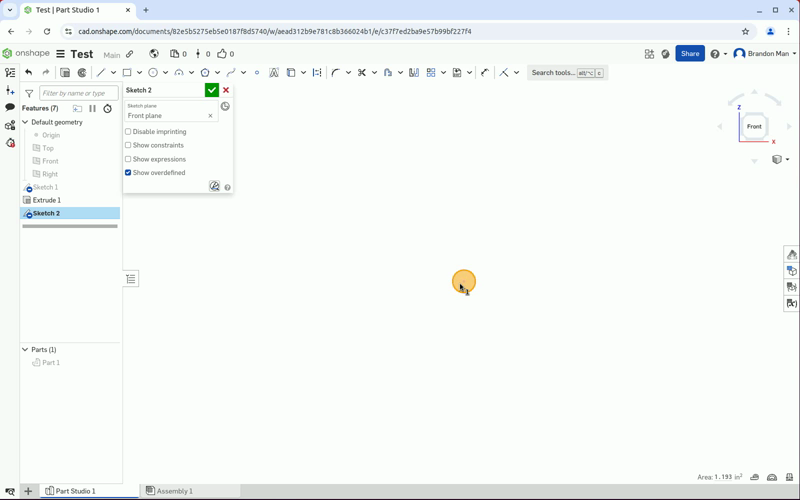
scroll(-6)
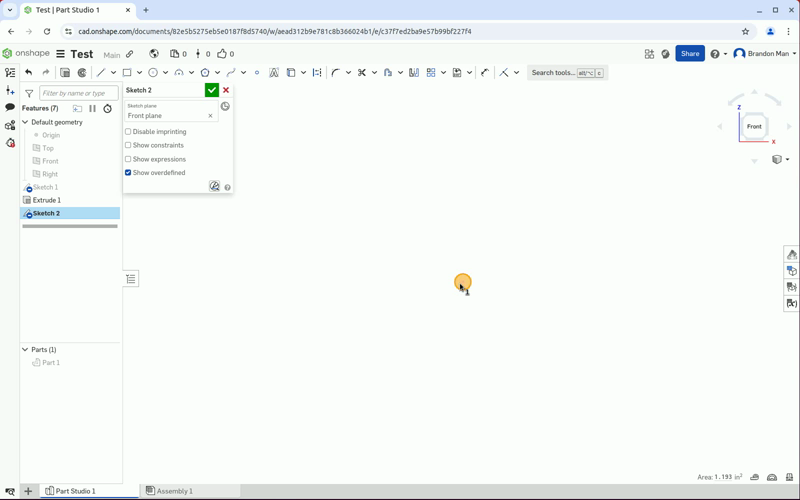
scroll(-6)
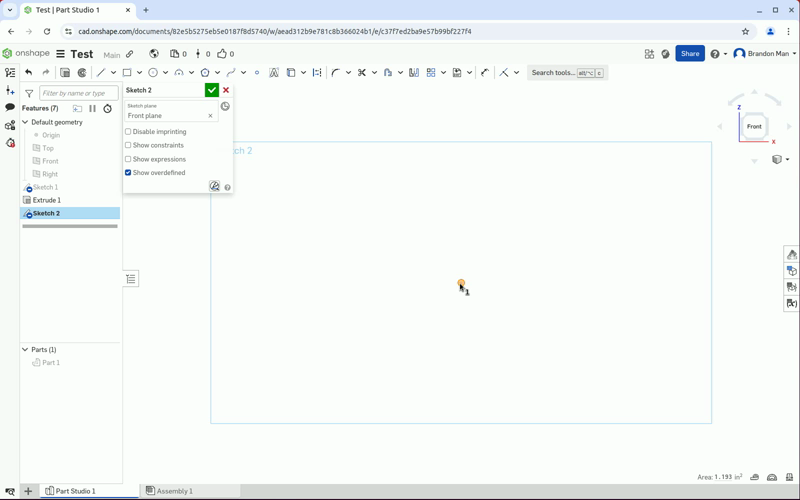
mouse_move(73, 352)
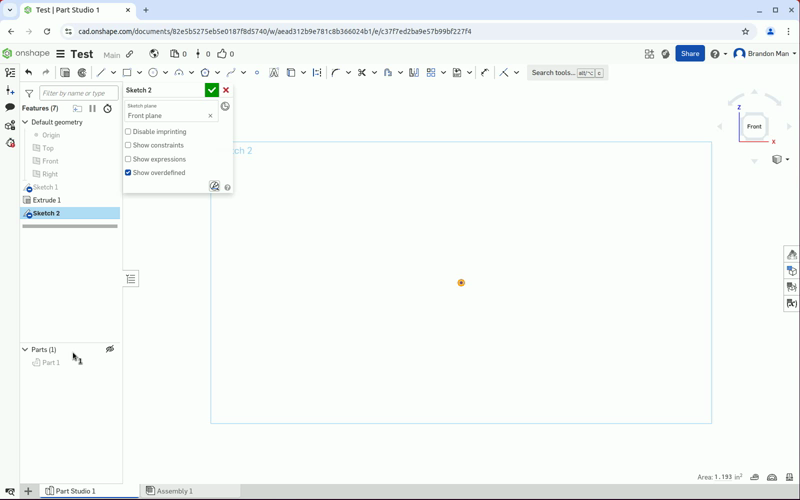
key(shift+y)
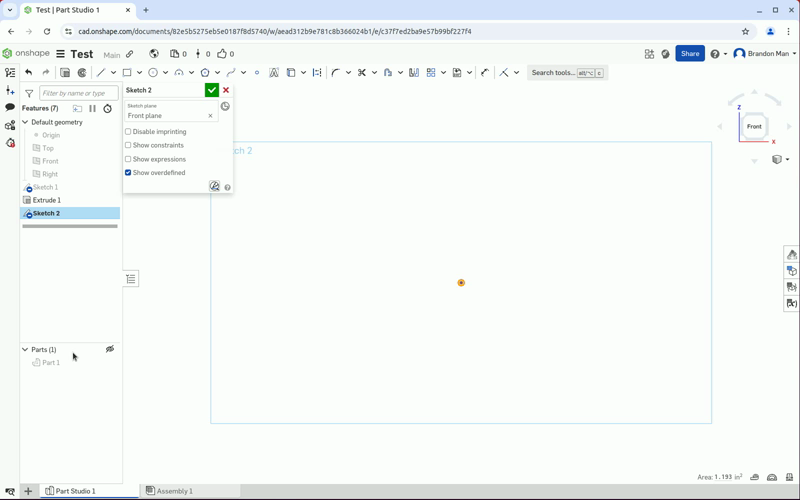
key(shift+e)
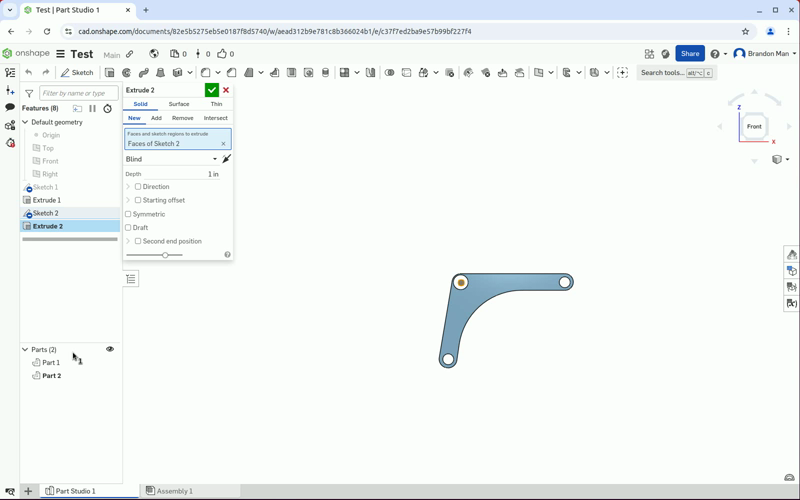
mouse_move(143, 106)
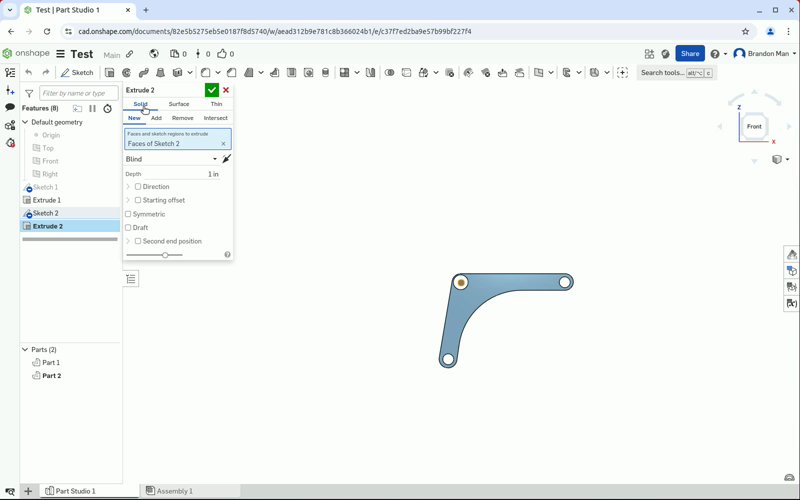
click(143, 106)
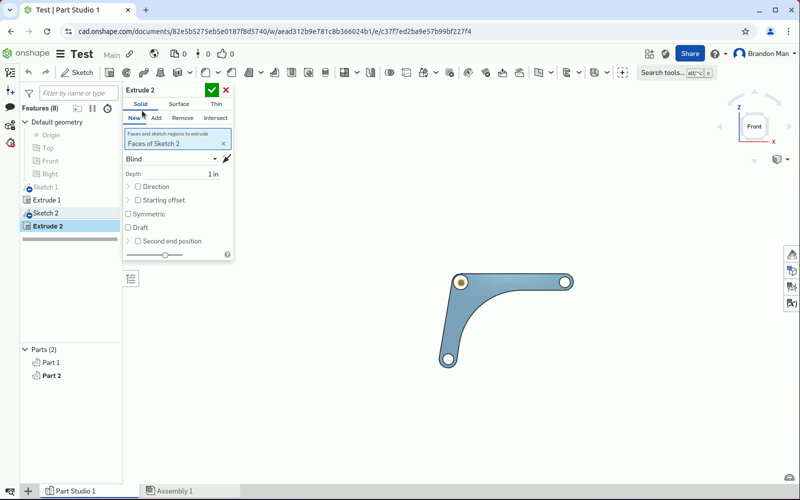
mouse_move(137, 120)
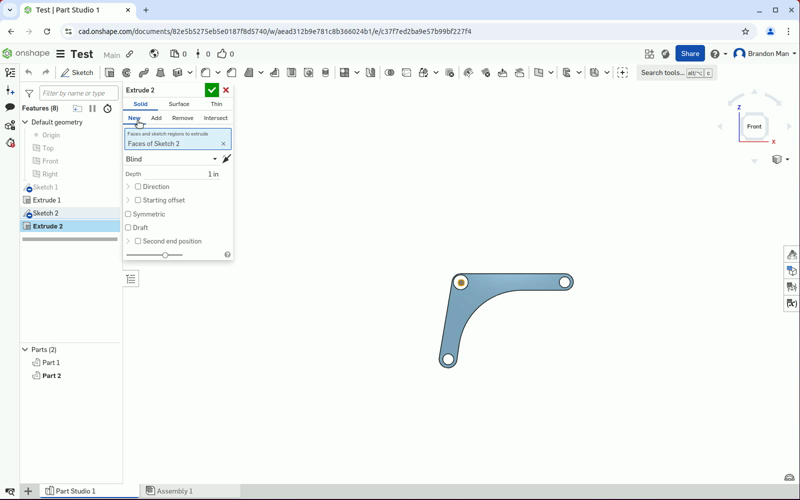
click(137, 120)
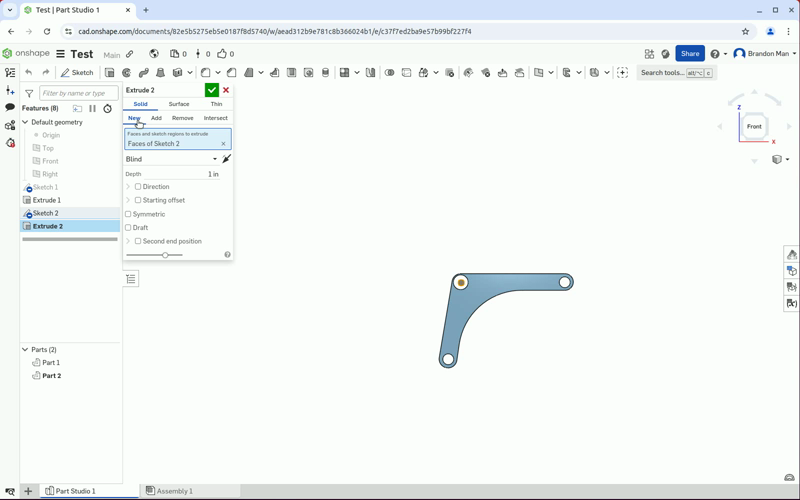
key(tab, 4)
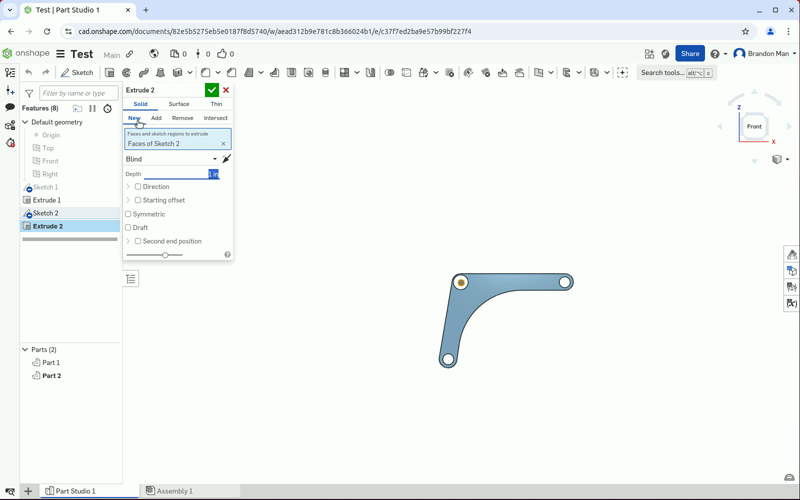
text(2.166)
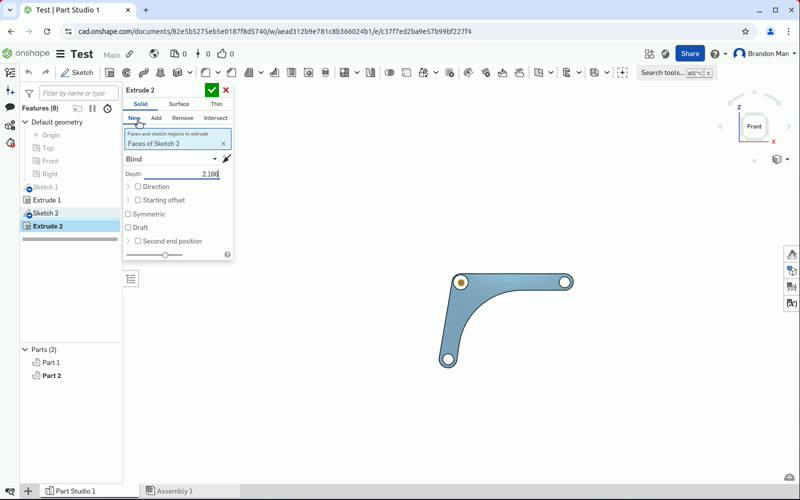
key(enter)
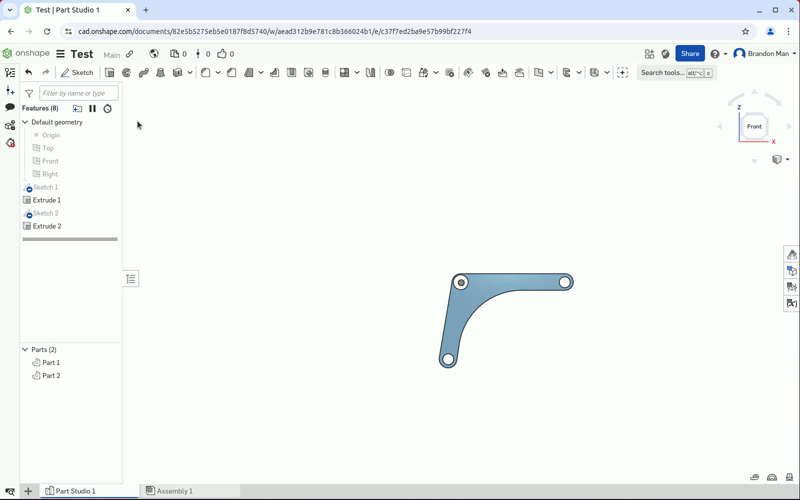
key(shift+h)
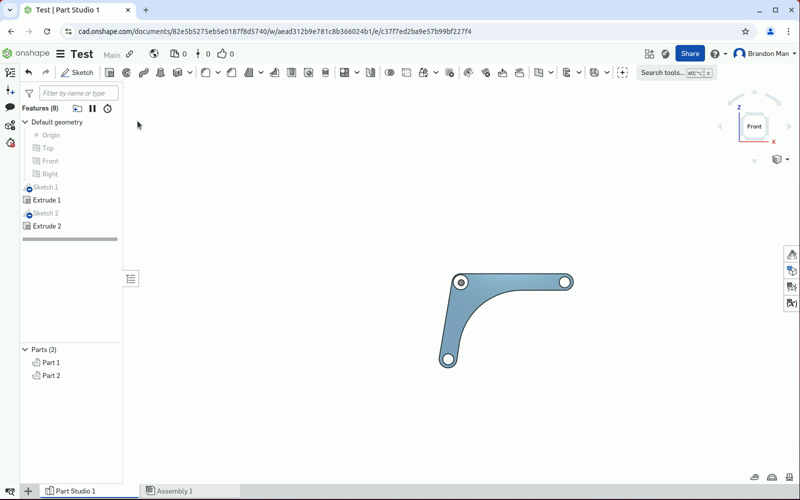
key(shift+h)
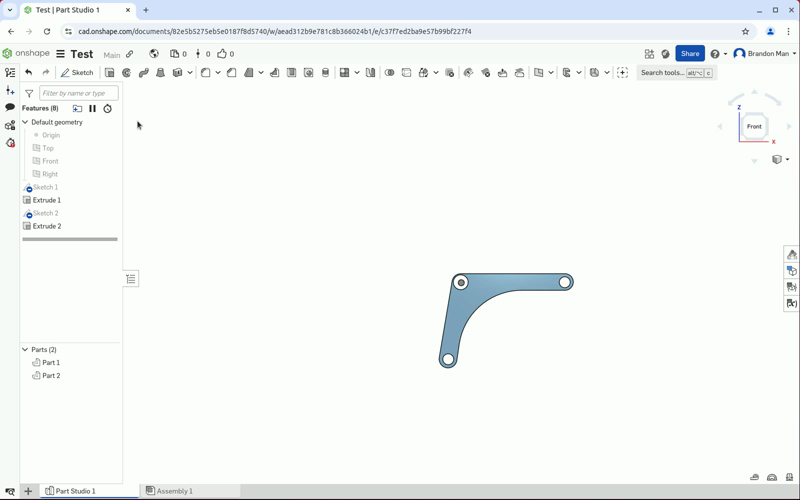
mouse_move(73, 189)
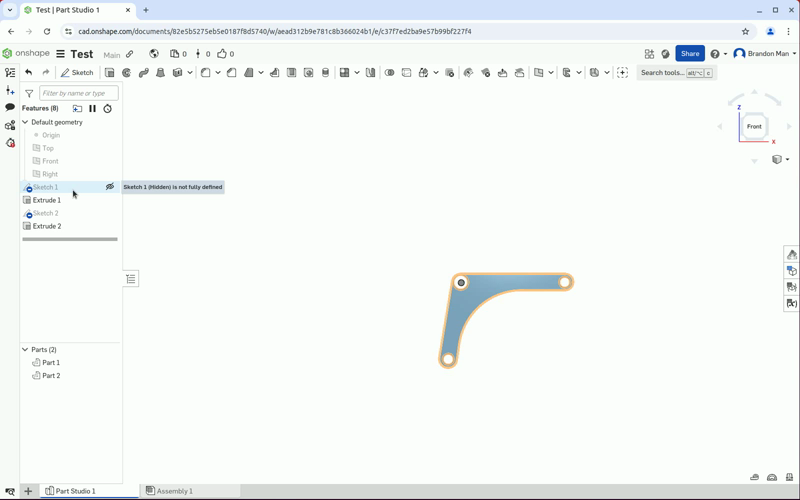
click(73, 189)
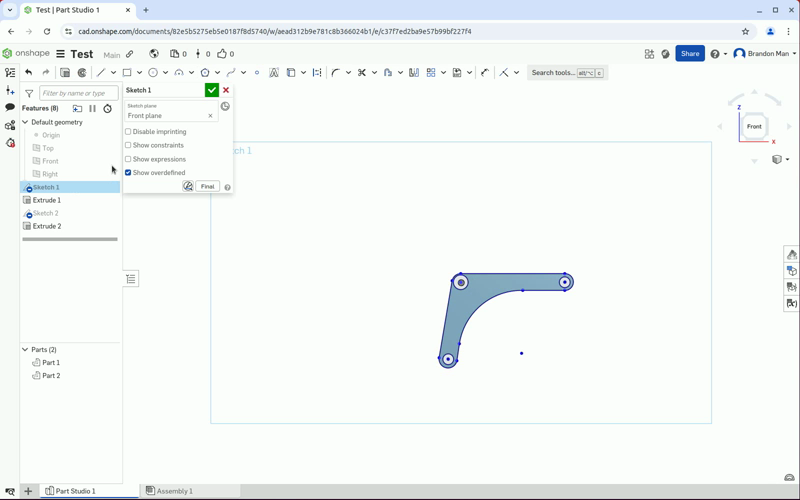
mouse_move(229, 92)
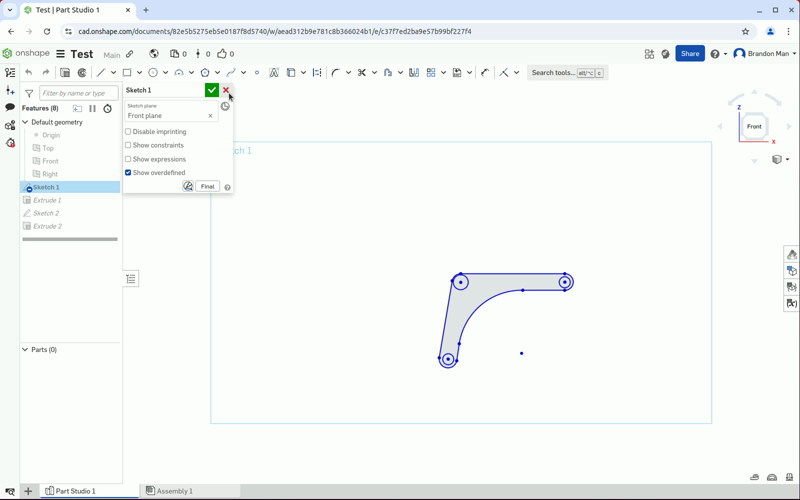
click(229, 92)
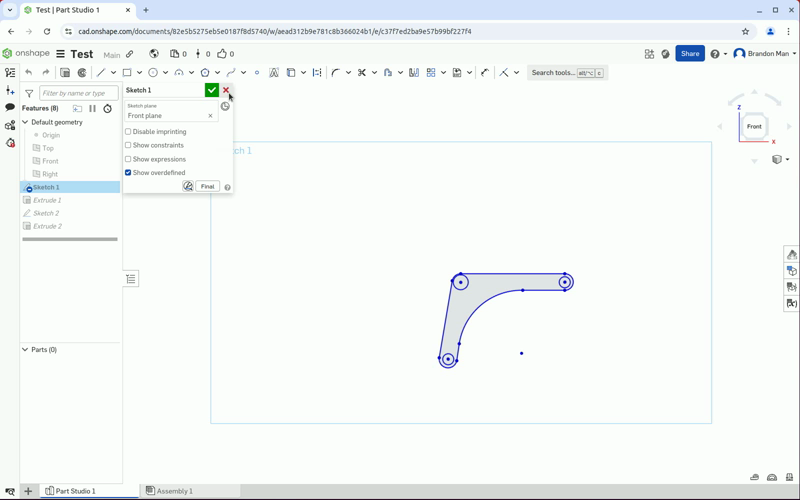
key(shift+s)
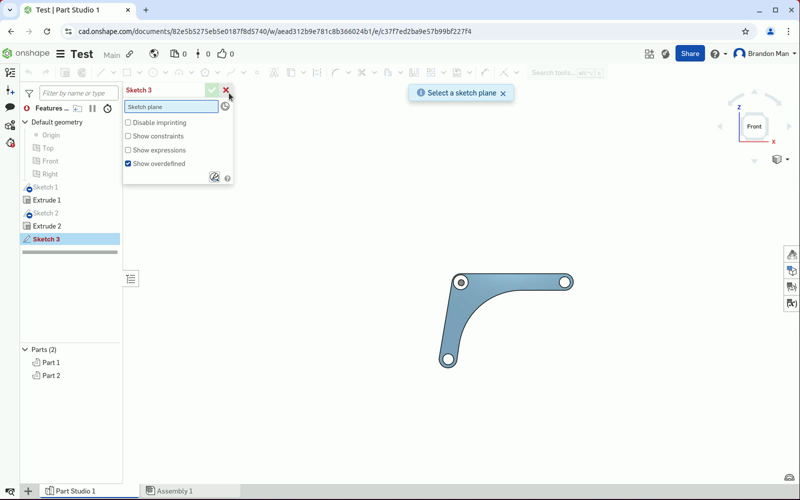
mouse_move(73, 163)
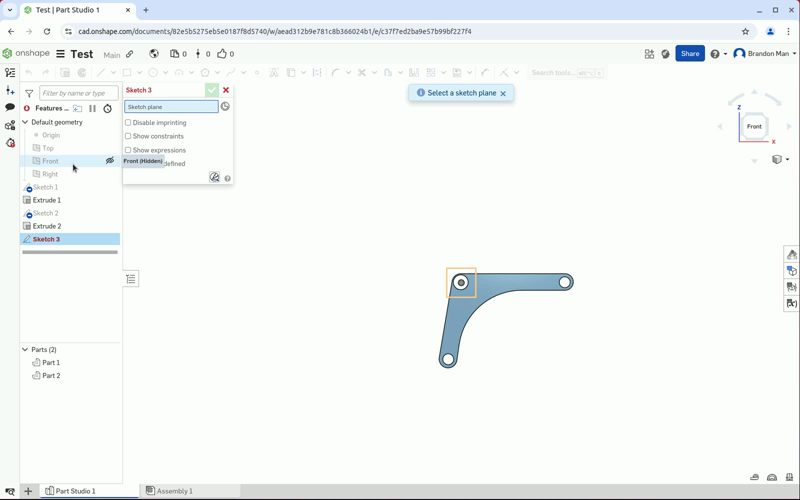
click(73, 163)
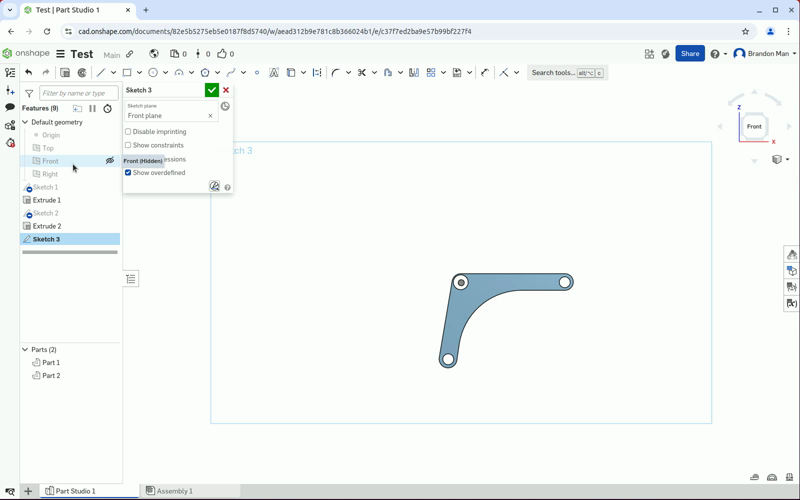
mouse_move(73, 352)
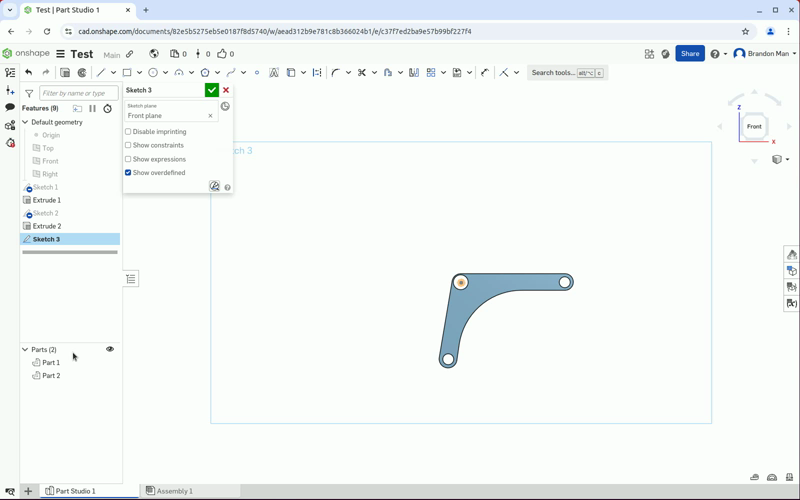
key(y)
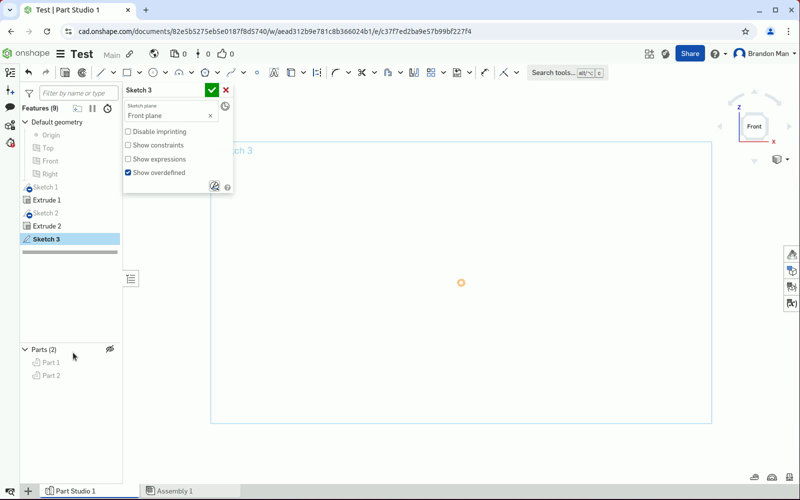
key(c)
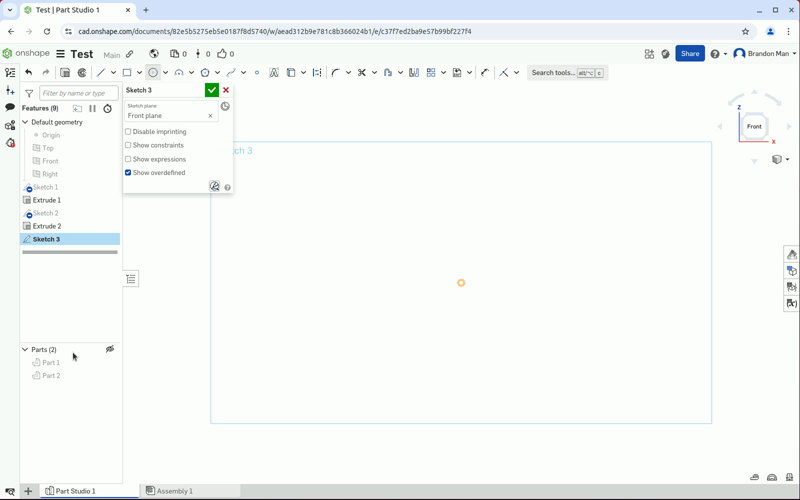
key_down(shift)
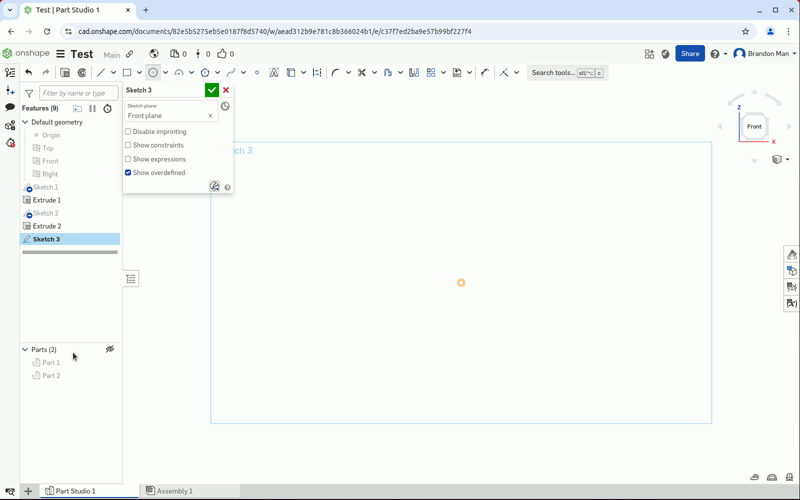
mouse_move(449, 360)
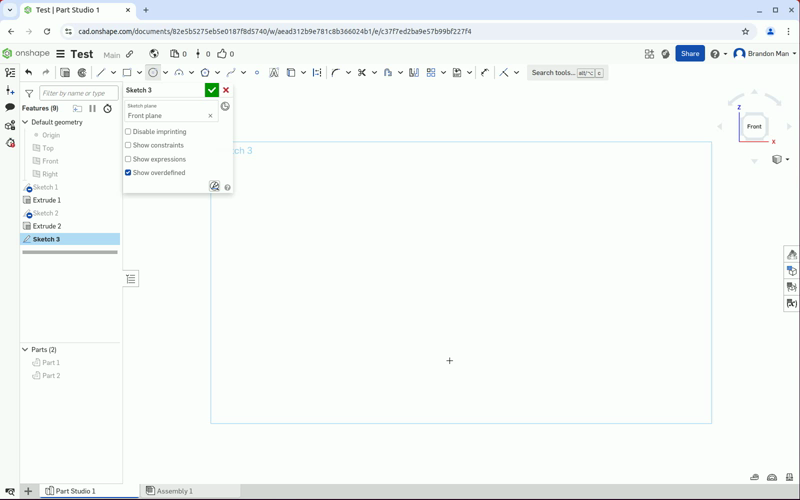
click(449, 360)
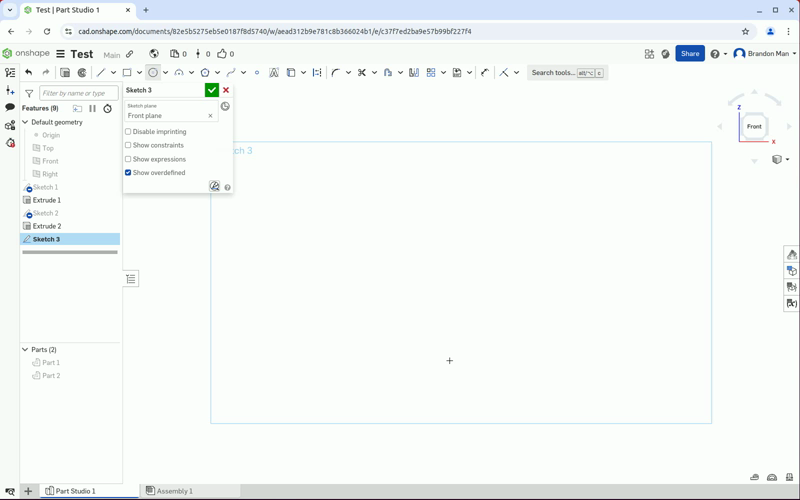
key_up(shift)
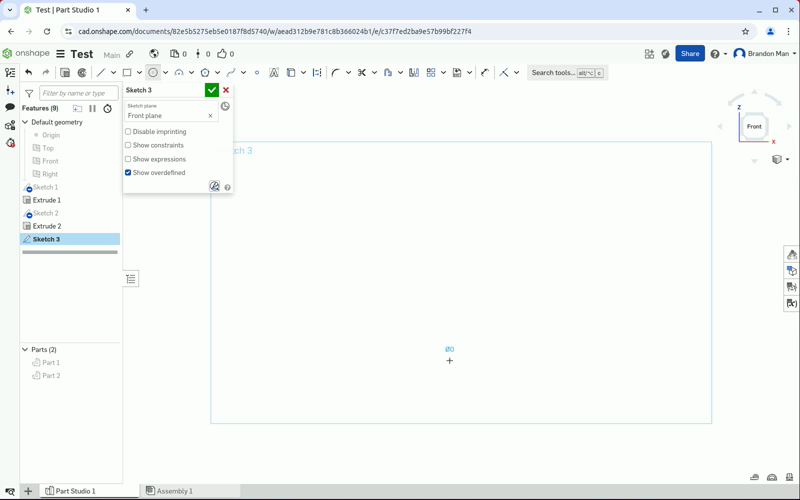
mouse_move(452, 360)
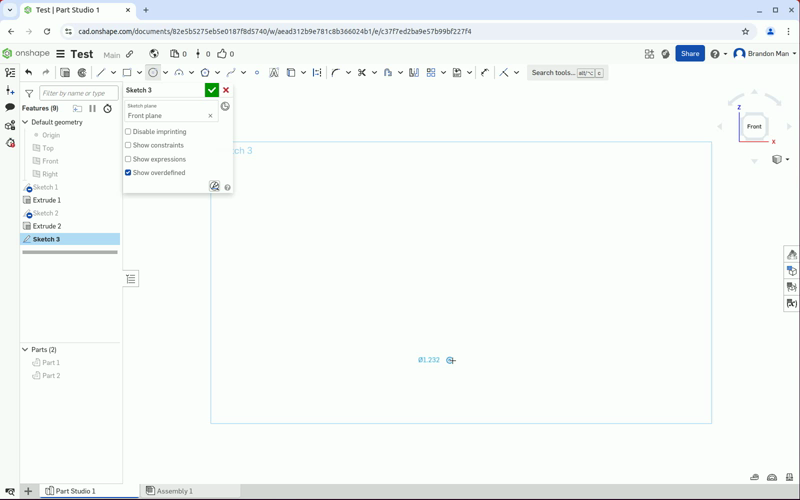
click(452, 360)
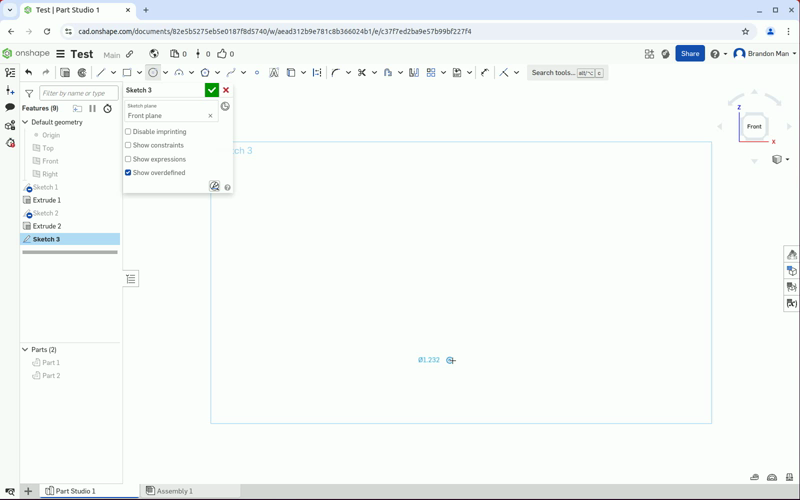
key(esc)
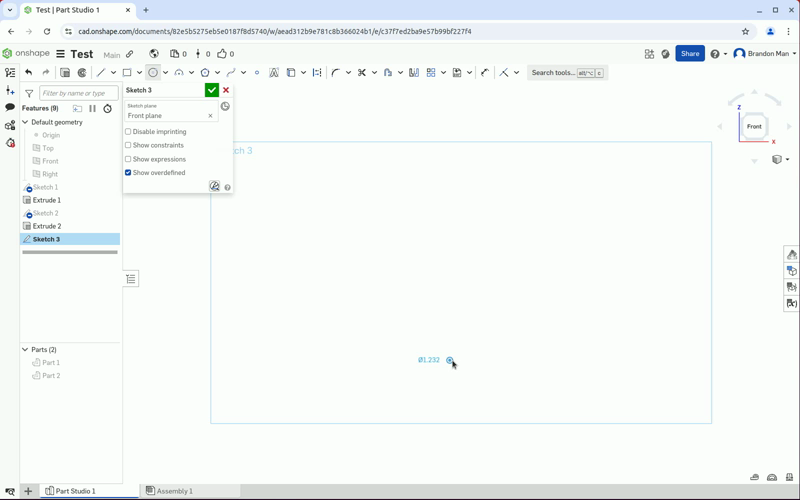
mouse_move(449, 357)
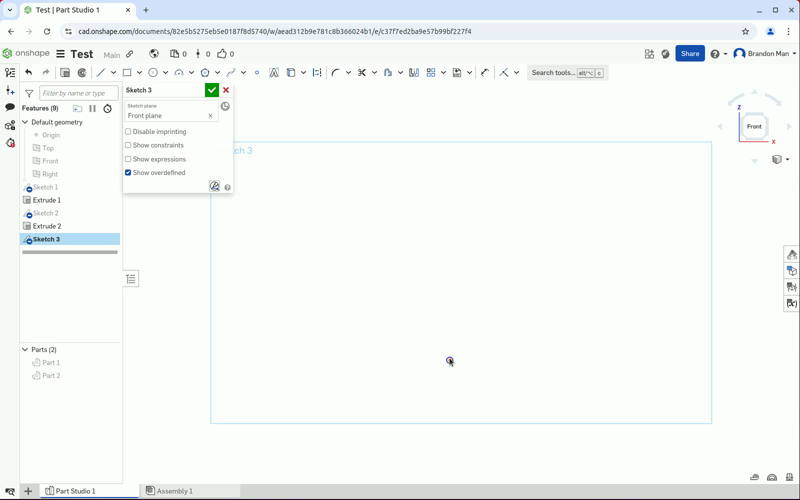
scroll(6)
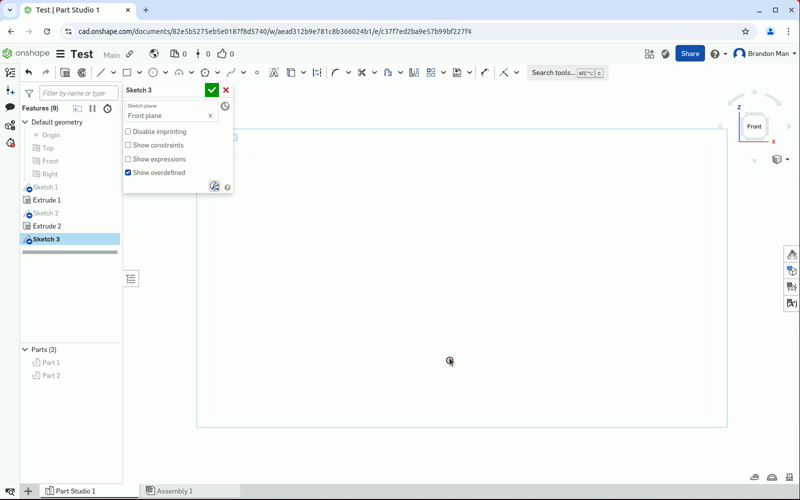
scroll(6)
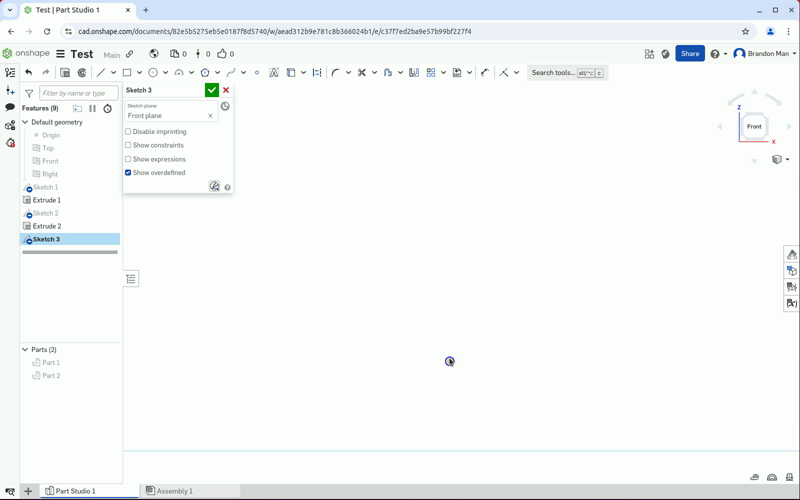
scroll(6)
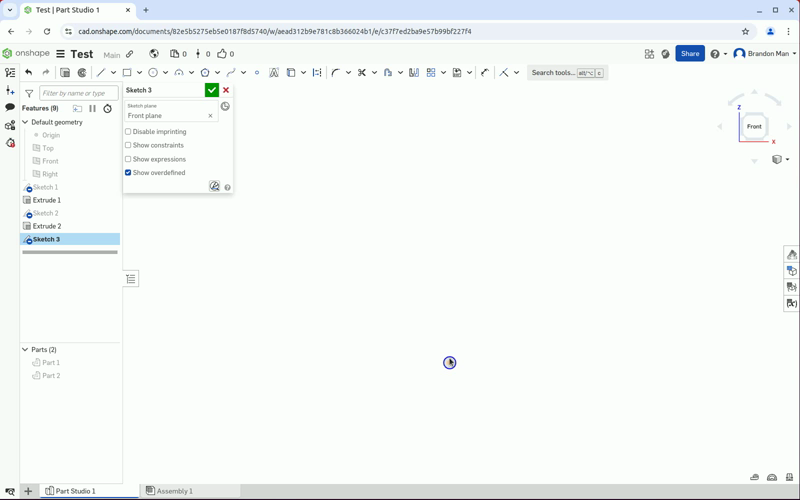
scroll(6)
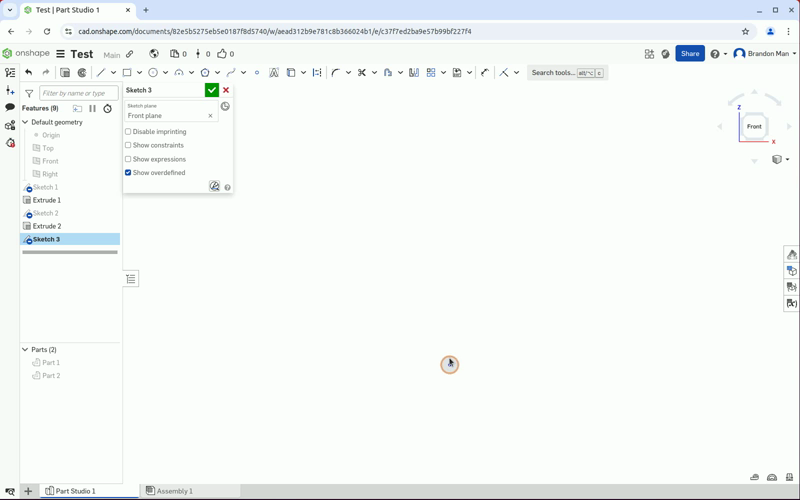
scroll(6)
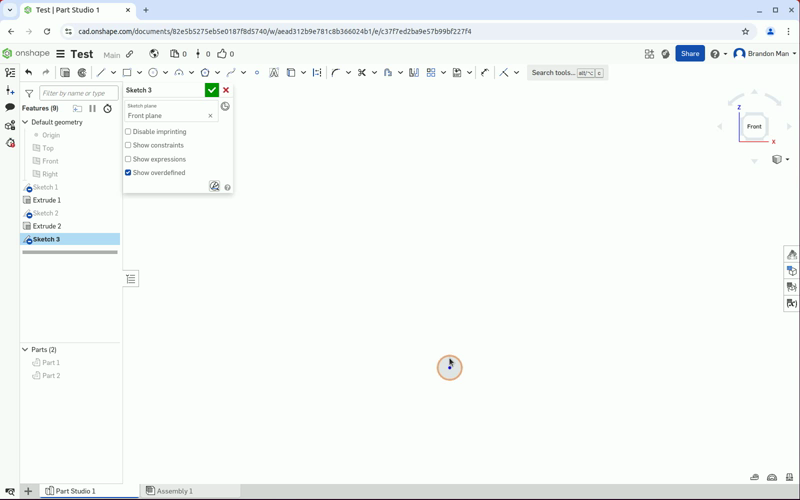
scroll(6)
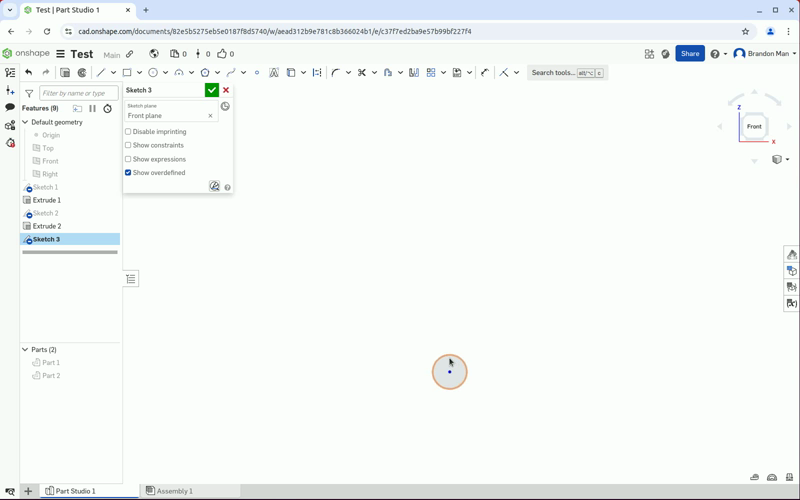
scroll(6)
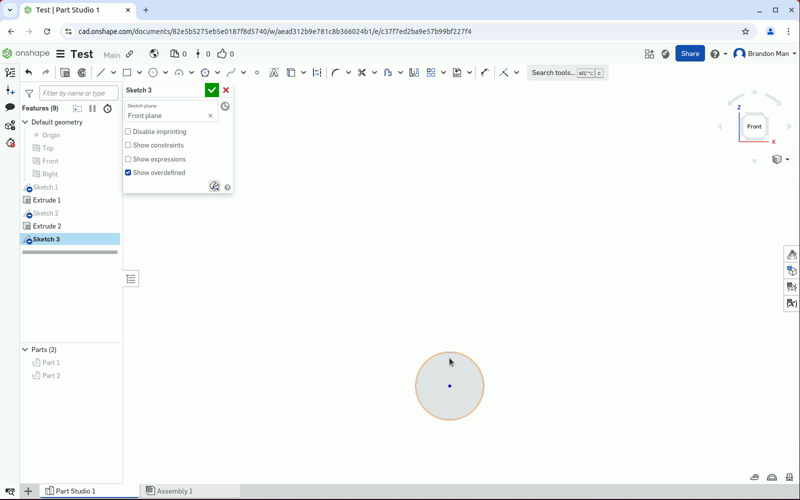
click(449, 357)
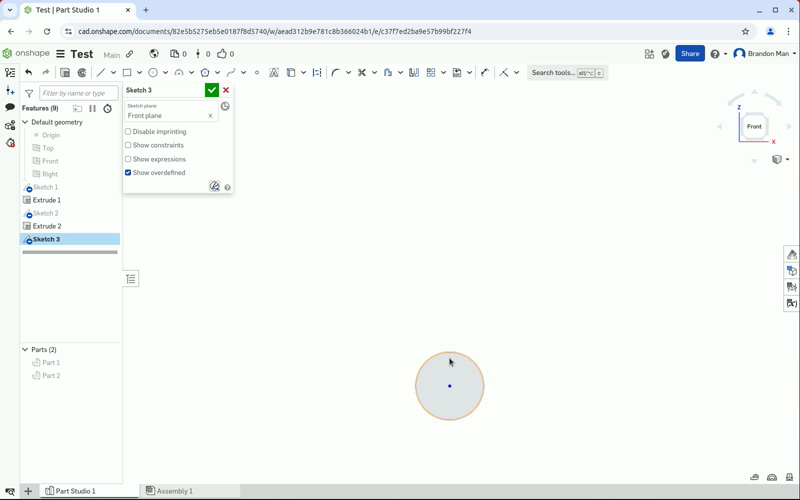
scroll(-6)
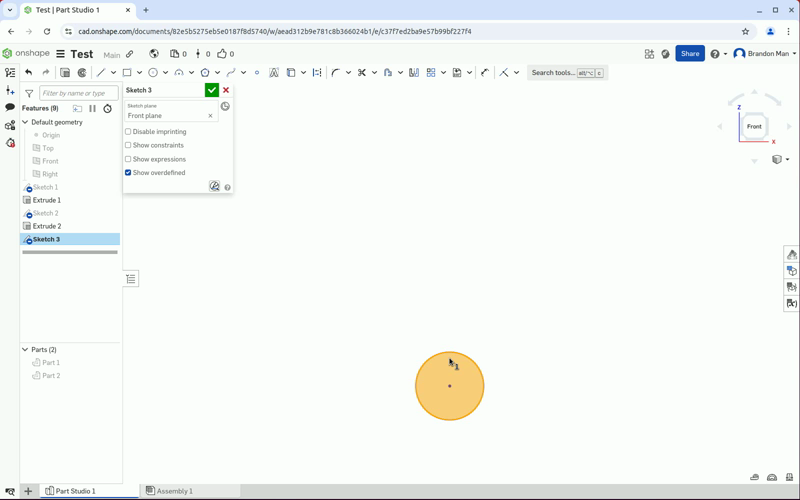
scroll(-6)
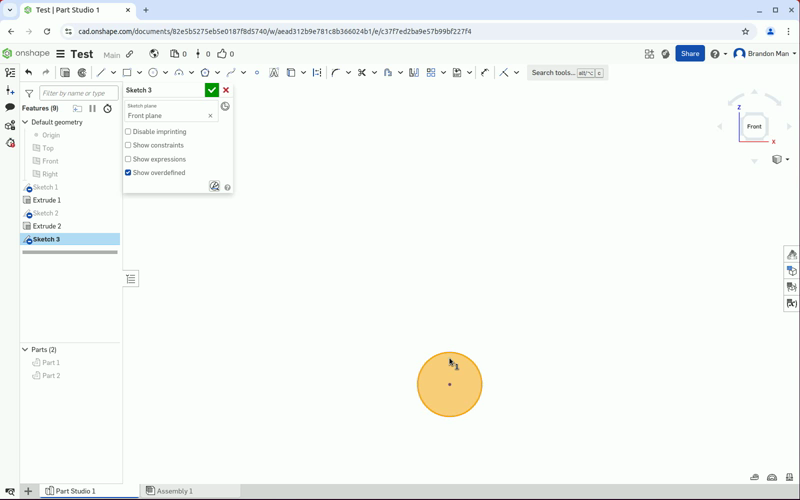
scroll(-6)
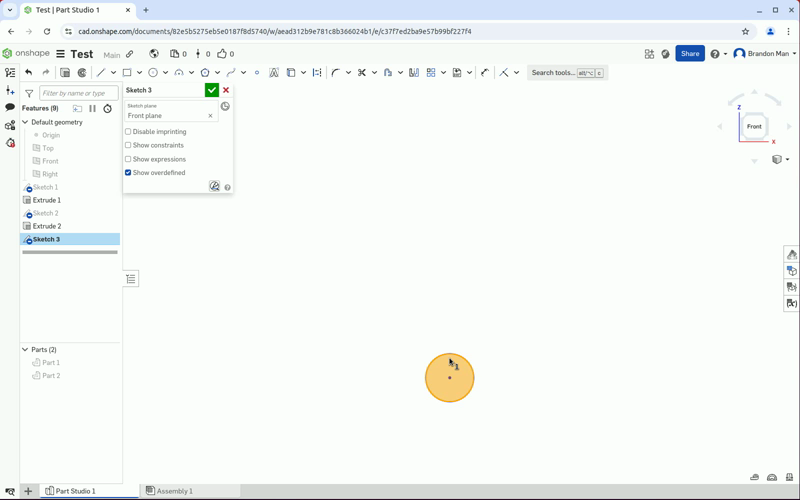
scroll(-6)
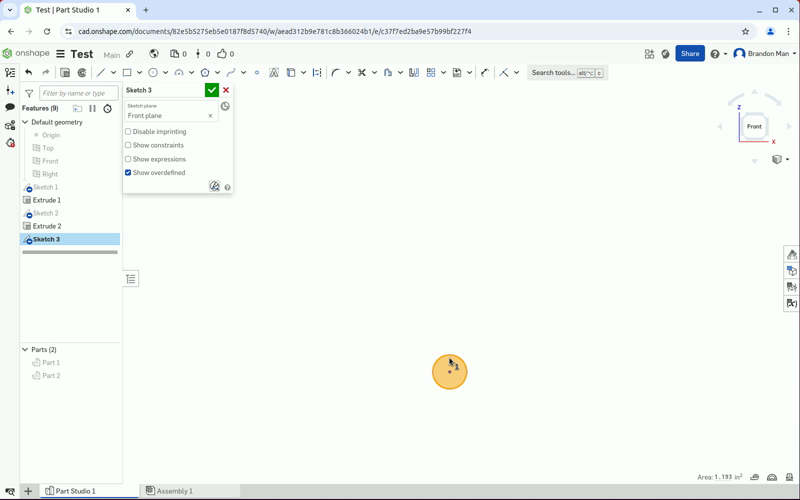
scroll(-6)
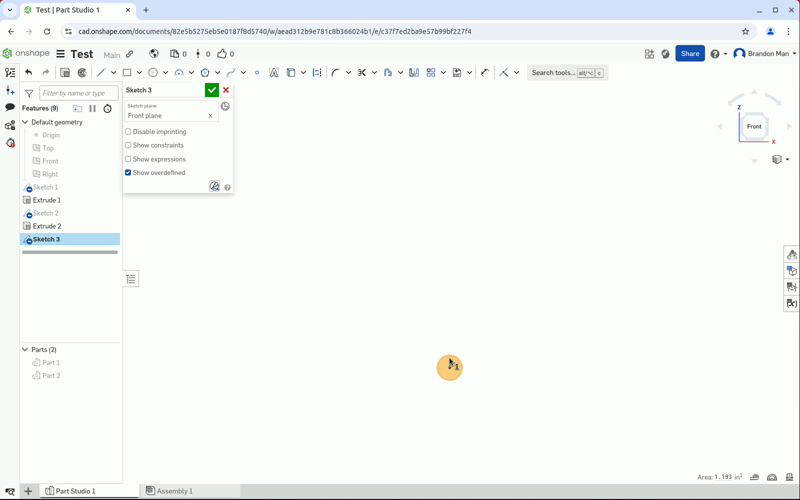
scroll(-6)
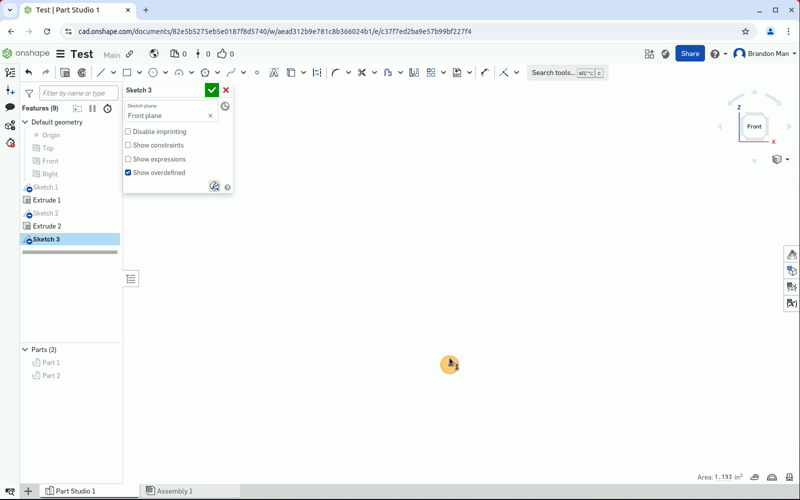
scroll(-6)
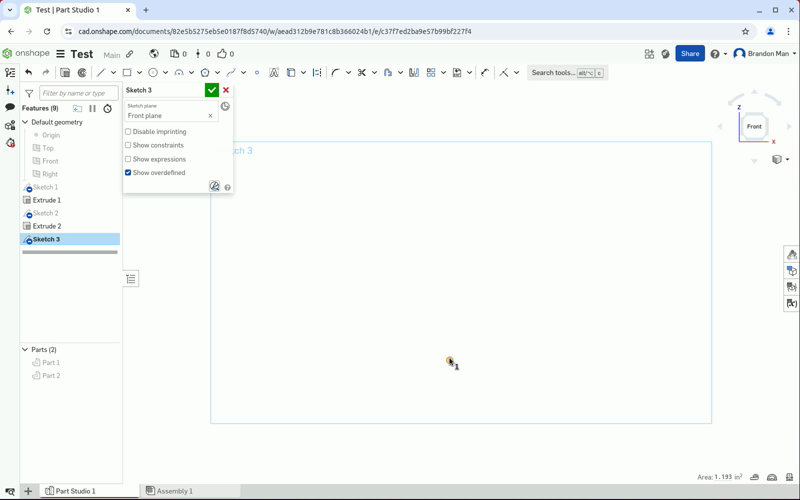
mouse_move(73, 352)
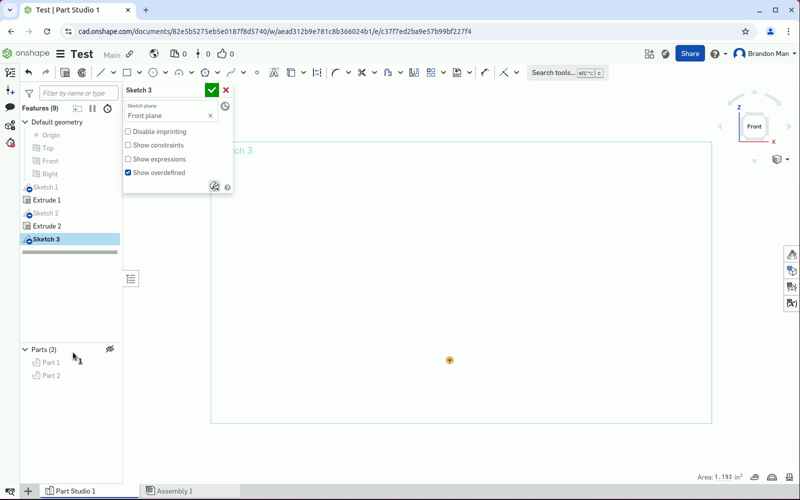
key(shift+y)
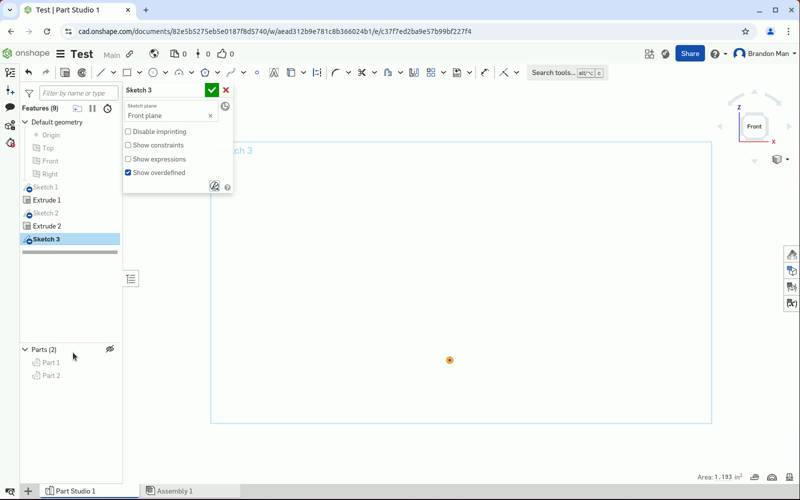
key(shift+e)
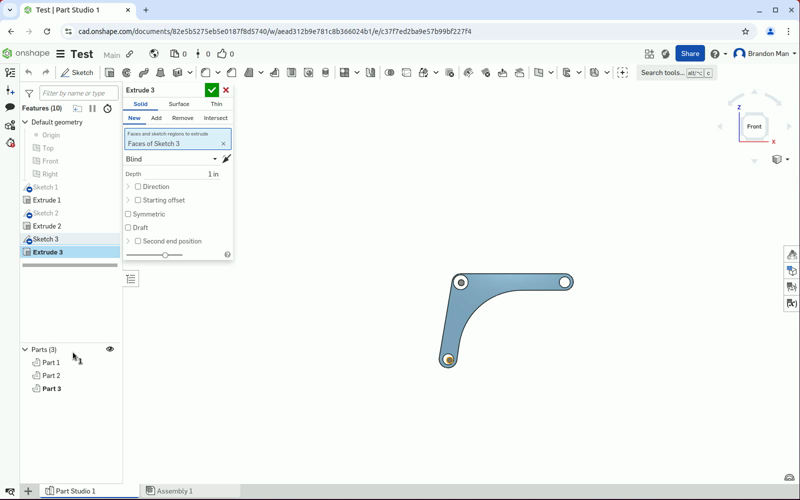
mouse_move(143, 106)
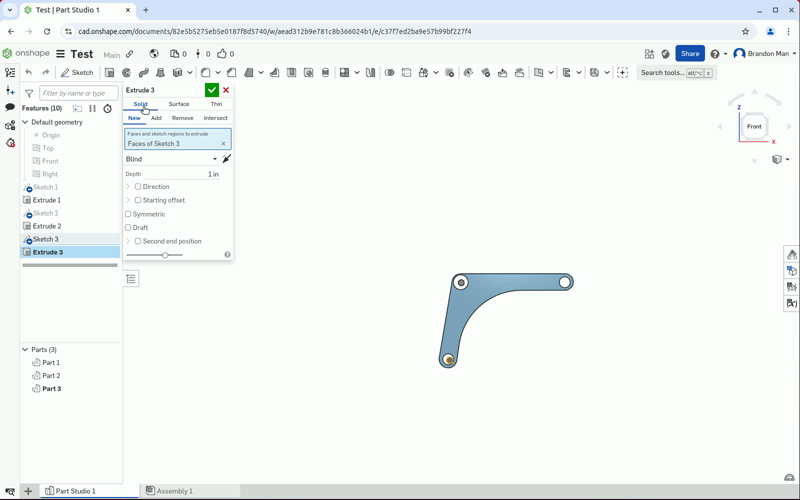
click(143, 106)
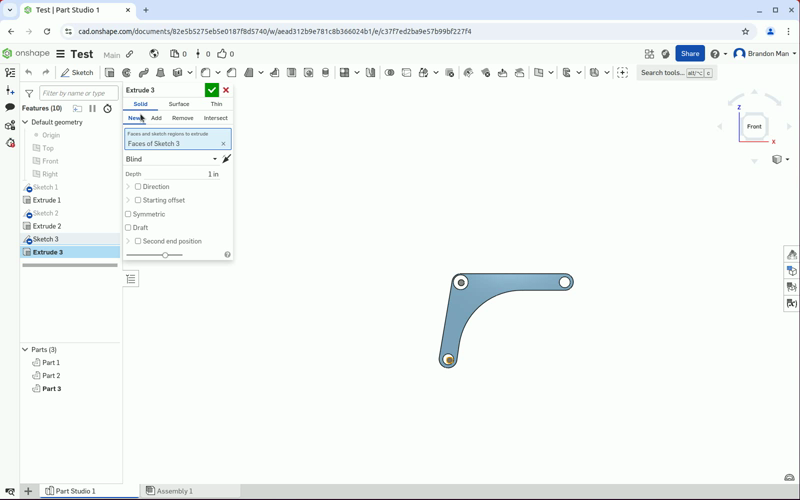
mouse_move(137, 120)
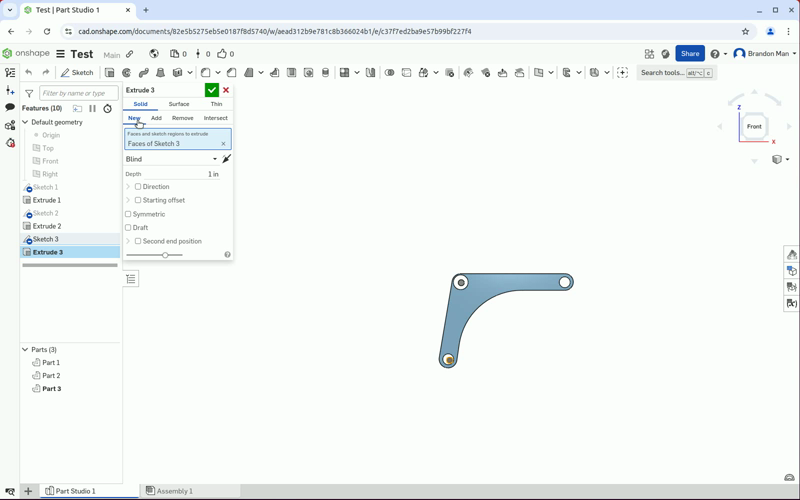
click(137, 120)
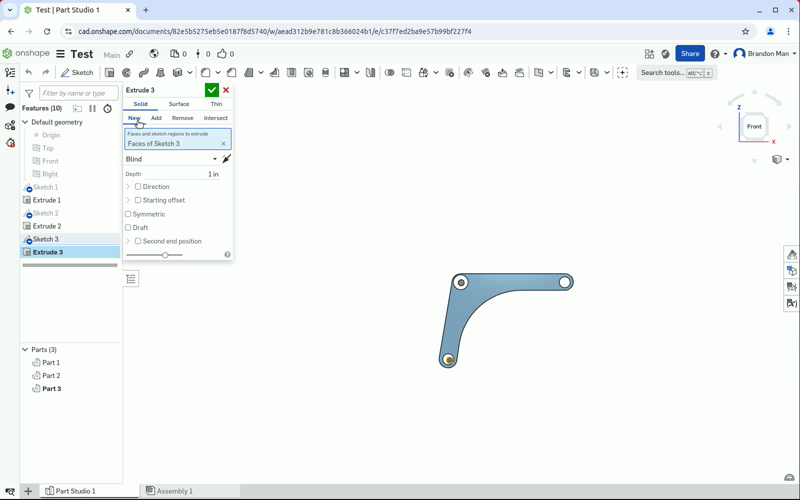
key(tab, 4)
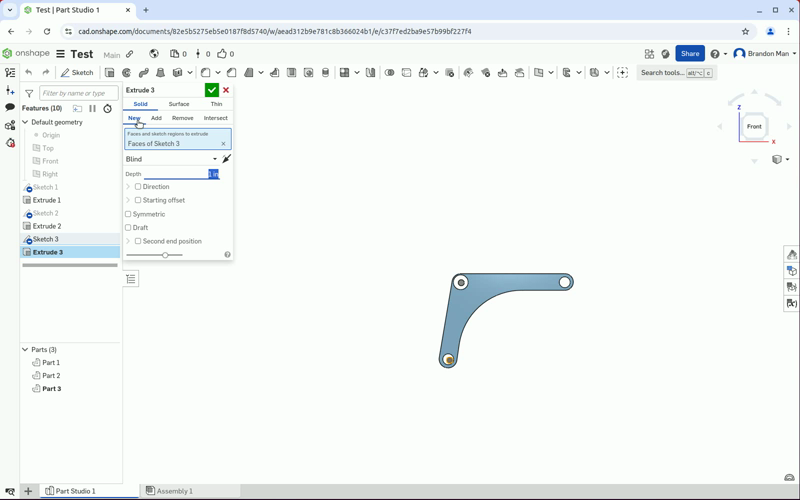
text(2.166)
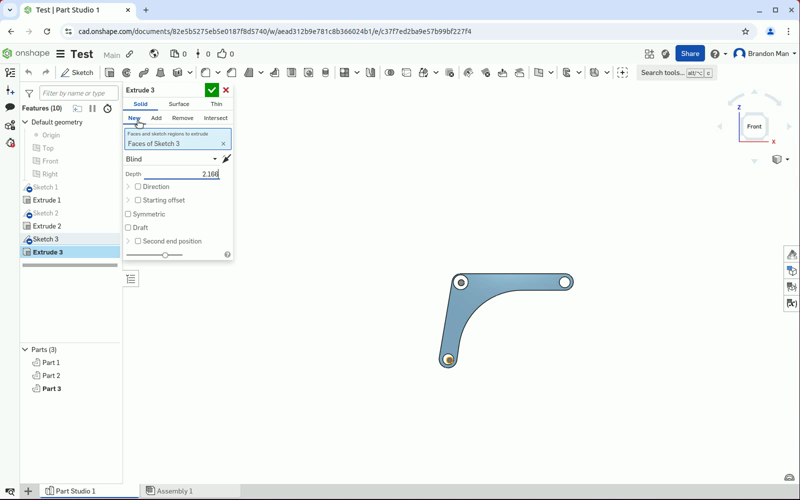
key(enter)
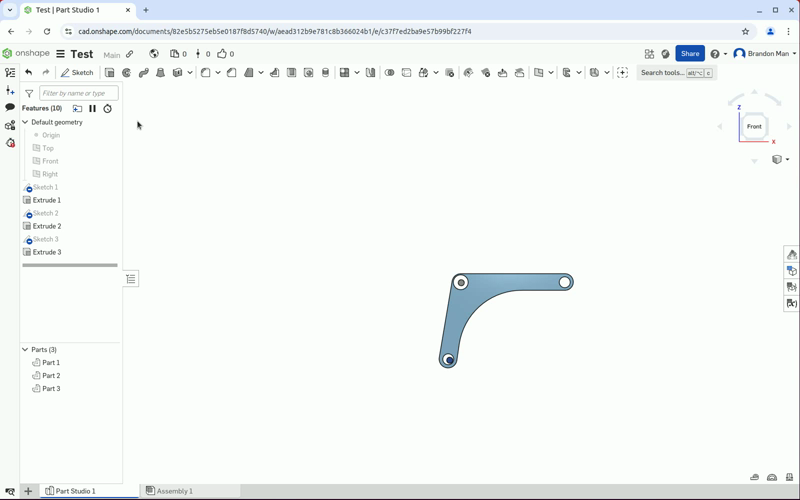
key(shift+h)
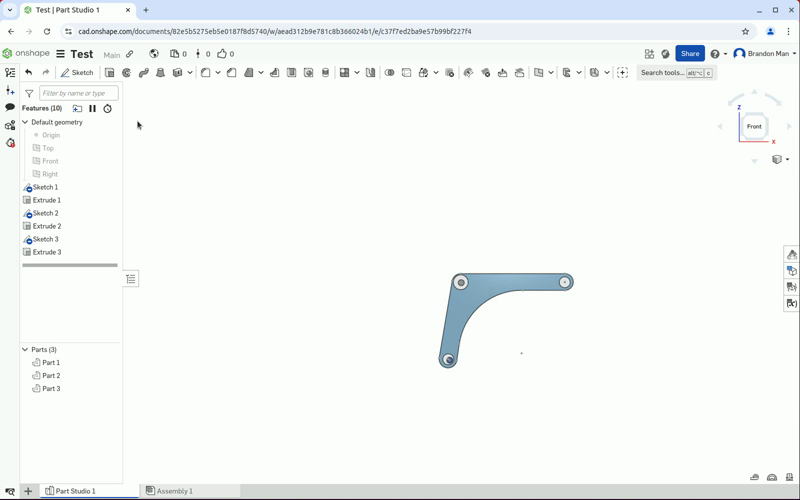
key(shift+h)
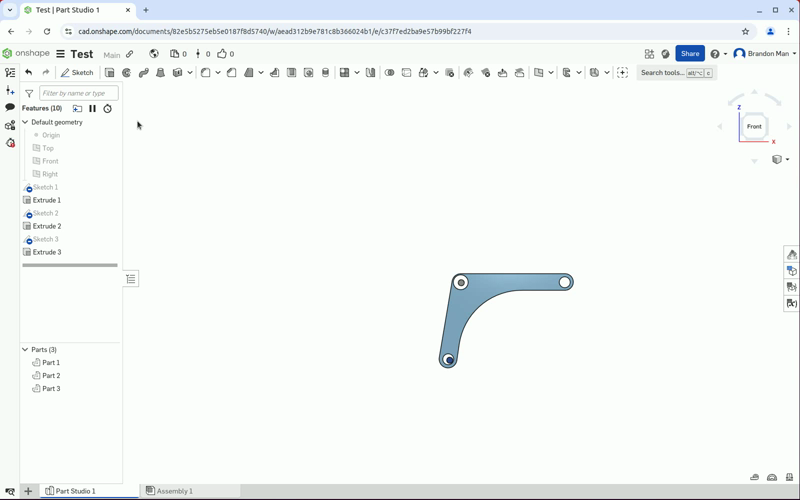
mouse_move(73, 189)
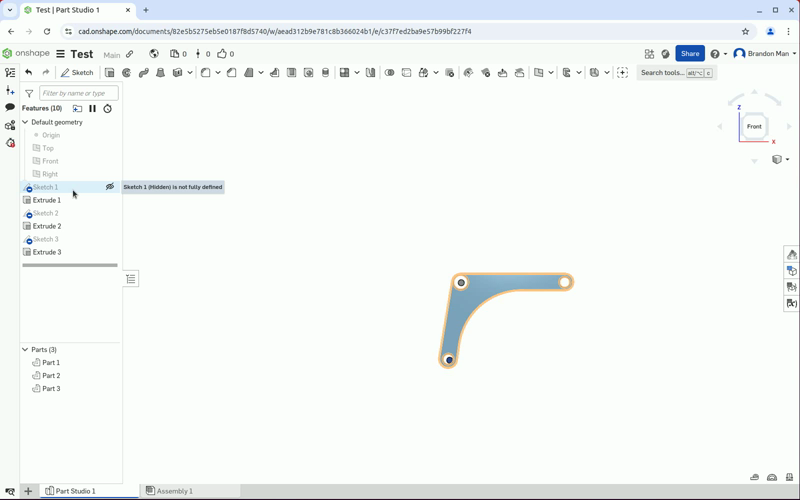
click(73, 189)
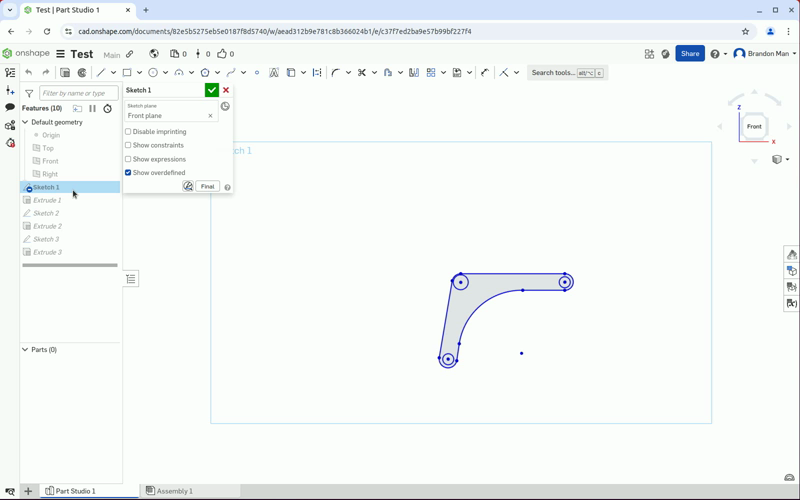
mouse_move(229, 92)
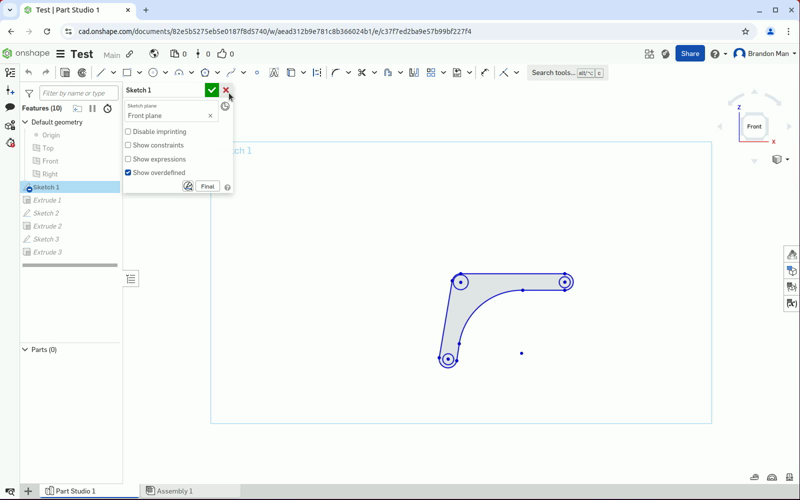
click(229, 92)
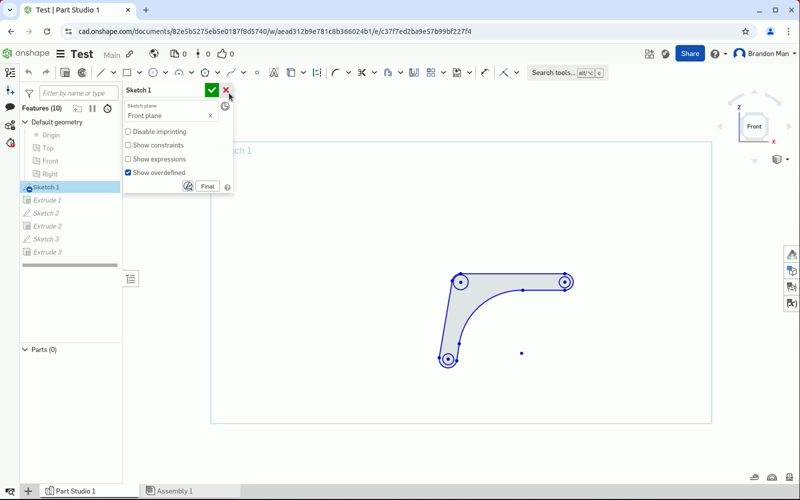
key(shift+s)
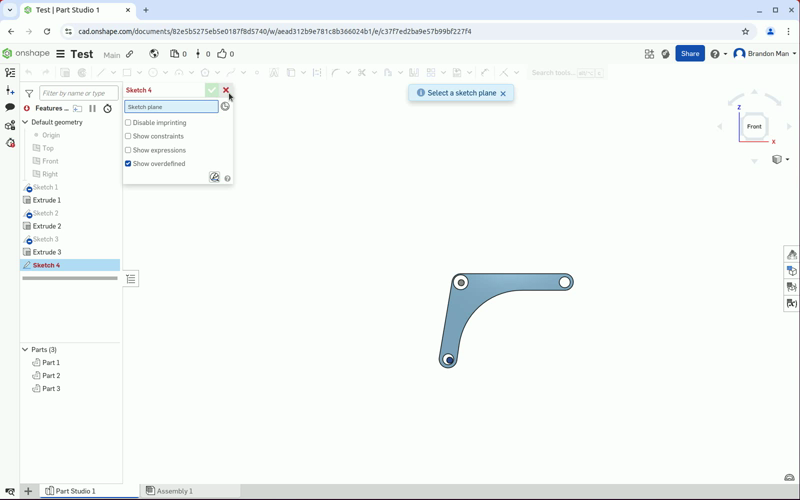
mouse_move(73, 163)
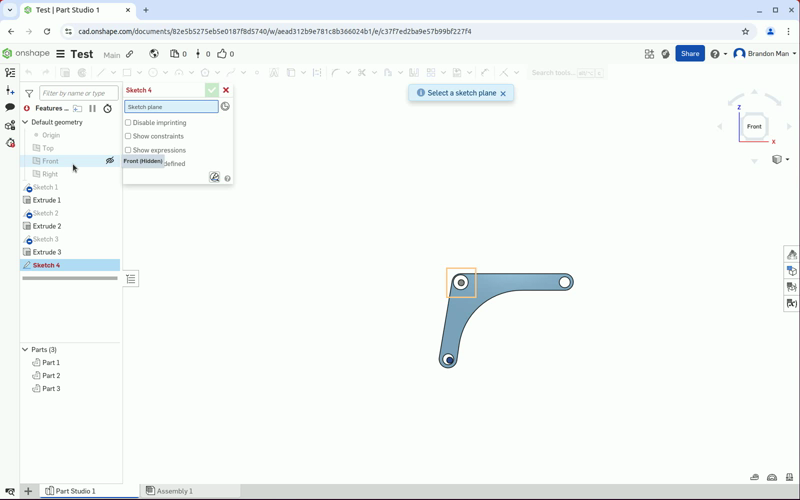
click(73, 163)
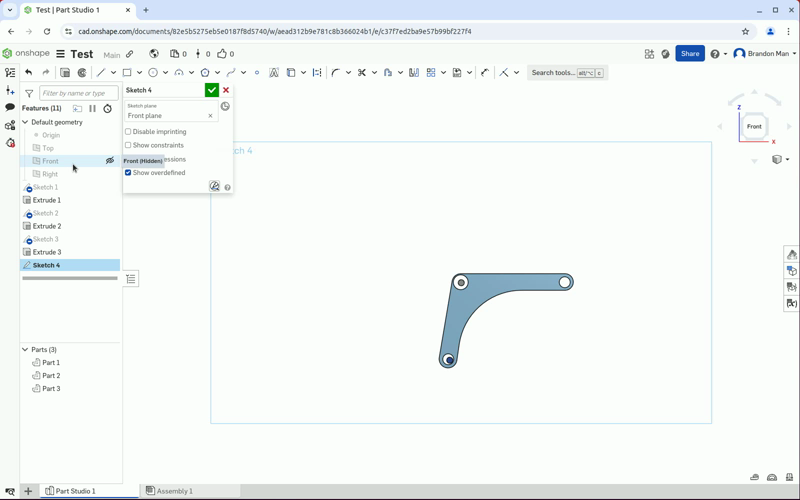
mouse_move(73, 352)
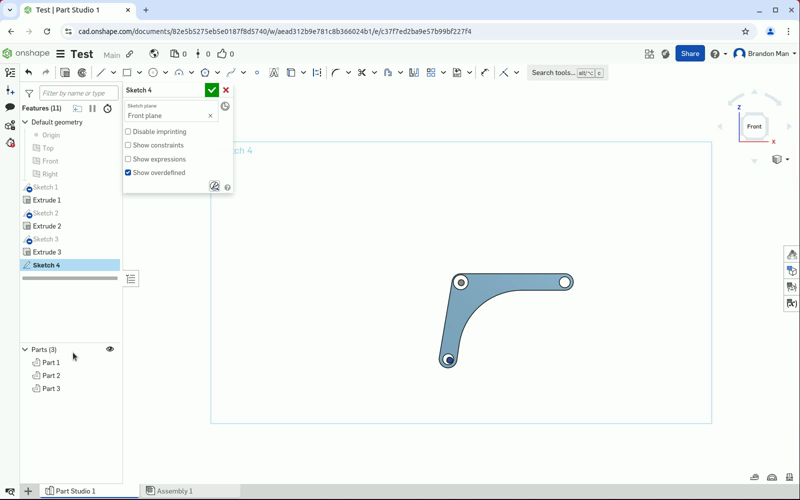
key(y)
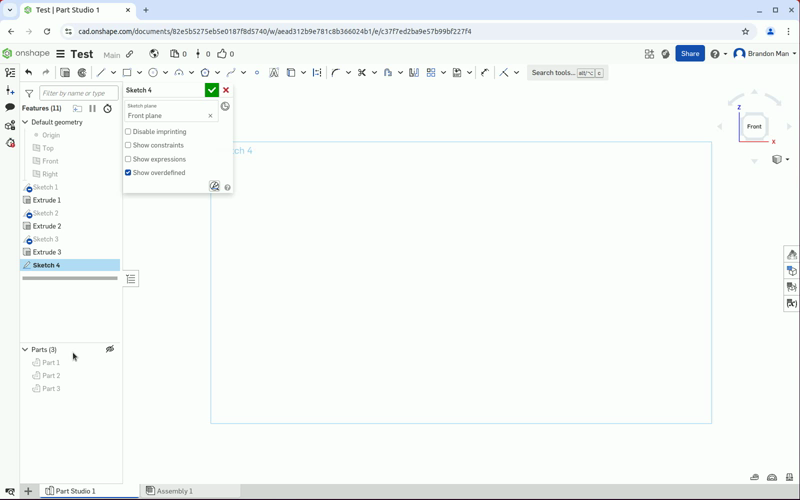
key(c)
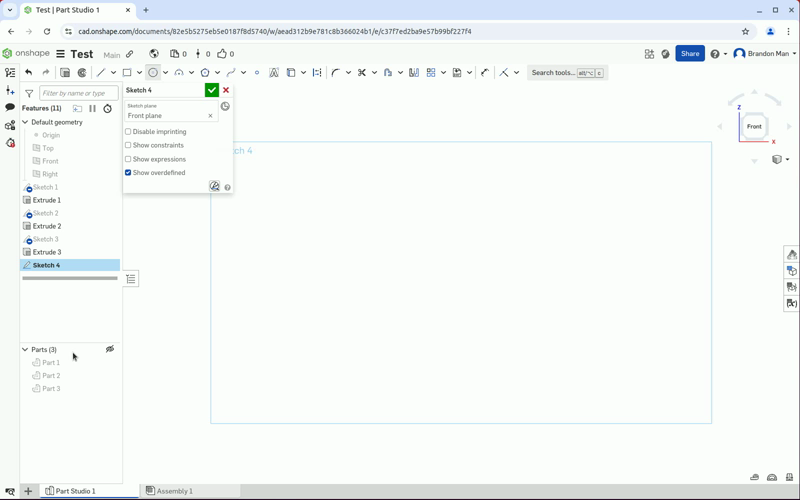
key_down(shift)
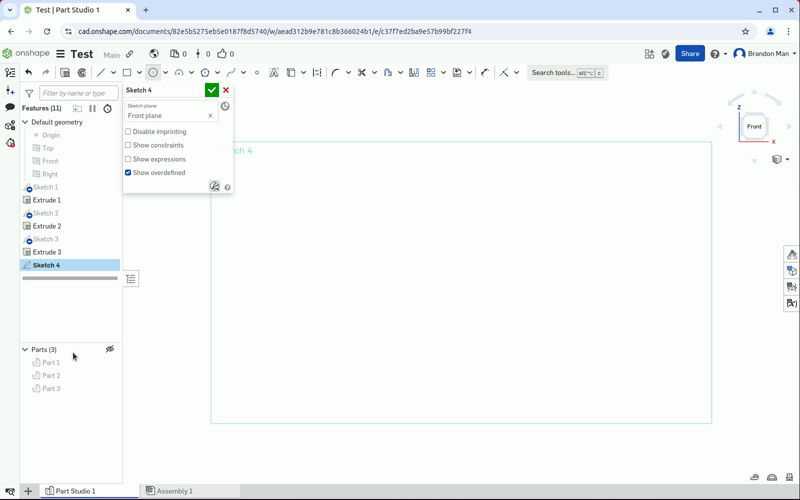
mouse_move(565, 282)
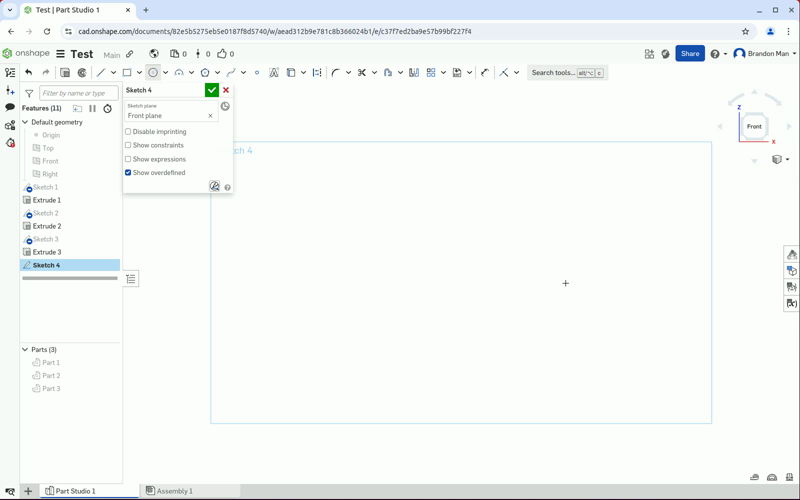
click(565, 282)
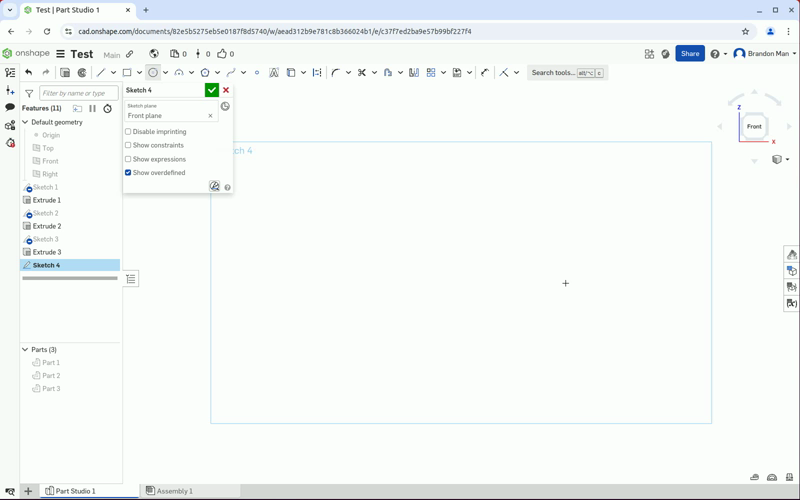
key_up(shift)
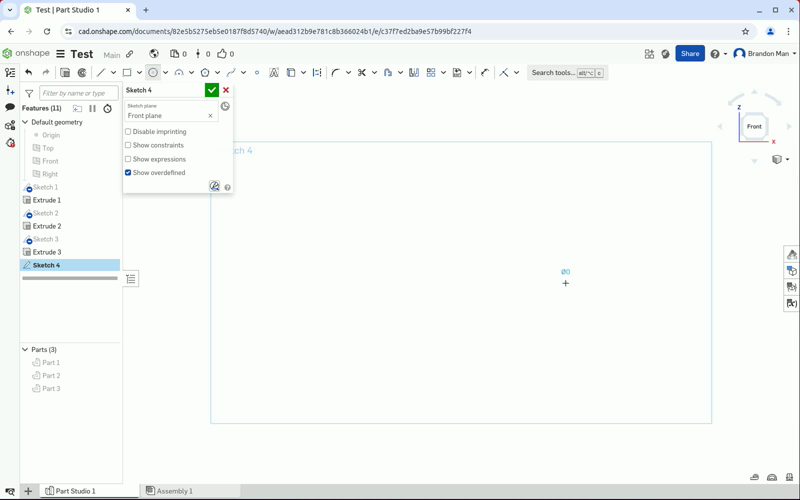
mouse_move(568, 282)
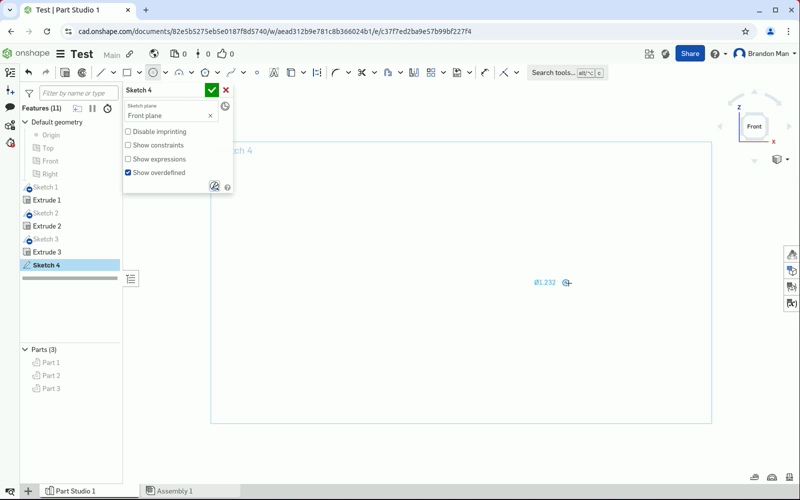
click(568, 282)
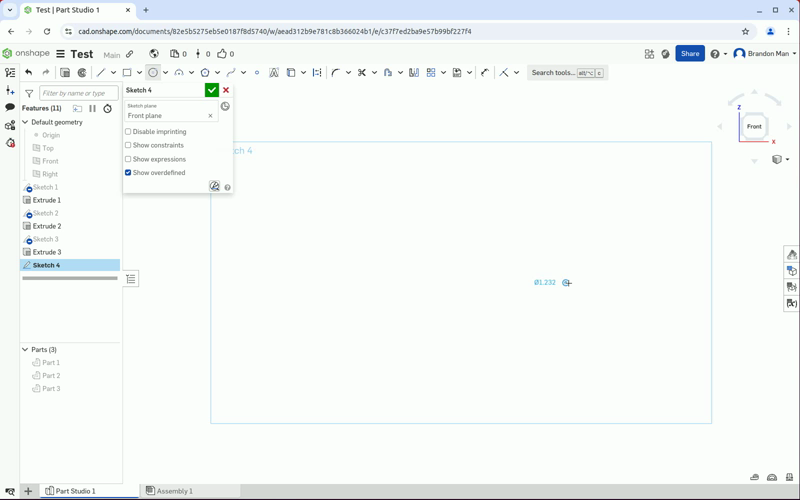
key(esc)
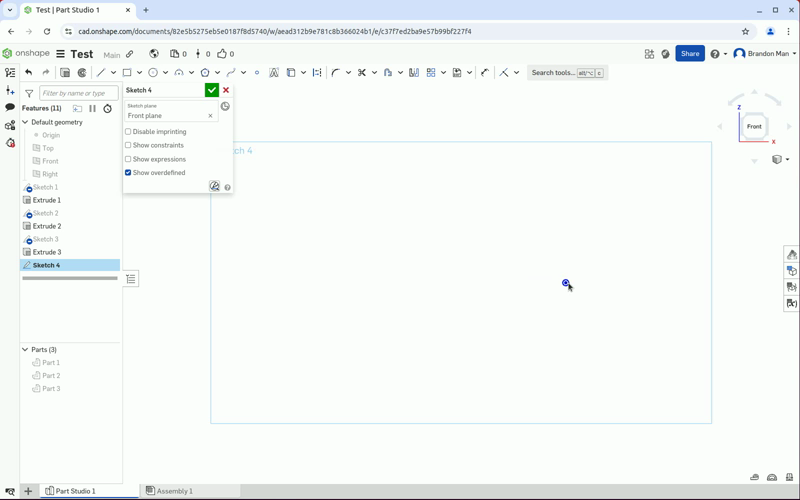
mouse_move(563, 284)
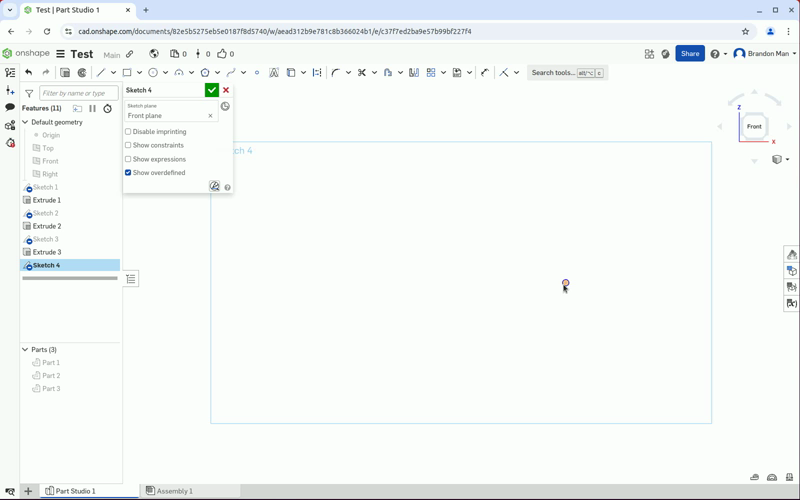
scroll(6)
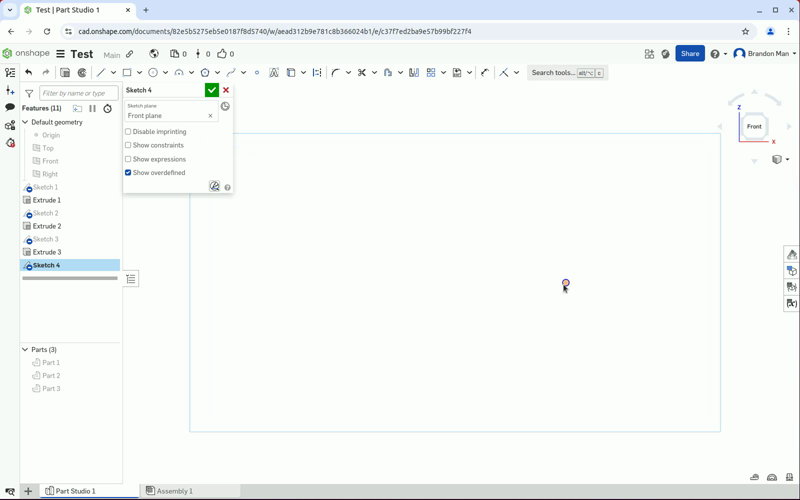
scroll(6)
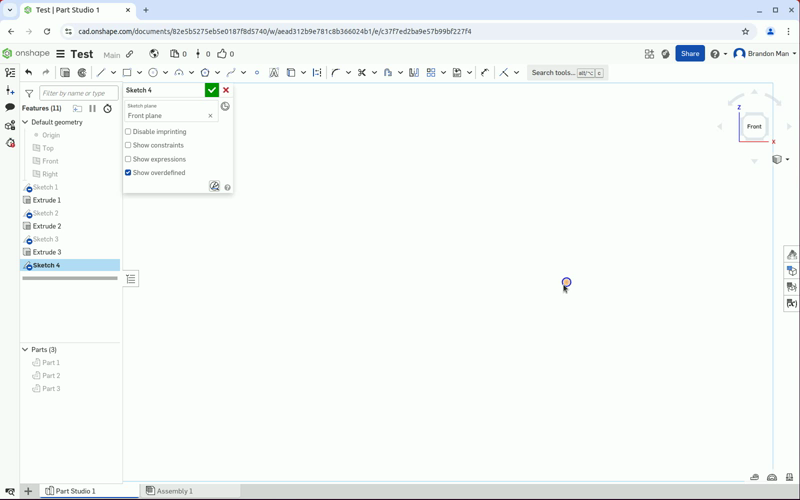
scroll(6)
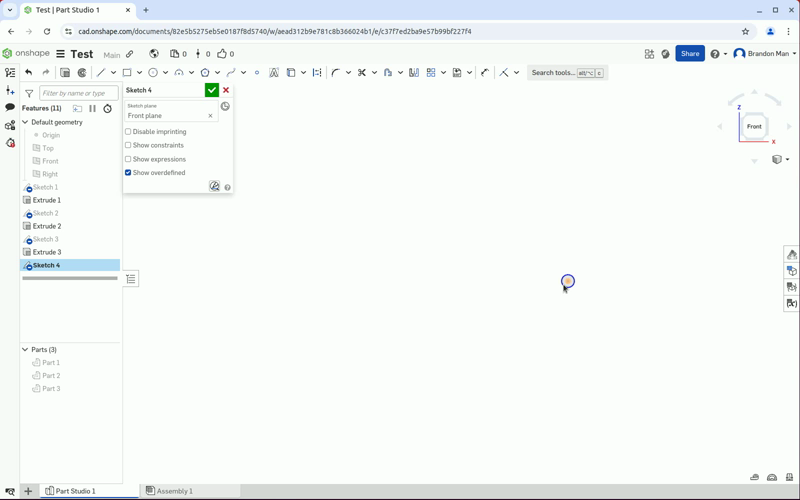
scroll(6)
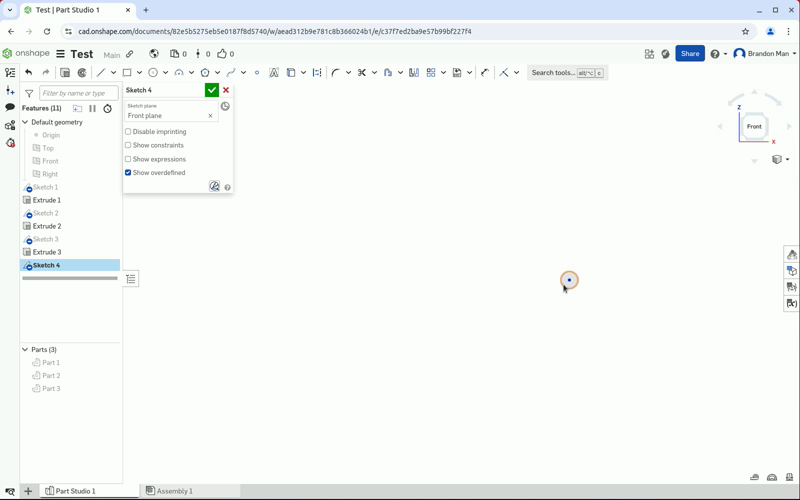
scroll(6)
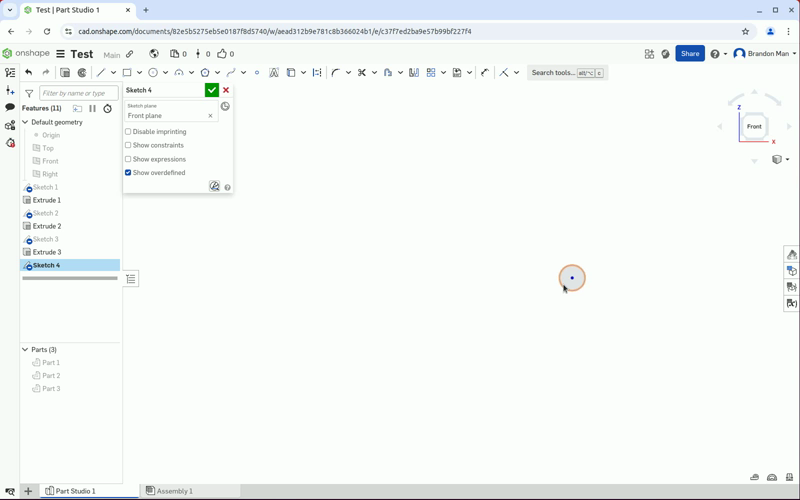
scroll(6)
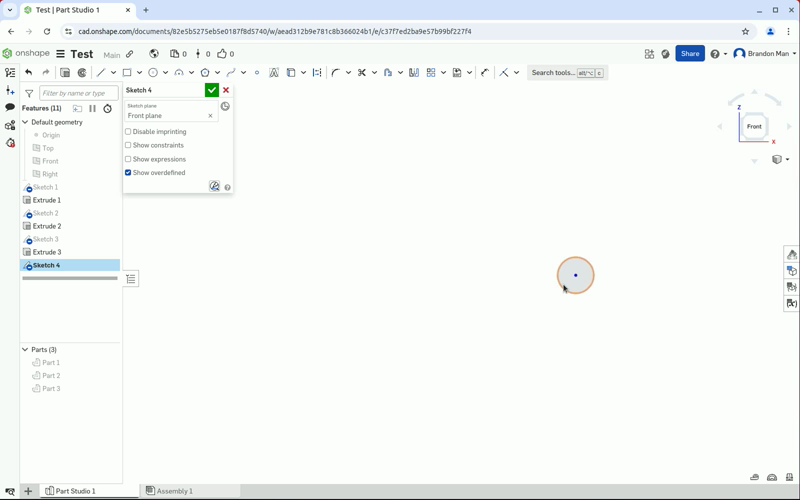
scroll(6)
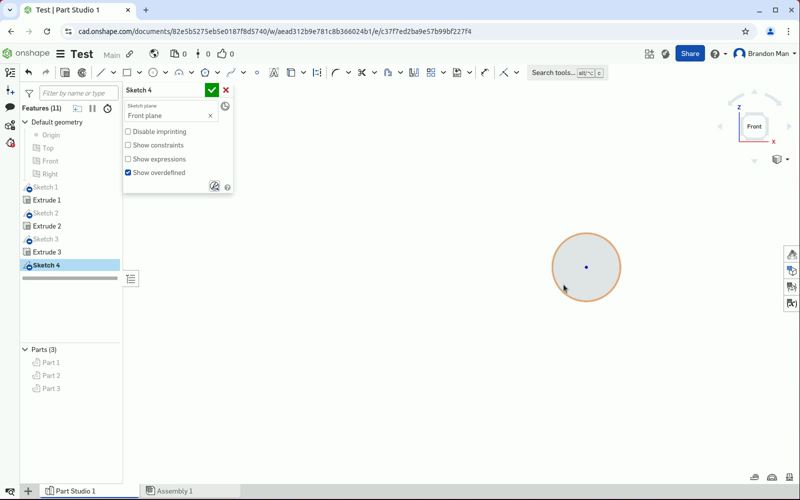
click(563, 284)
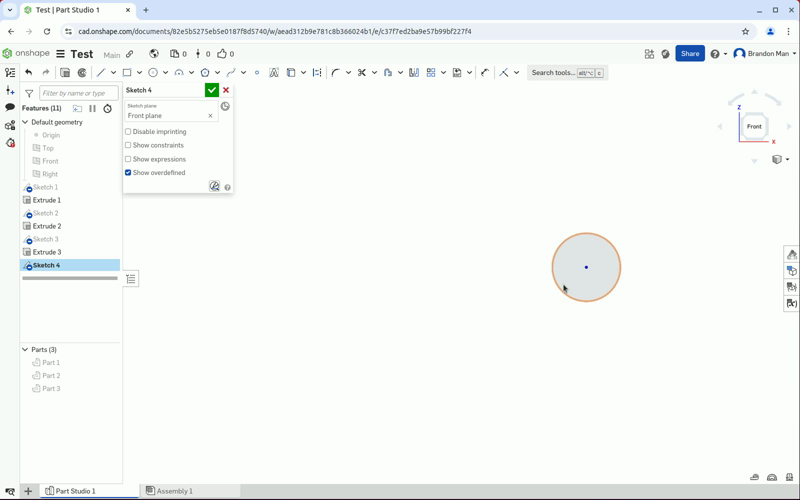
scroll(-6)
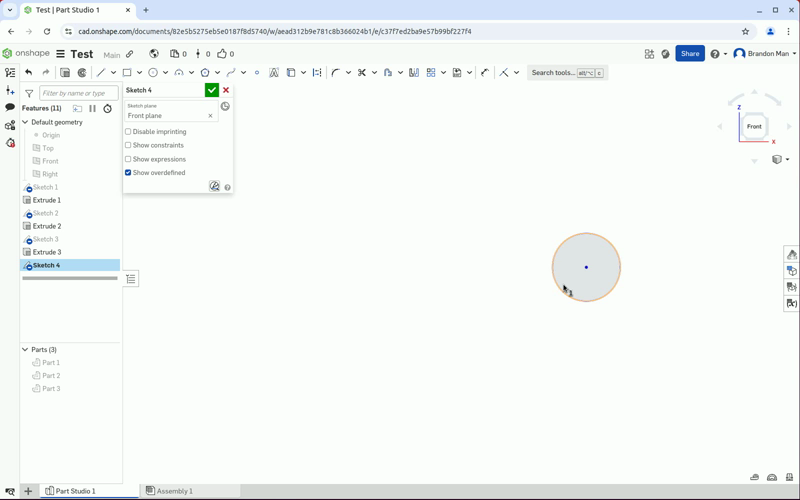
scroll(-6)
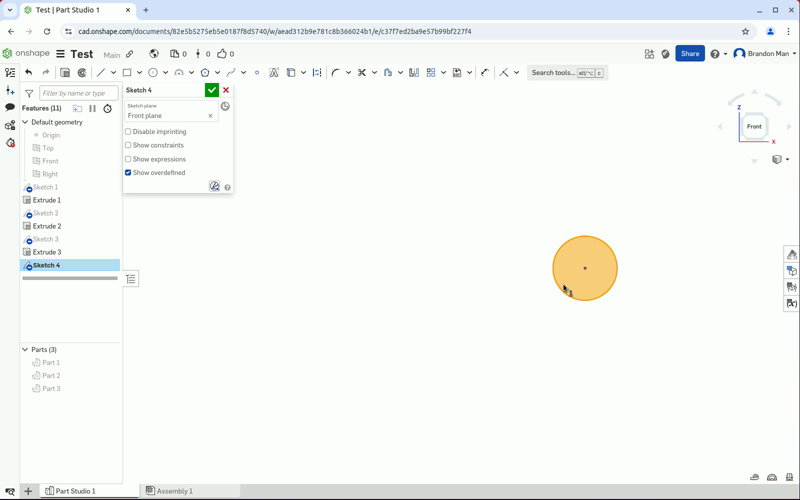
scroll(-6)
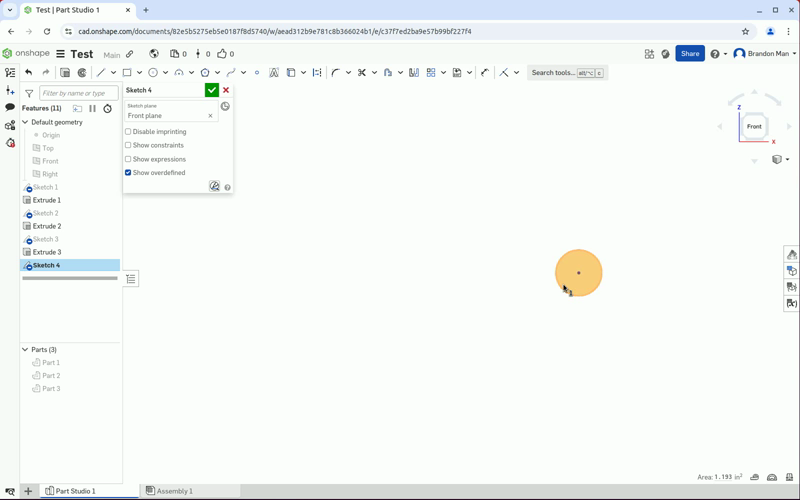
scroll(-6)
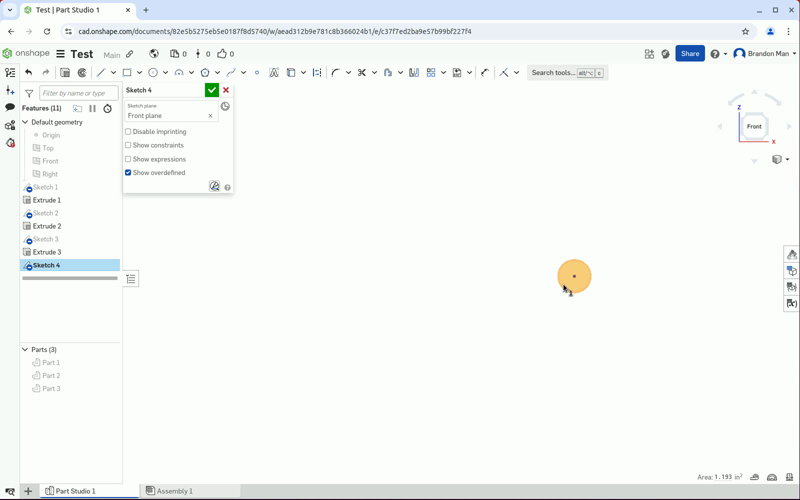
scroll(-6)
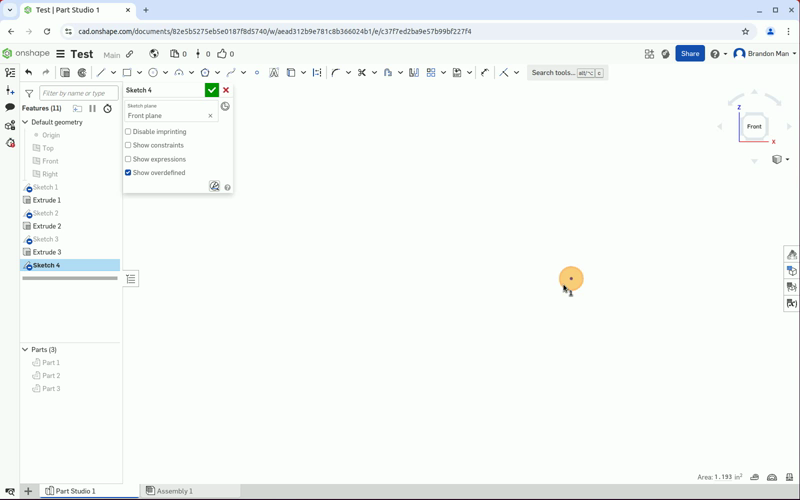
scroll(-6)
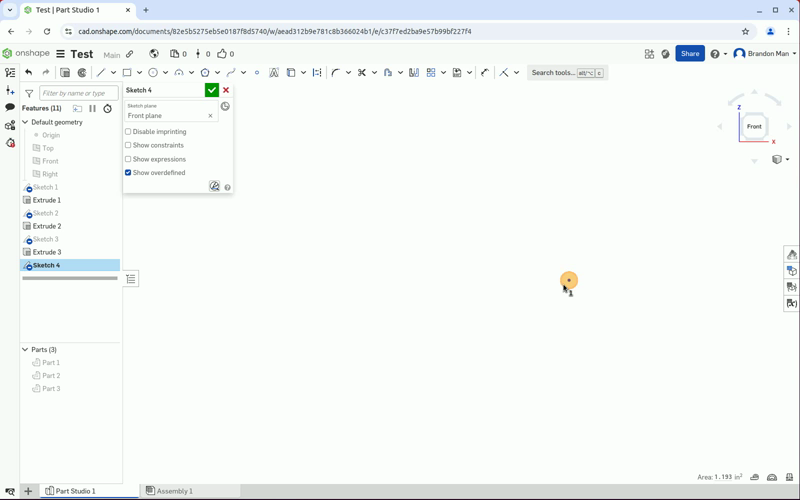
scroll(-6)
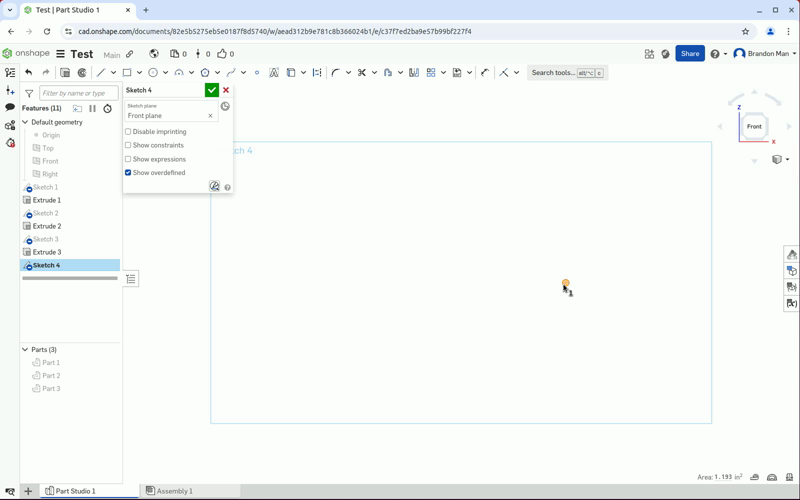
mouse_move(73, 352)
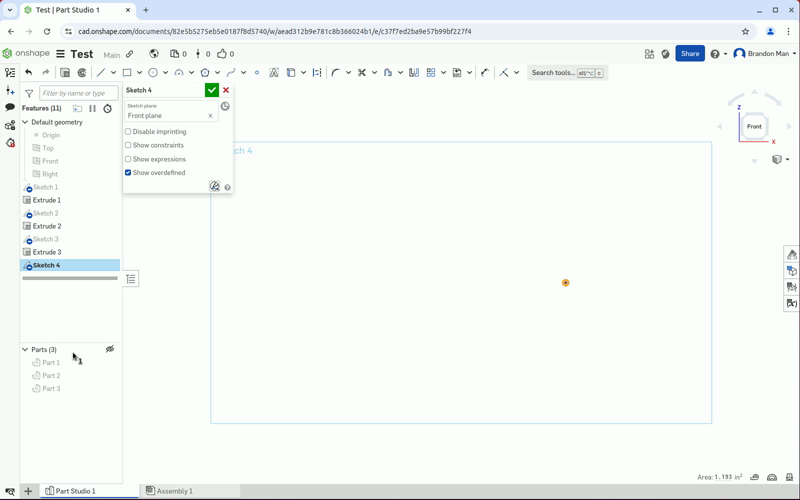
key(shift+y)
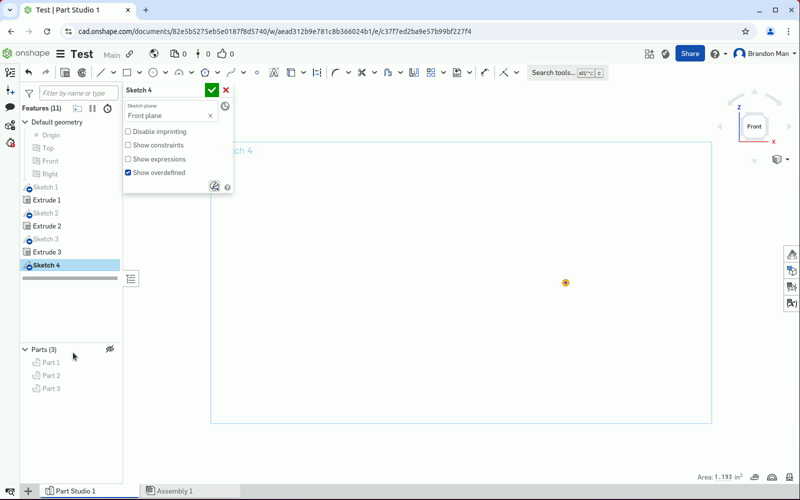
key(shift+e)
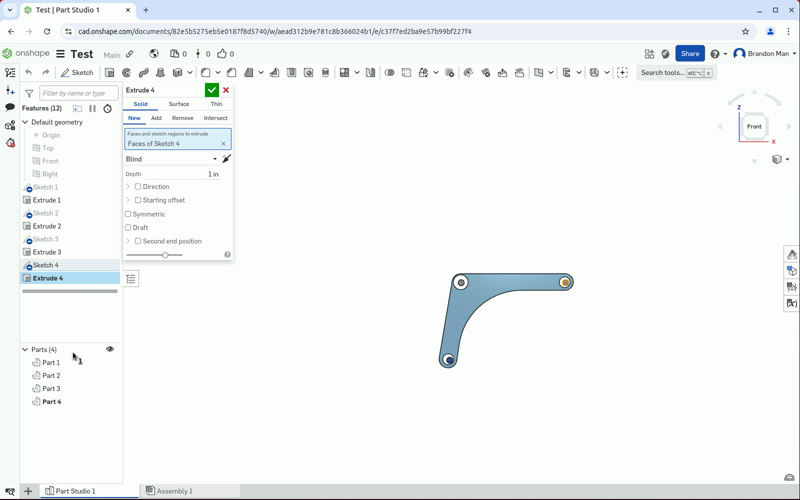
mouse_move(143, 106)
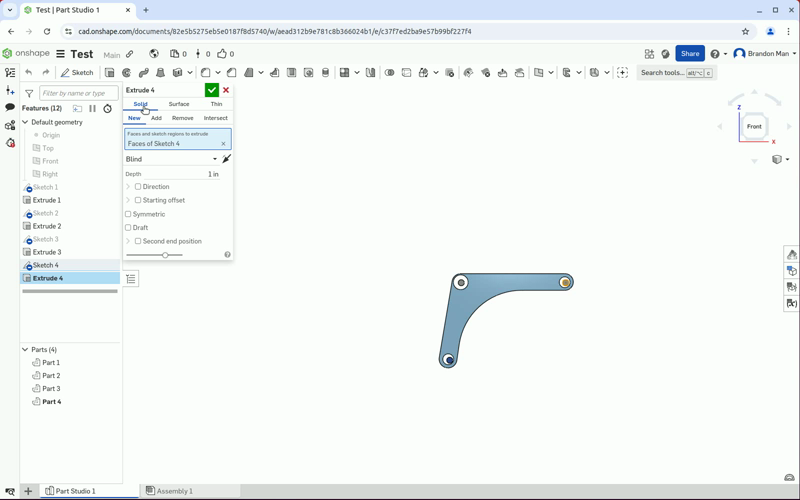
click(143, 106)
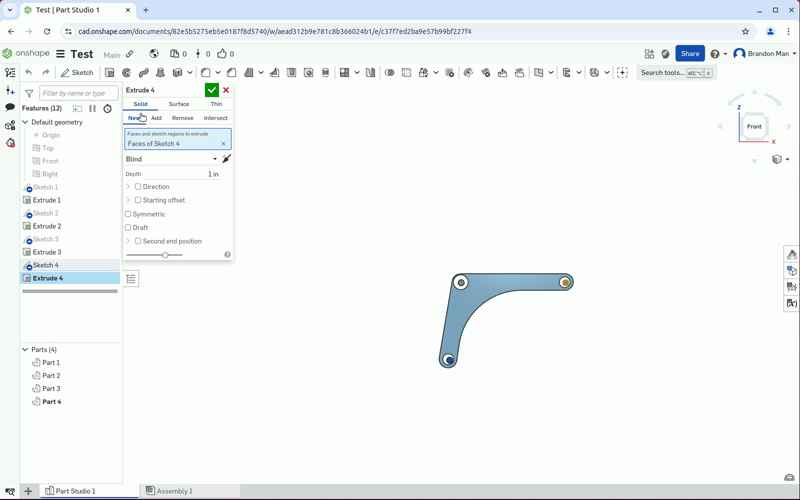
mouse_move(137, 120)
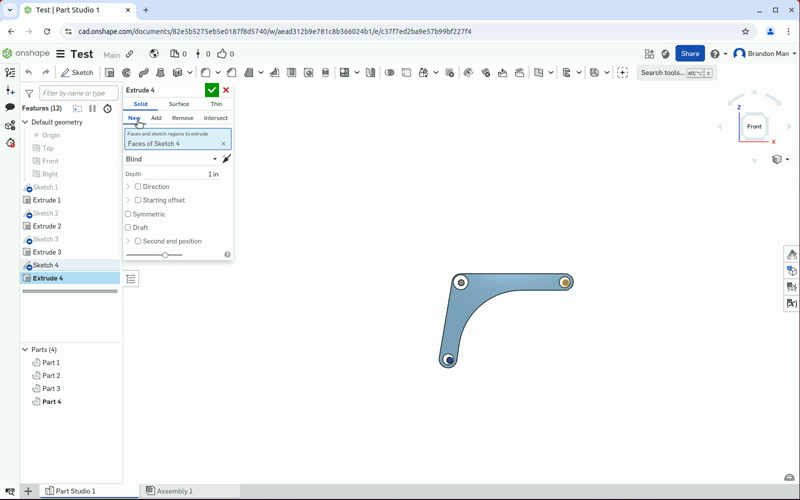
click(137, 120)
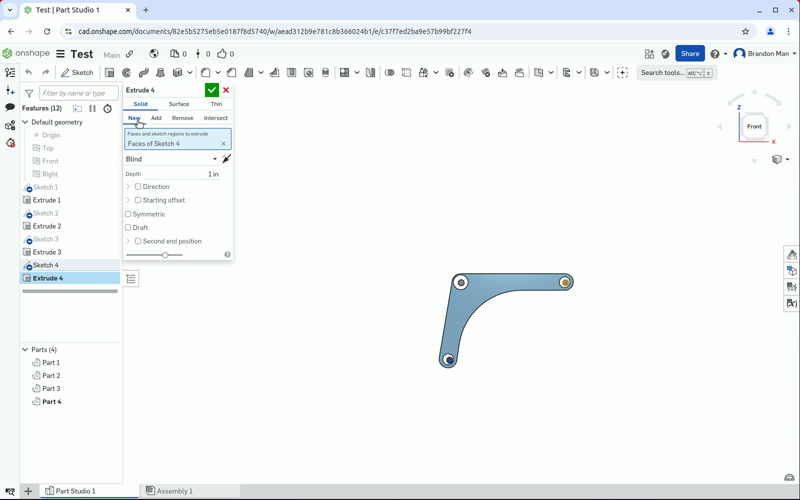
key(tab, 4)
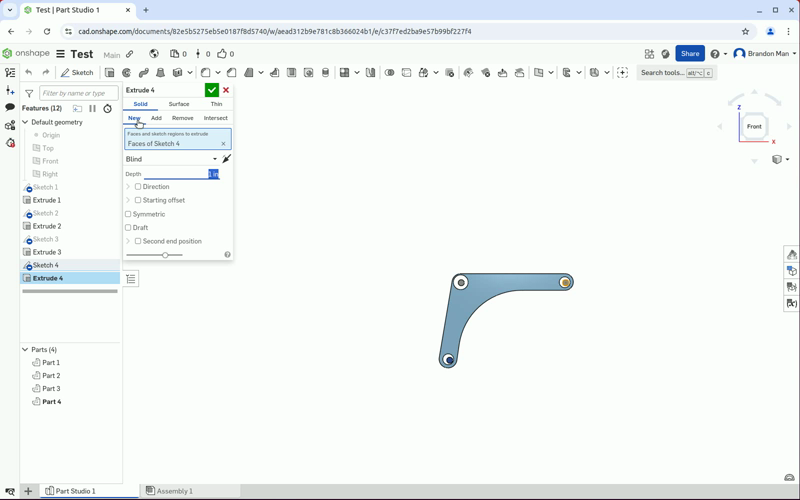
text(2.166)
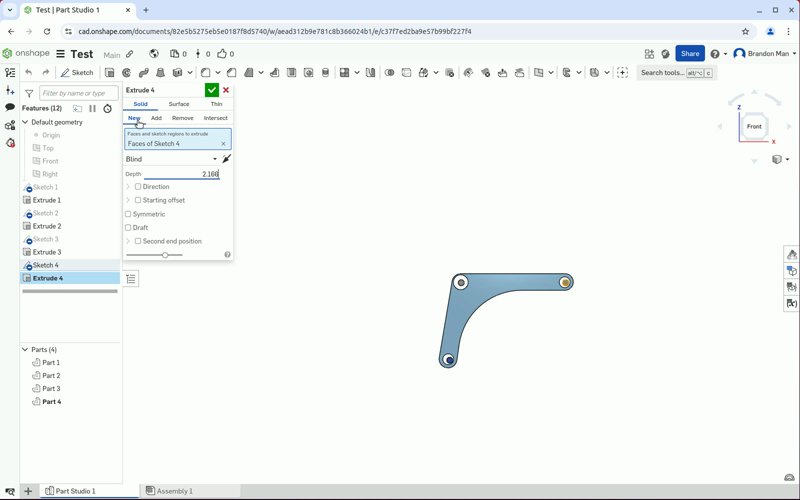
key(enter)
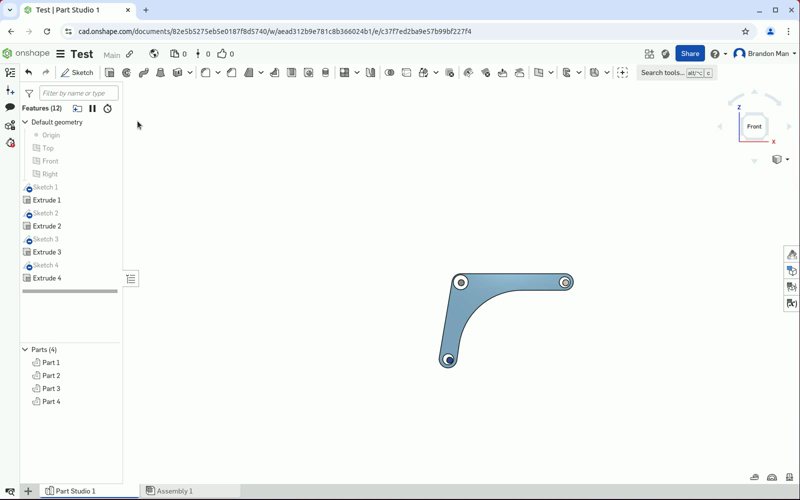
key(shift+h)
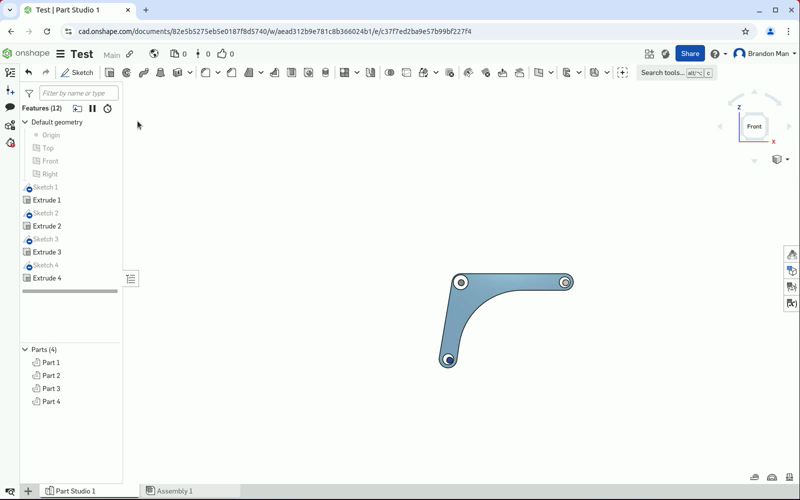
key(shift+h)
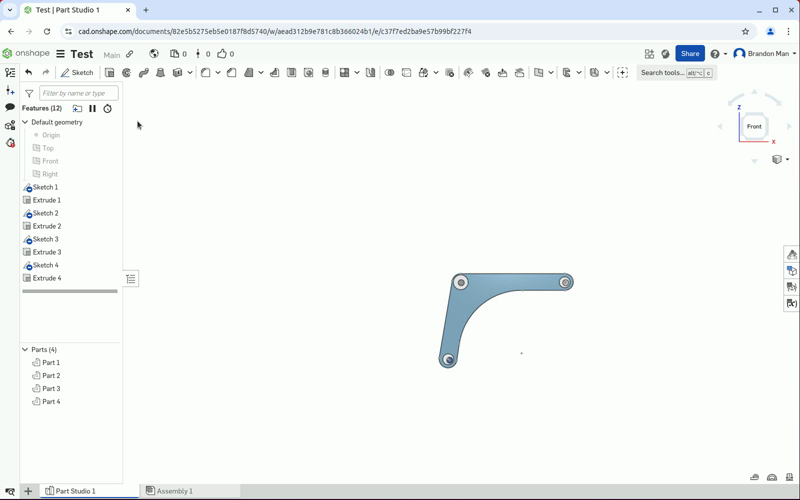
key(shift+7)
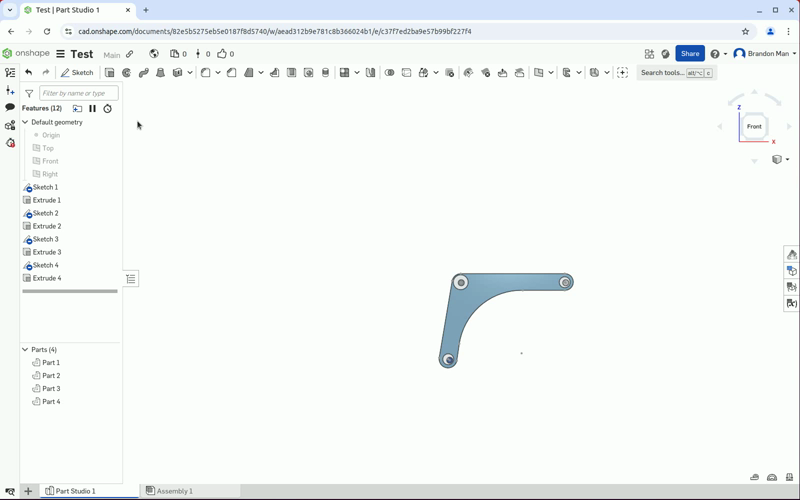
key(left, 2)
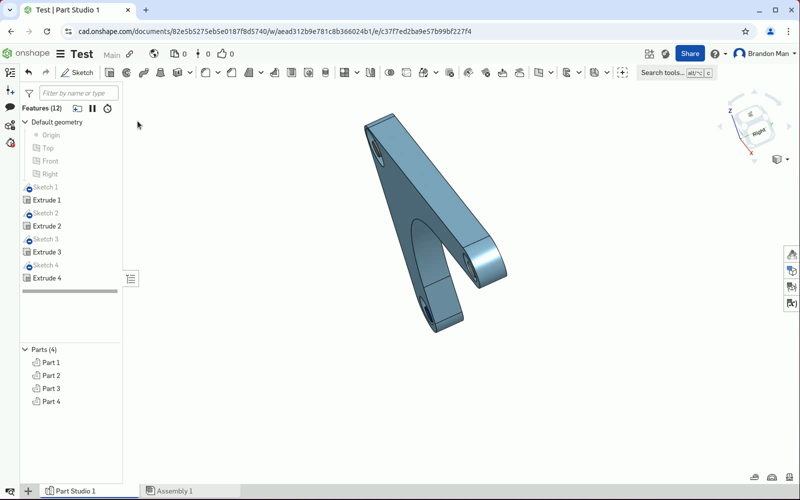
key(down, 2)
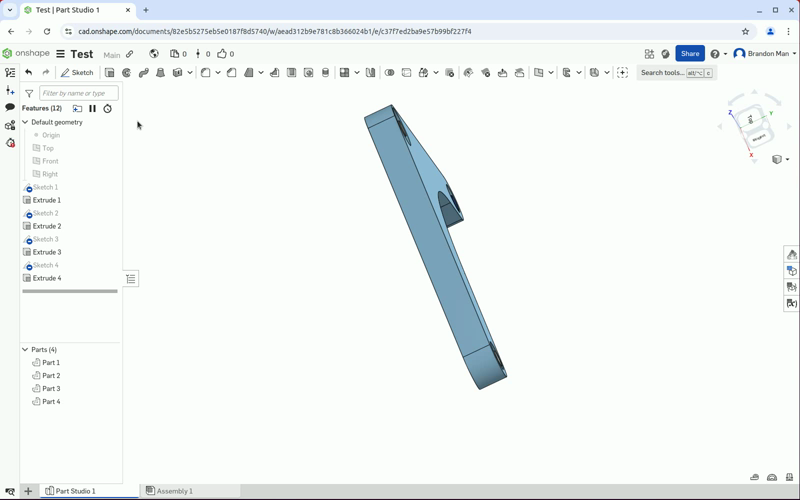
key(up, 2)
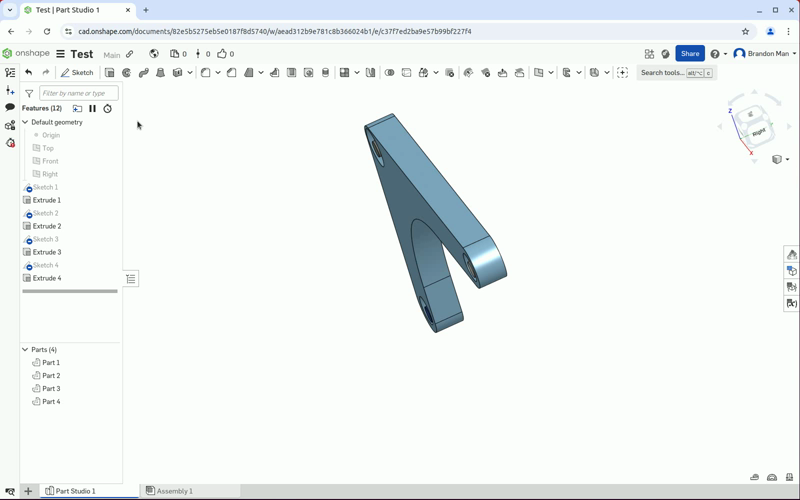
key(right, 2)
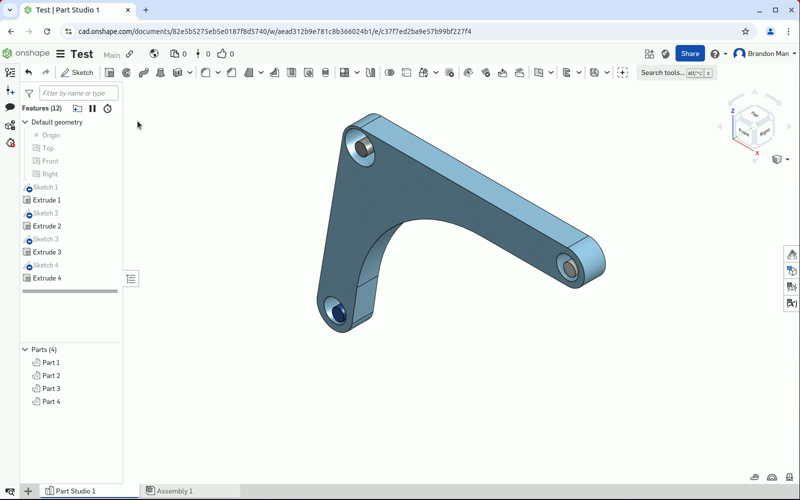
mouse_move(73, 189)
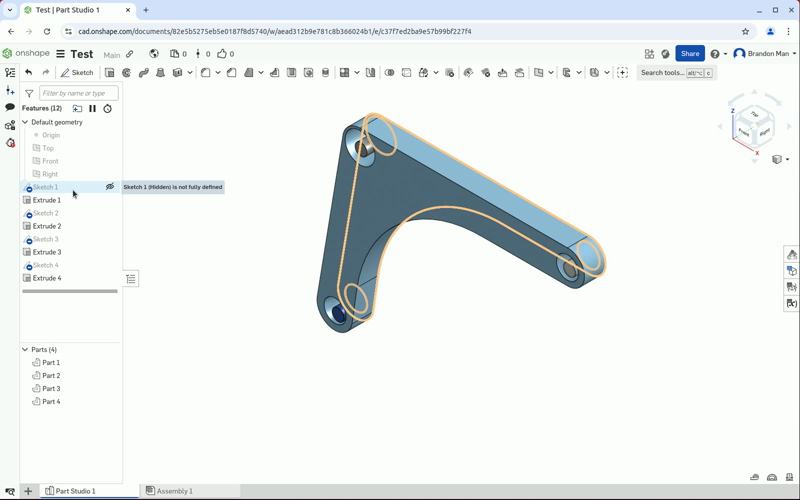
click(73, 189)